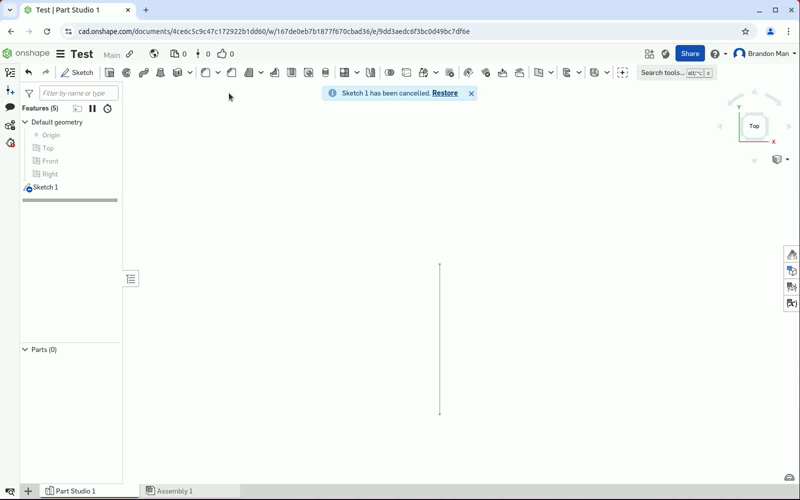
key(shift+h)
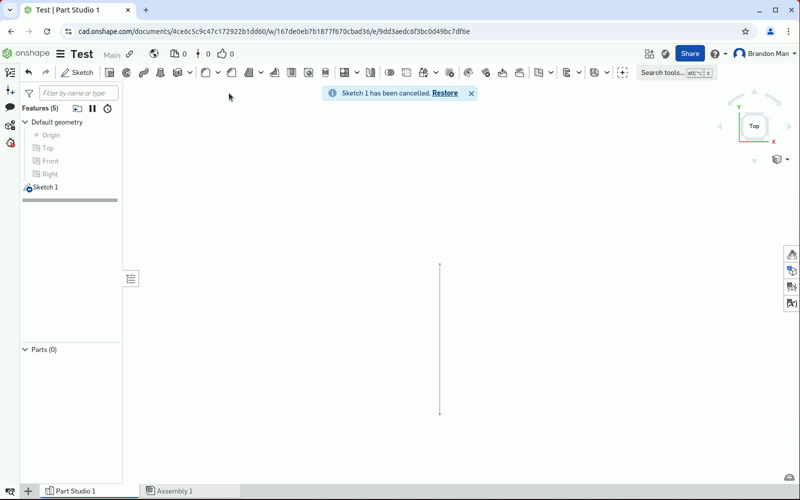
key(shift+s)
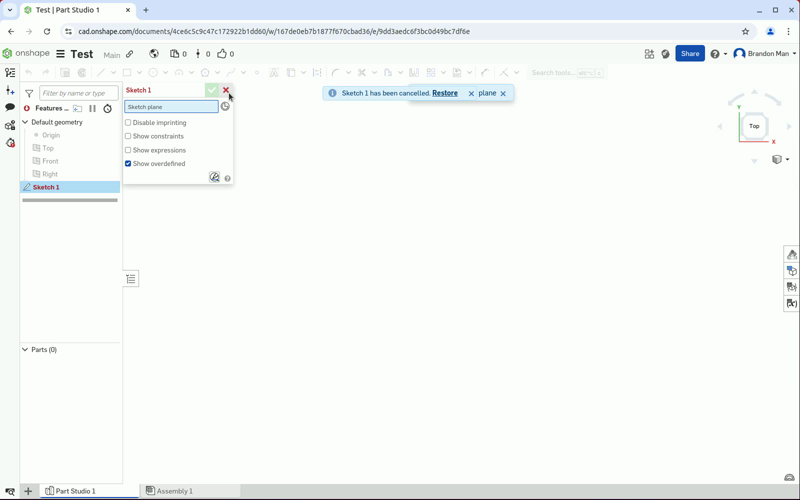
mouse_move(73, 150)
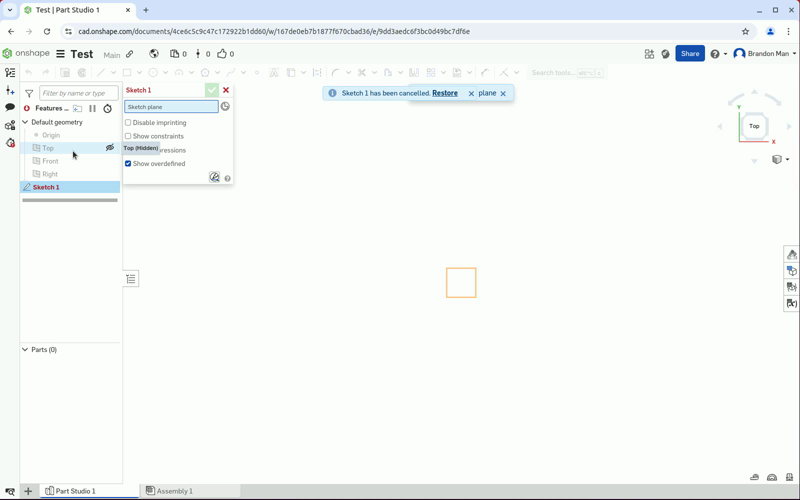
click(73, 150)
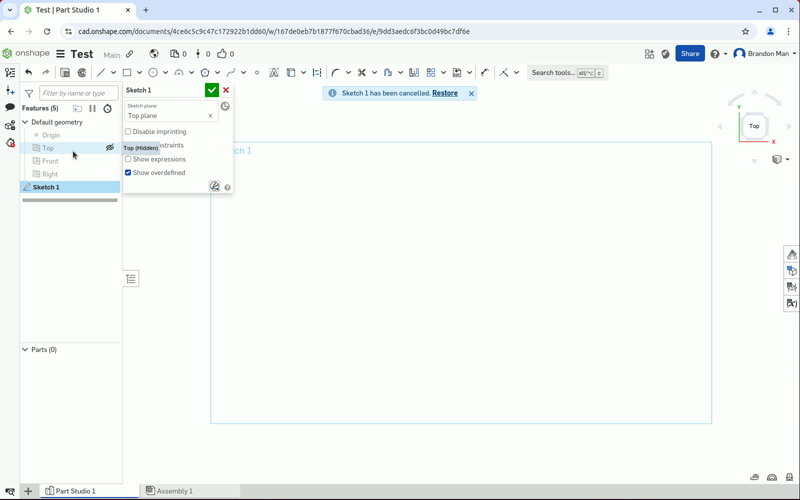
mouse_move(73, 352)
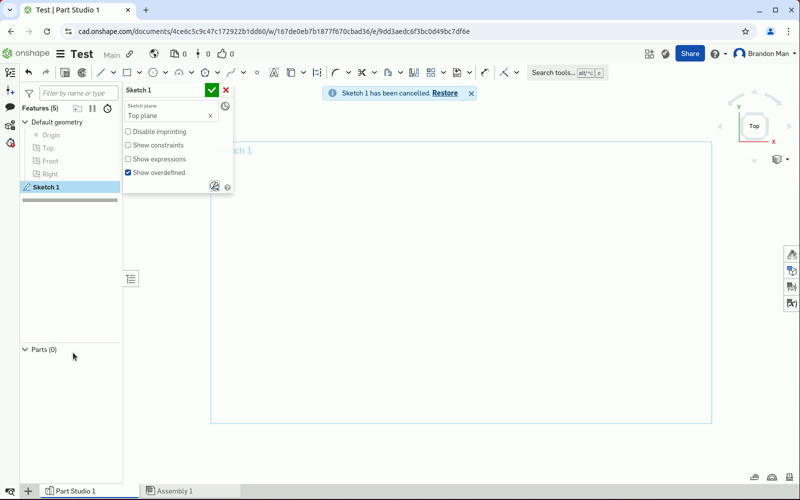
key(y)
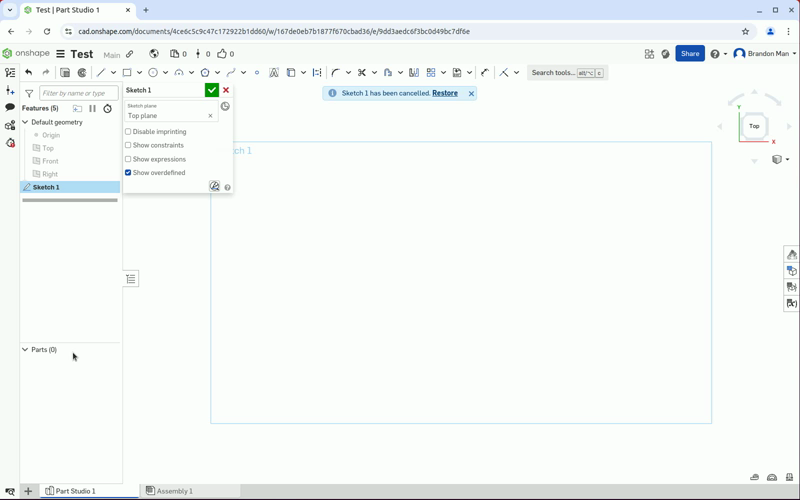
key(l)
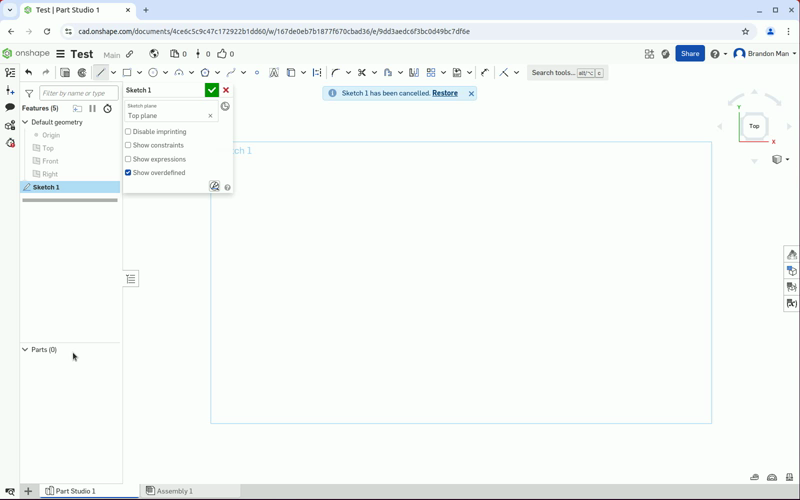
key_down(shift)
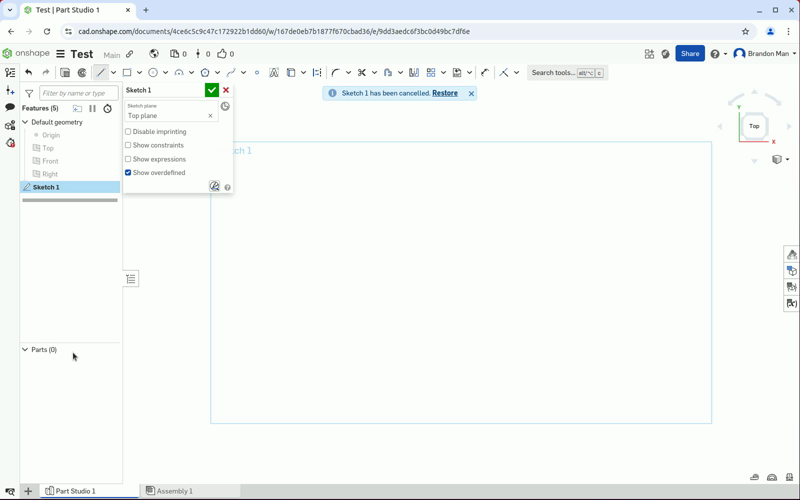
mouse_move(390, 245)
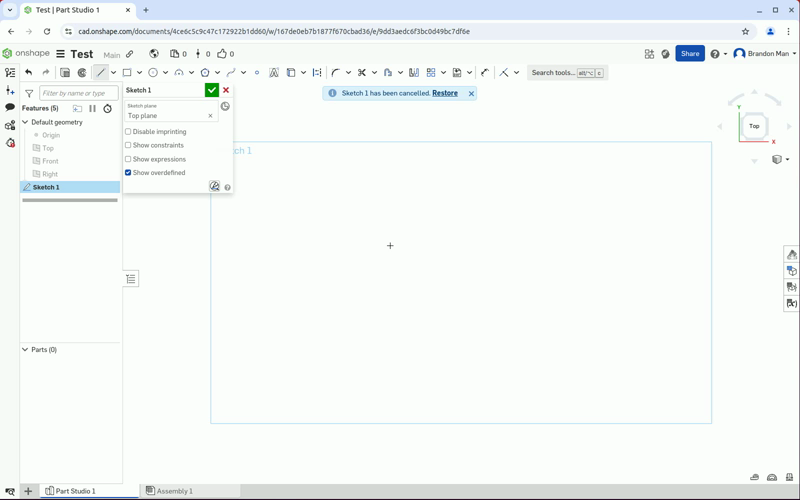
click(390, 245)
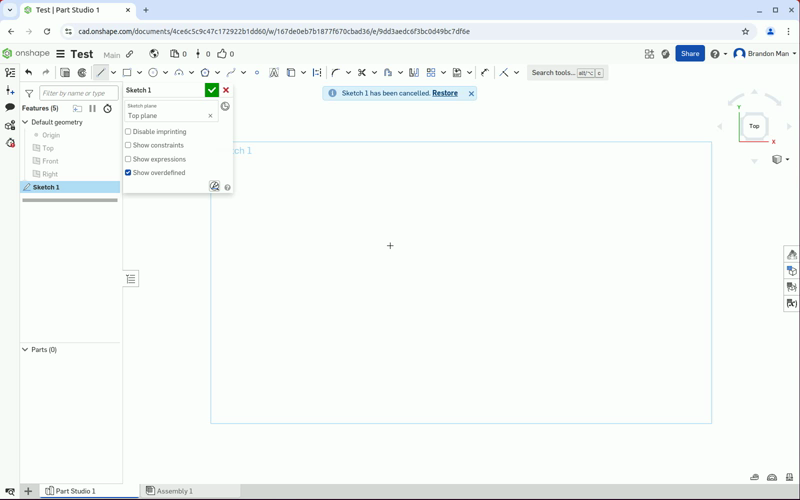
key_up(shift)
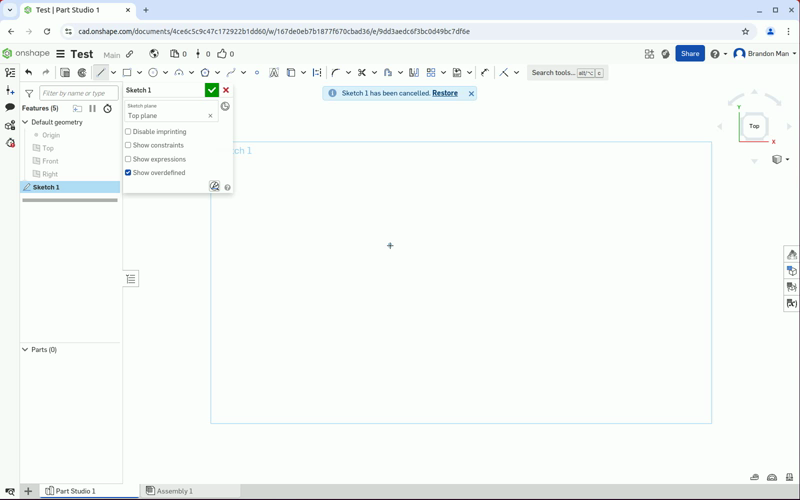
key_down(shift)
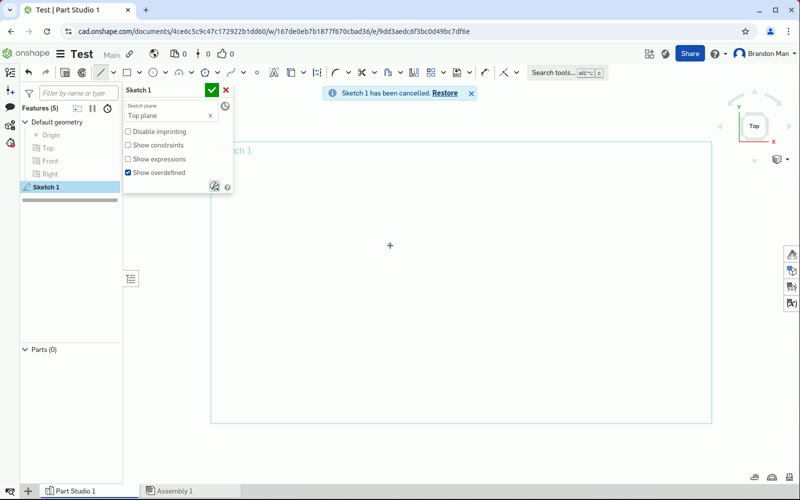
mouse_move(465, 245)
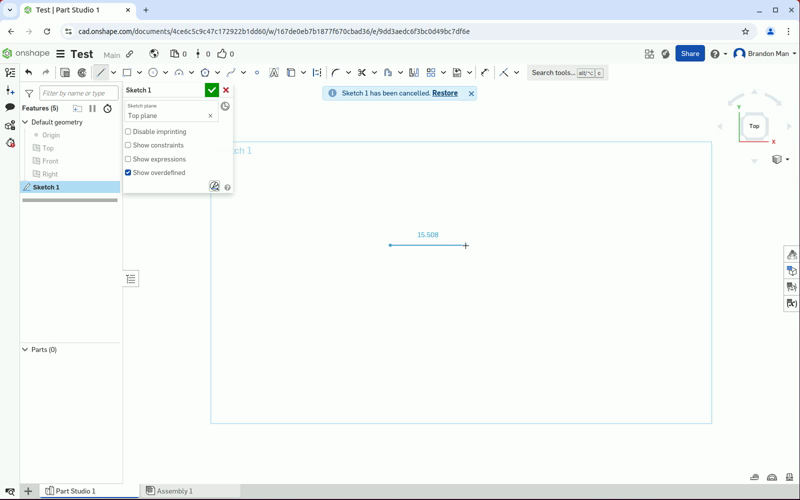
click(465, 245)
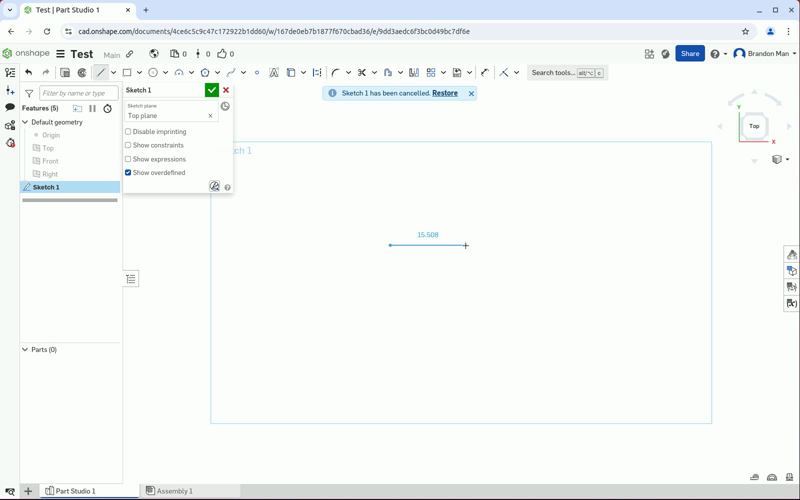
key_up(shift)
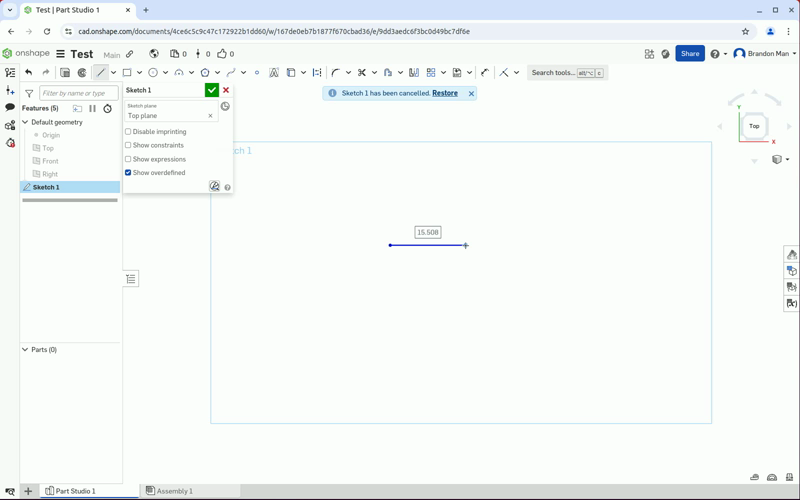
key_down(shift)
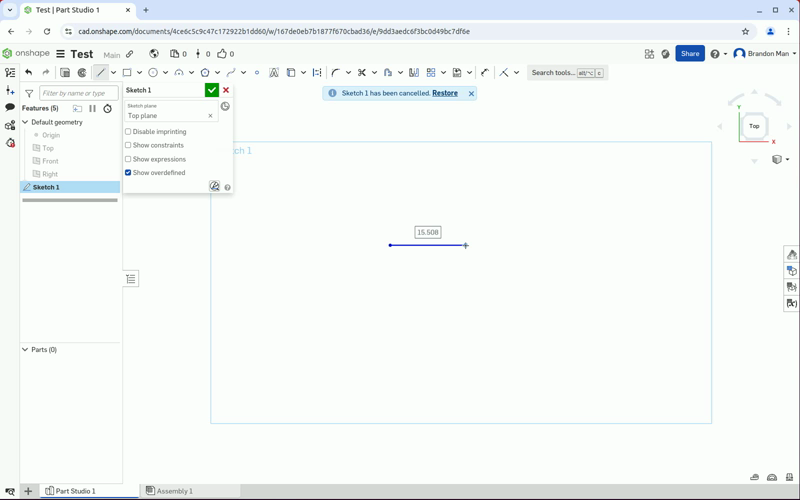
mouse_move(495, 245)
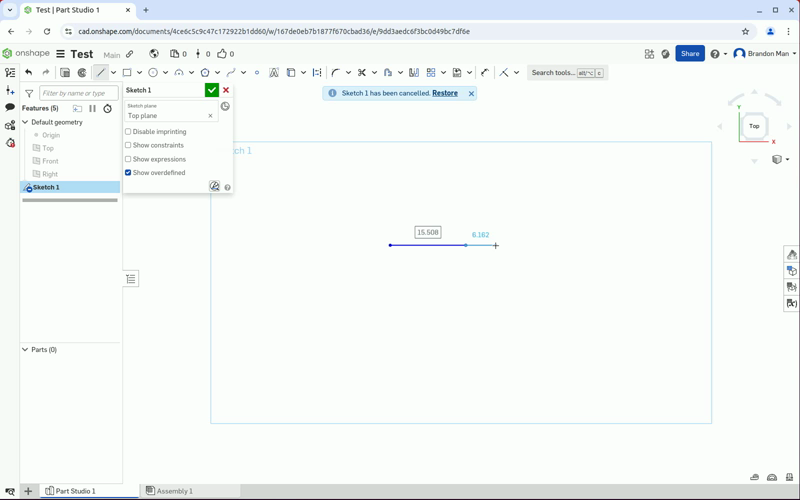
mouse_move(465, 219)
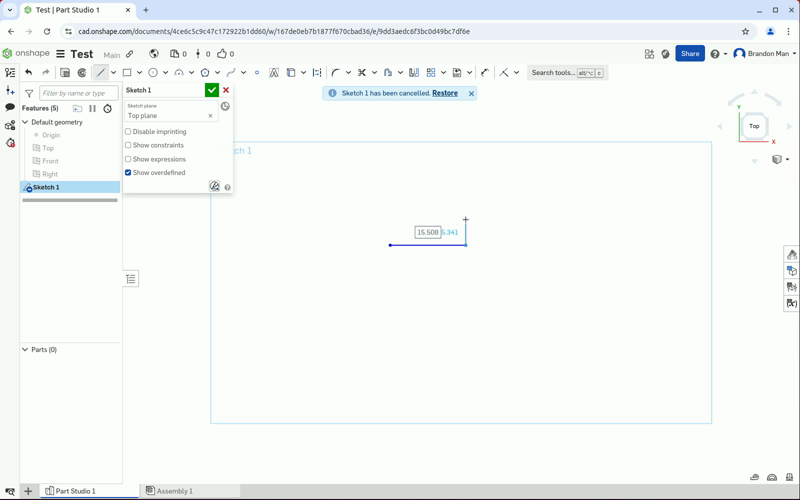
click(465, 219)
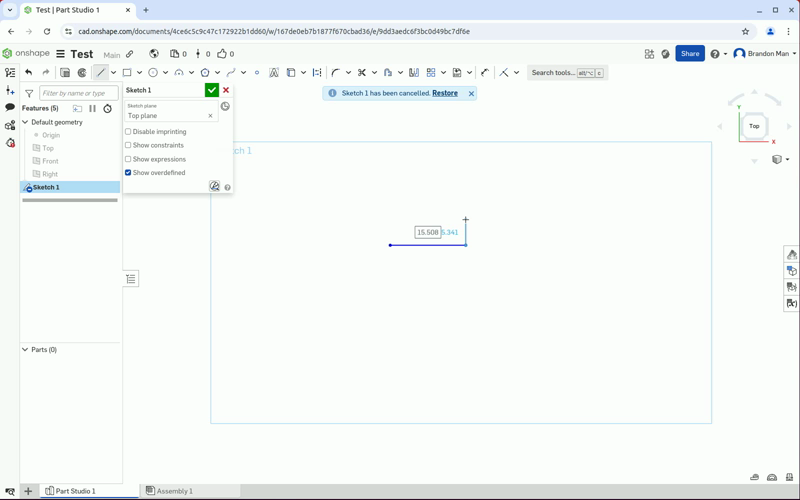
key_up(shift)
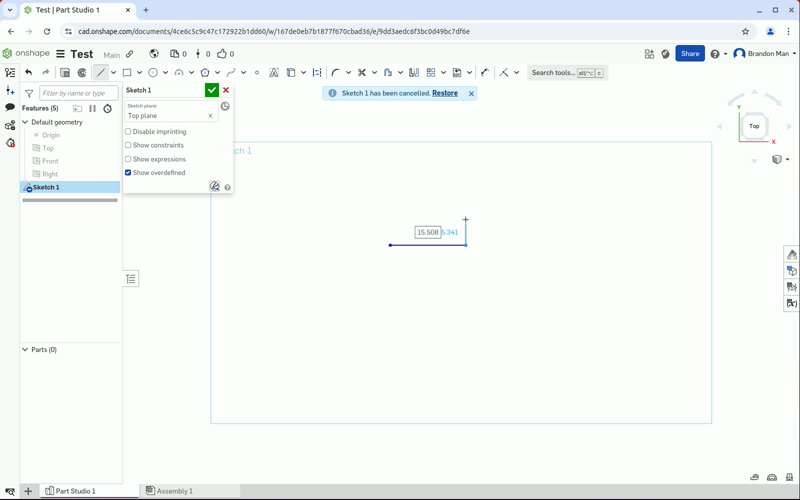
key_down(shift)
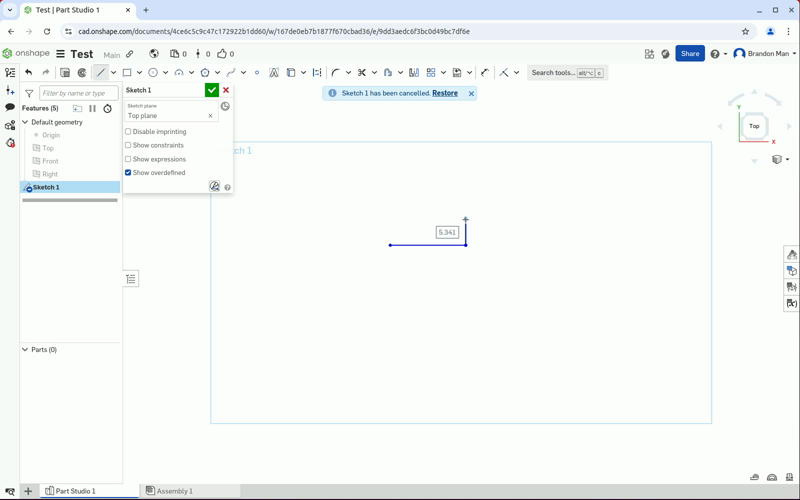
mouse_move(495, 219)
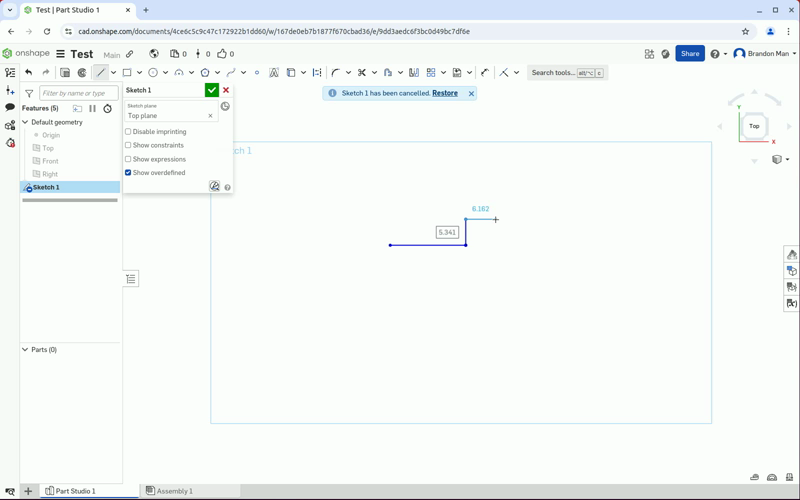
mouse_move(451, 219)
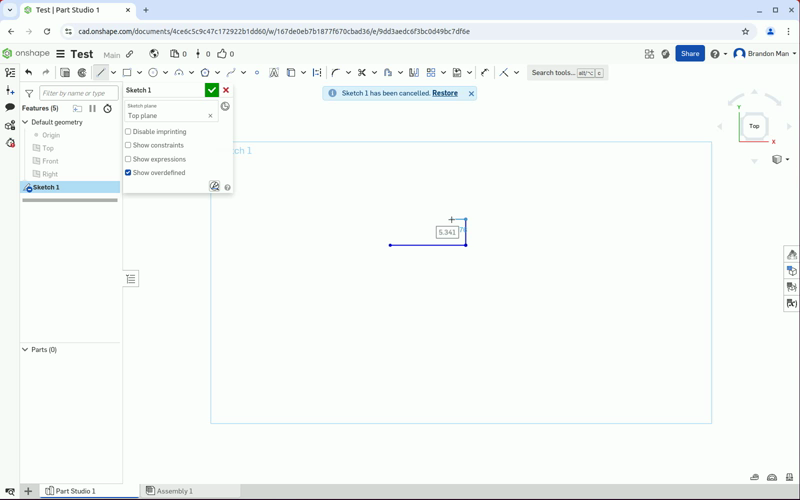
click(451, 219)
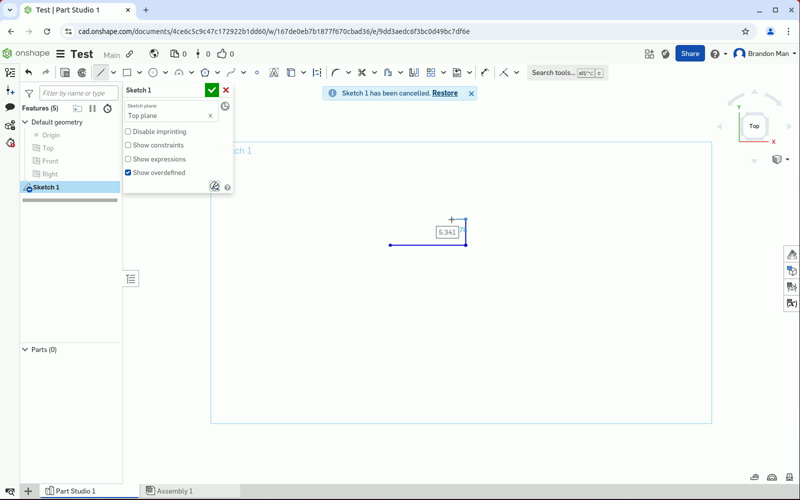
key_up(shift)
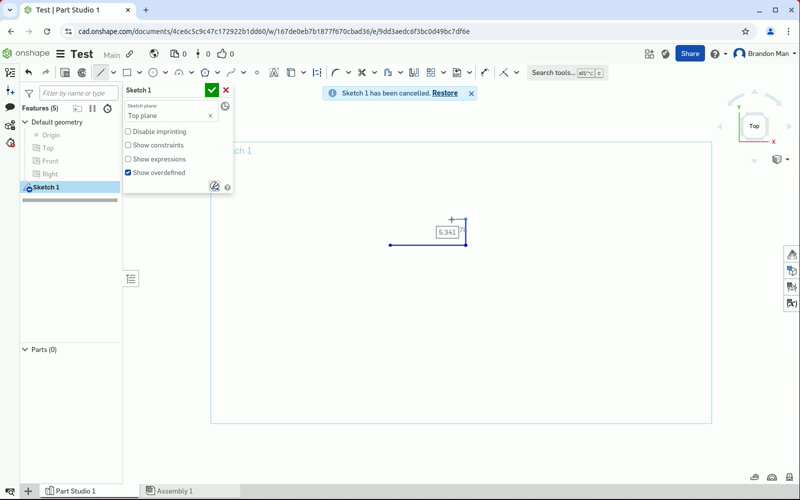
key_down(shift)
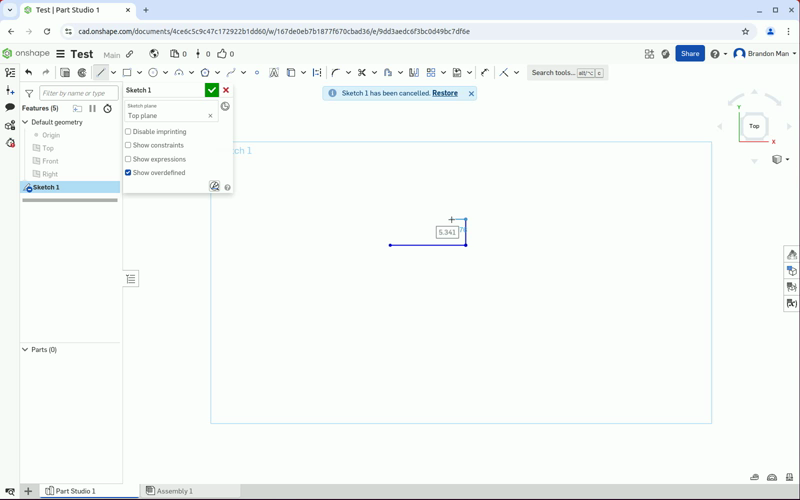
mouse_move(481, 219)
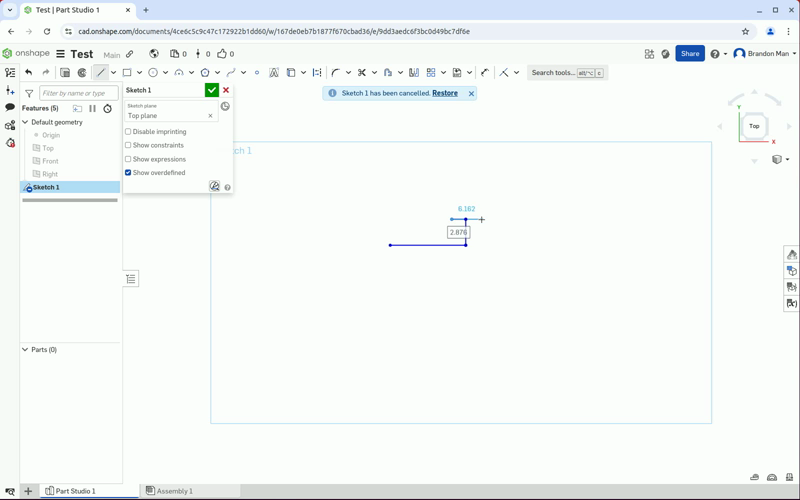
mouse_move(451, 196)
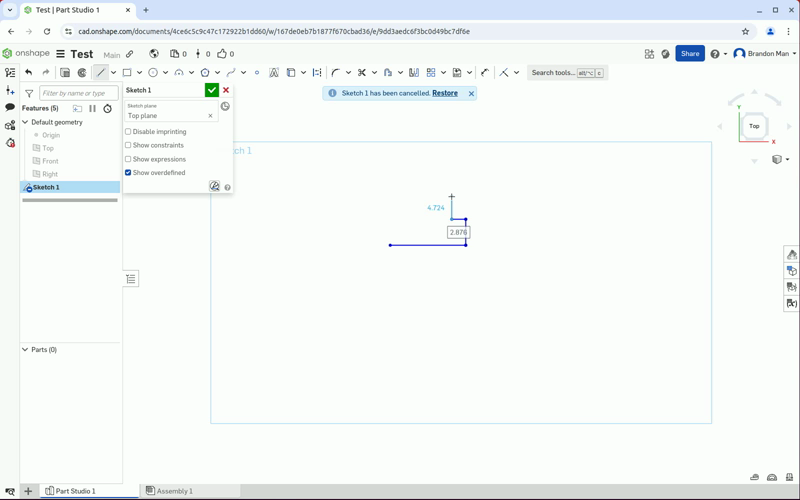
click(451, 196)
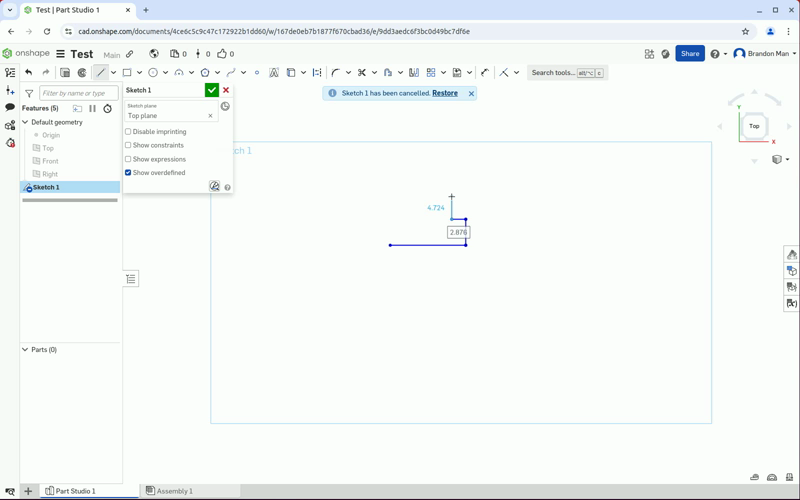
key_up(shift)
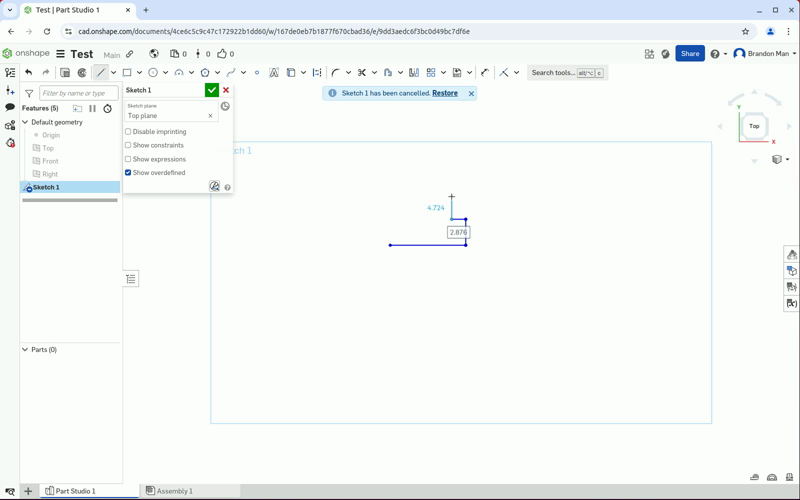
key_down(shift)
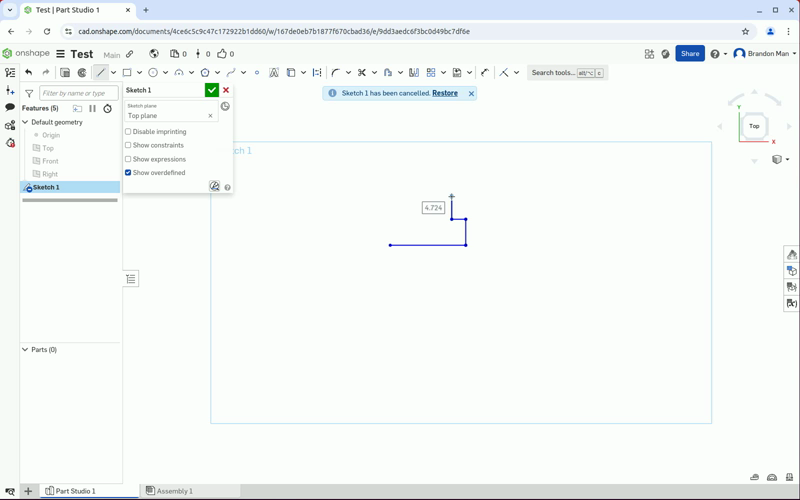
mouse_move(481, 196)
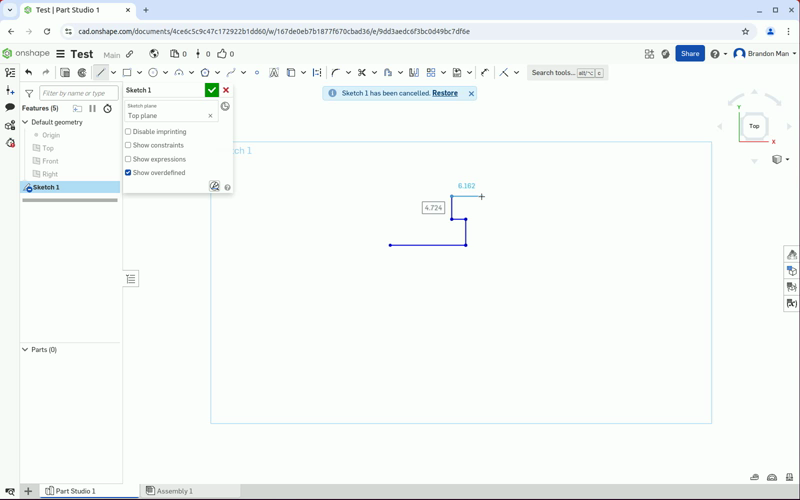
mouse_move(465, 196)
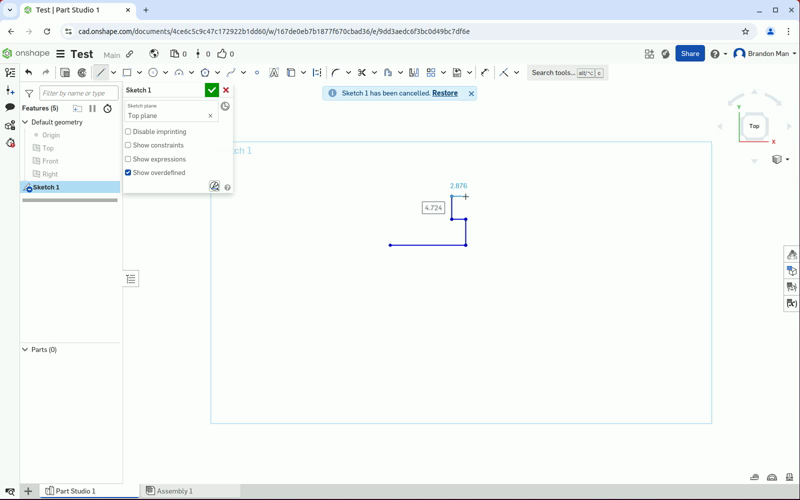
click(465, 196)
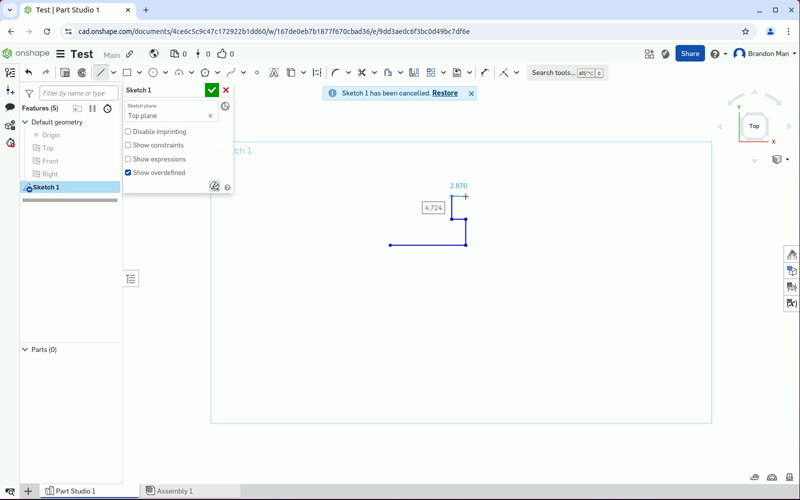
key_up(shift)
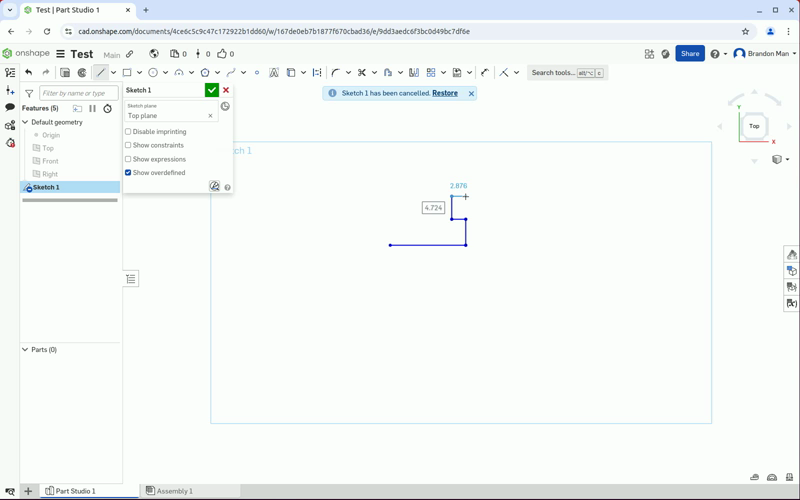
key_down(shift)
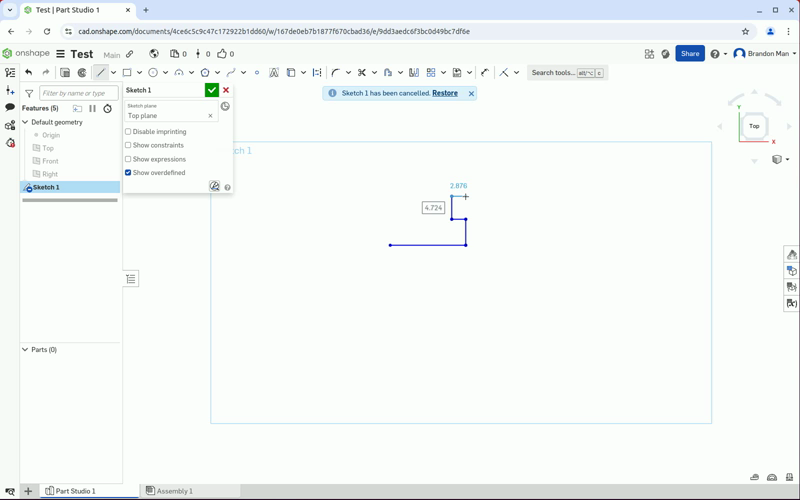
mouse_move(495, 196)
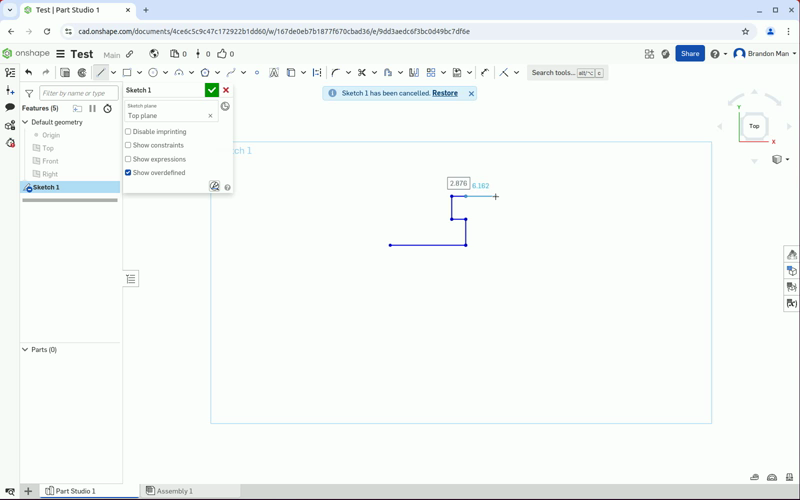
mouse_move(465, 170)
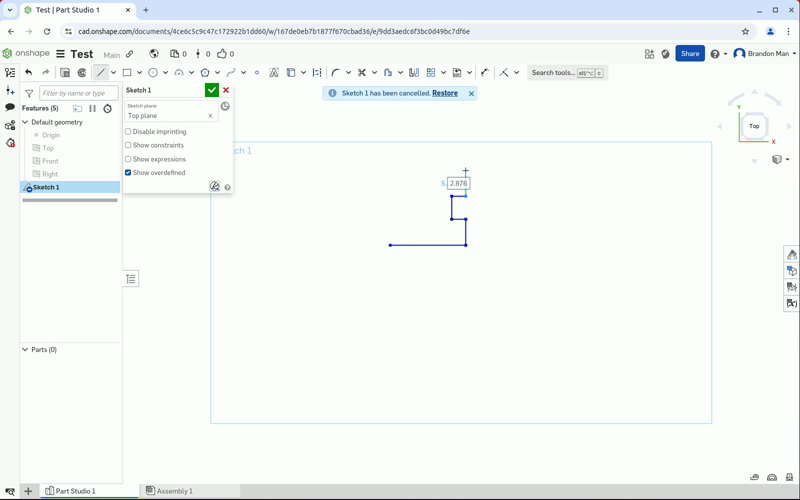
click(465, 170)
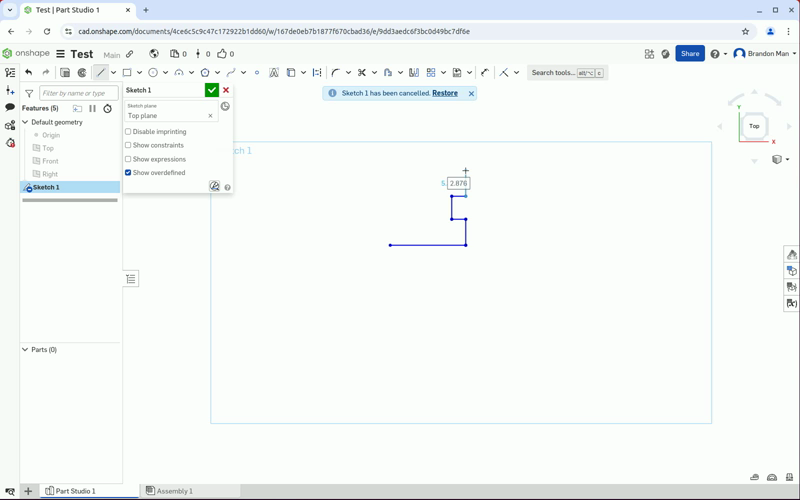
key_up(shift)
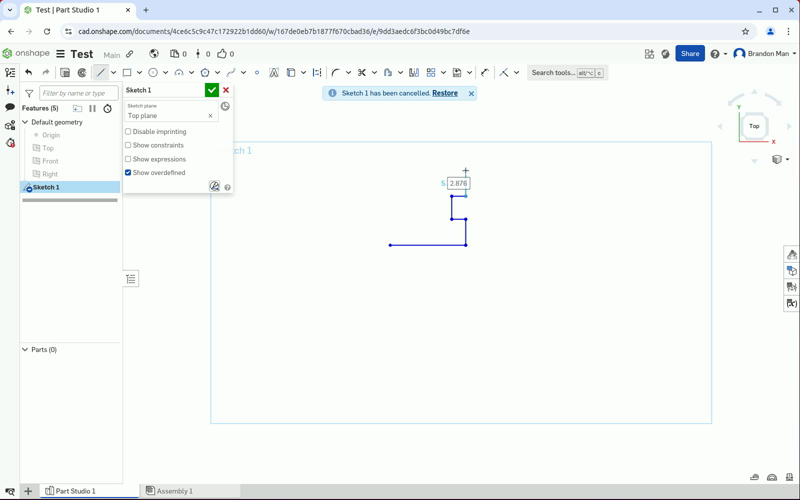
key_down(shift)
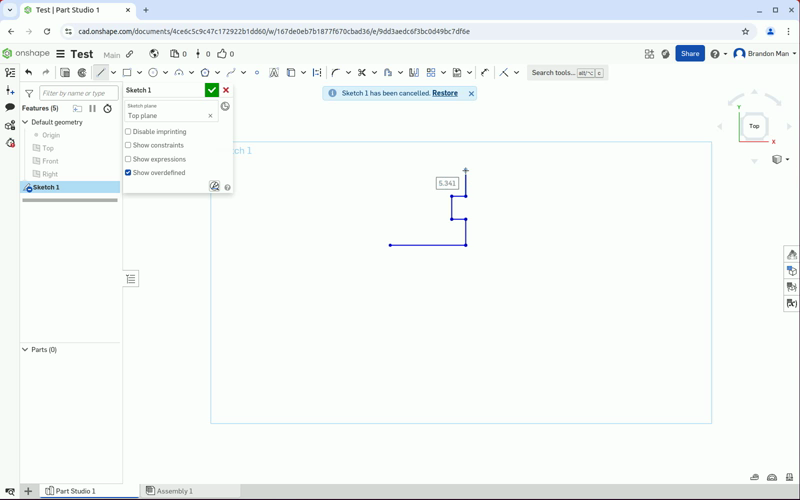
mouse_move(390, 170)
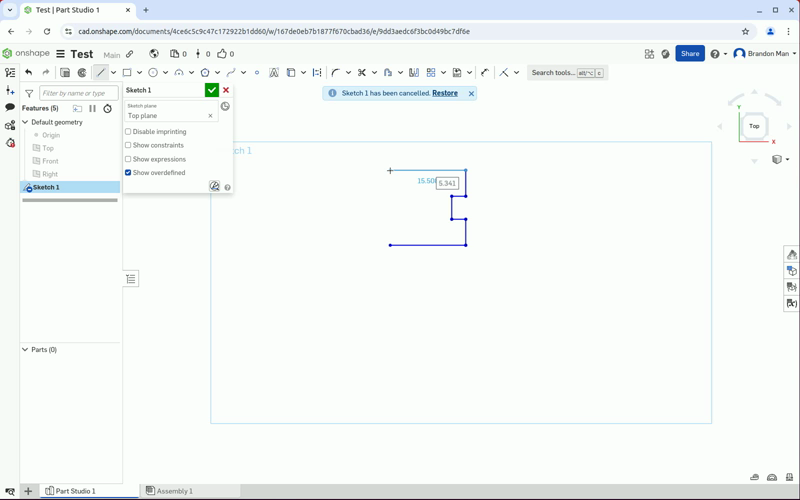
click(390, 170)
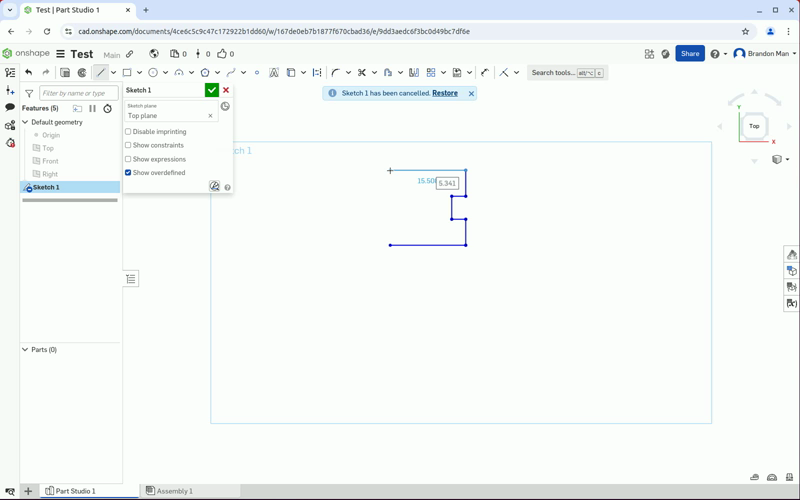
key_up(shift)
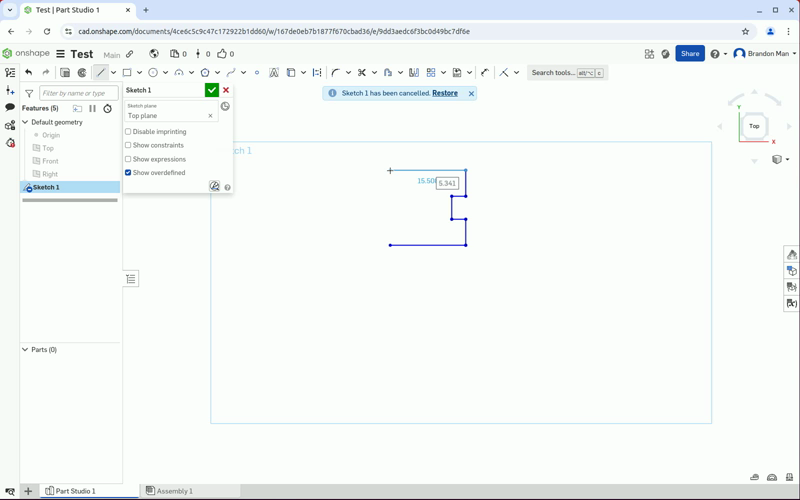
key_down(shift)
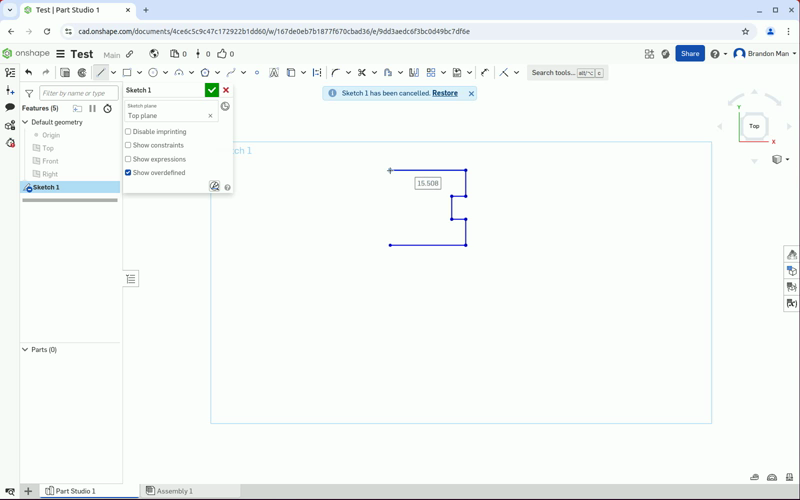
mouse_move(420, 170)
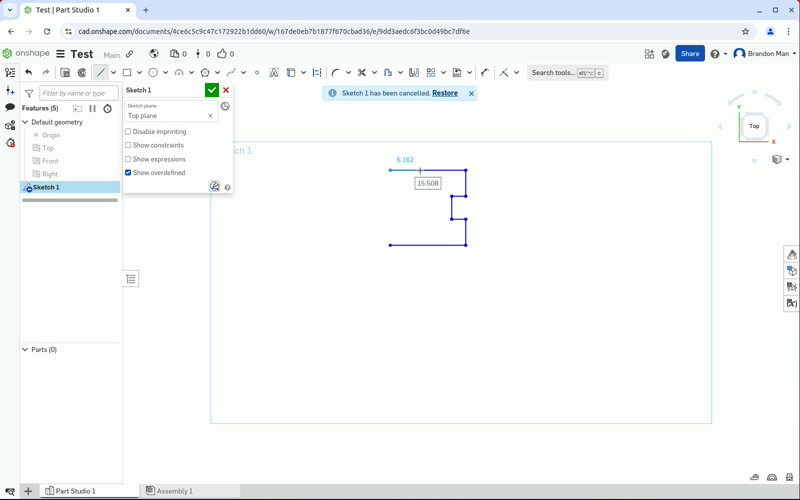
mouse_move(390, 196)
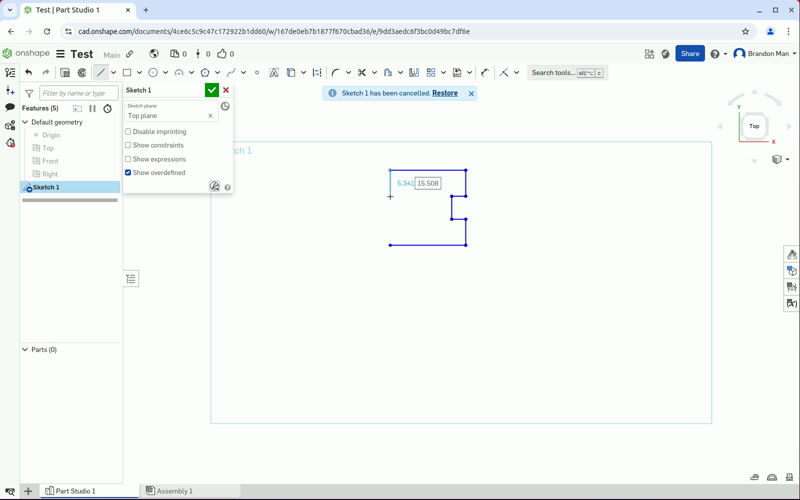
click(390, 196)
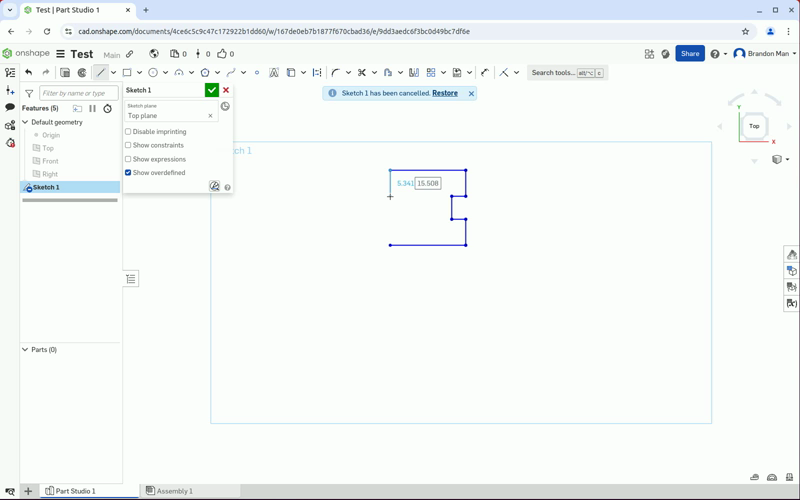
key_up(shift)
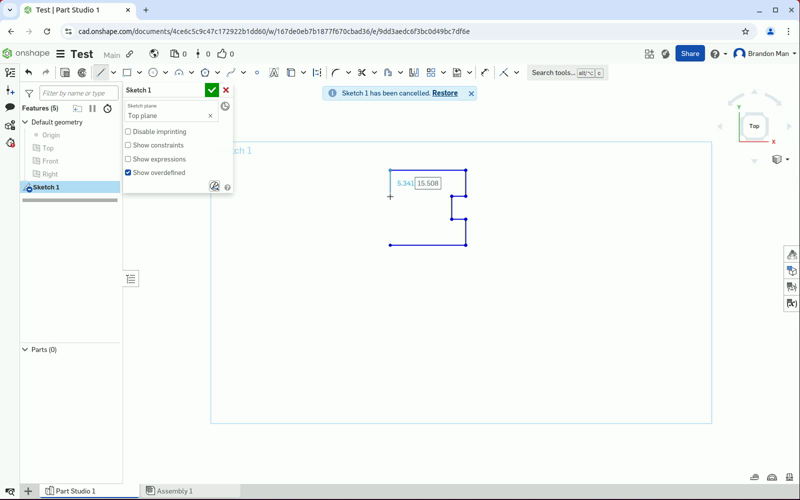
key_down(shift)
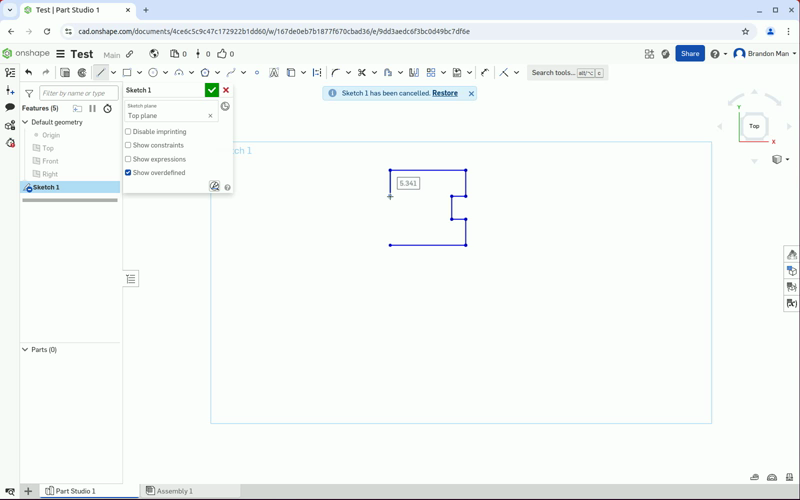
mouse_move(420, 196)
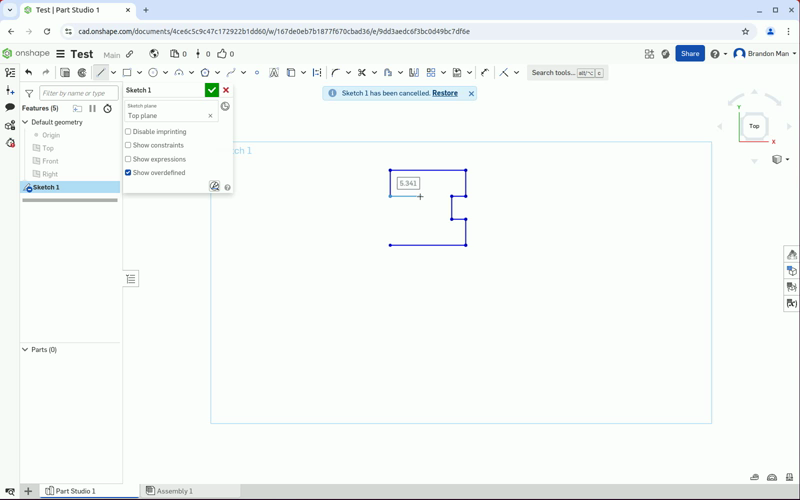
mouse_move(404, 196)
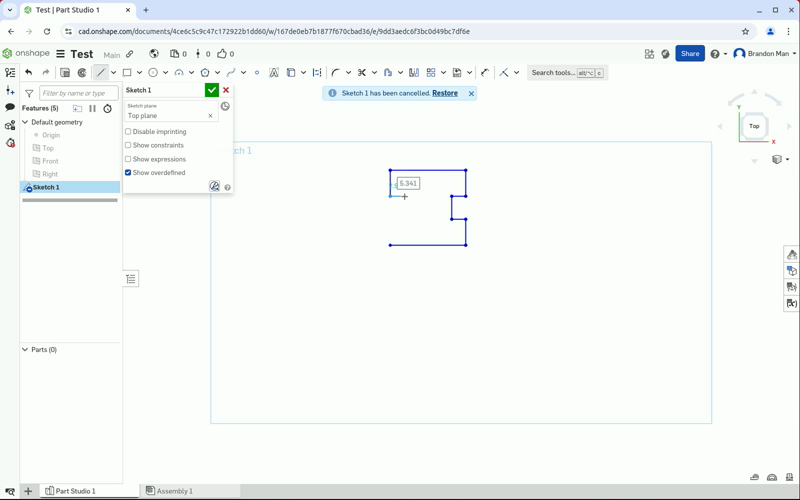
click(404, 196)
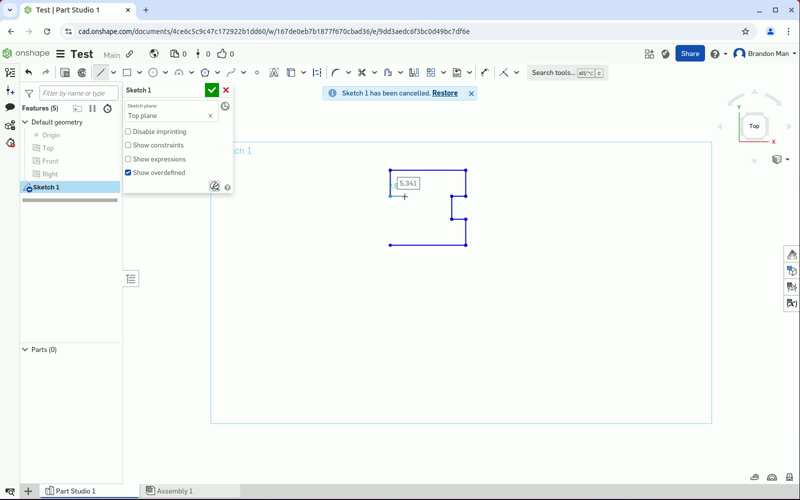
key_up(shift)
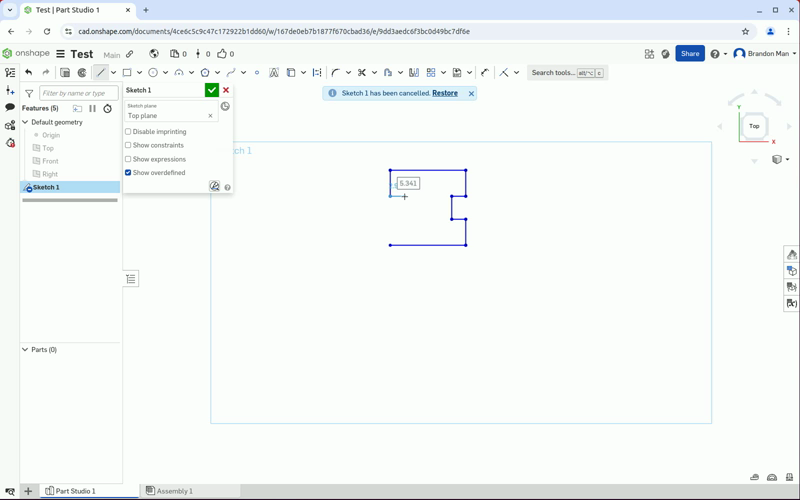
key_down(shift)
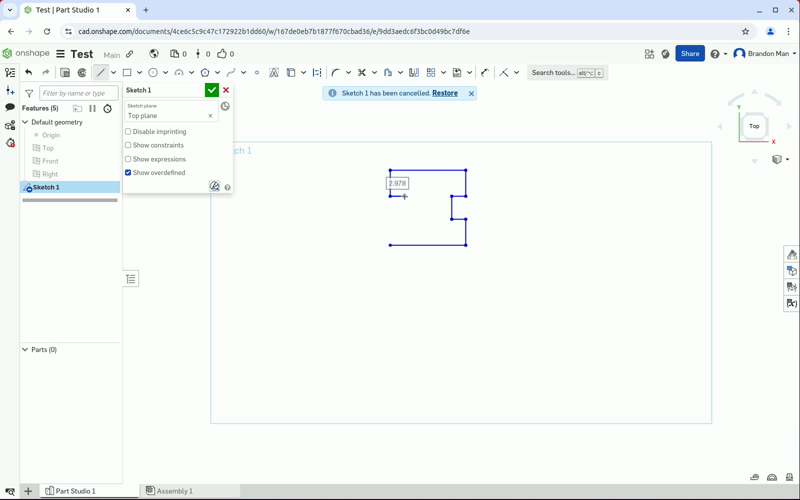
mouse_move(434, 196)
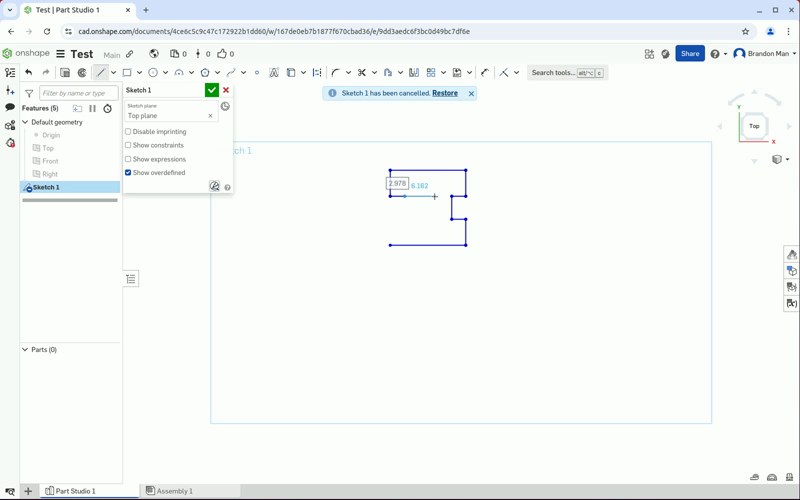
mouse_move(404, 219)
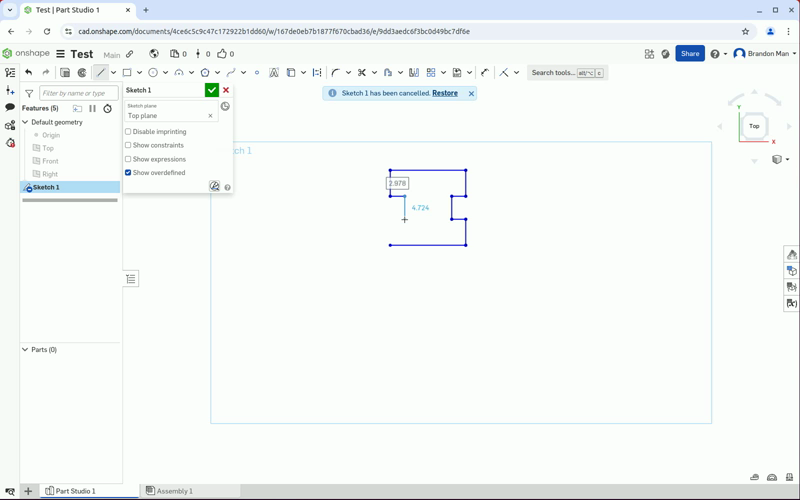
click(404, 219)
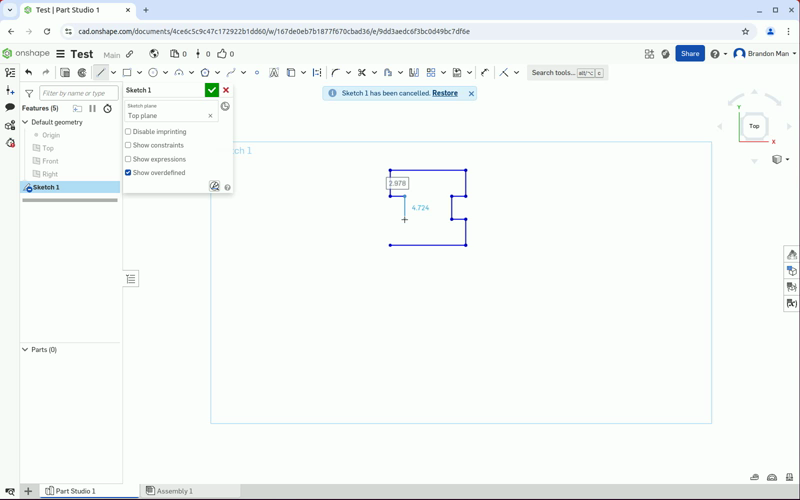
key_up(shift)
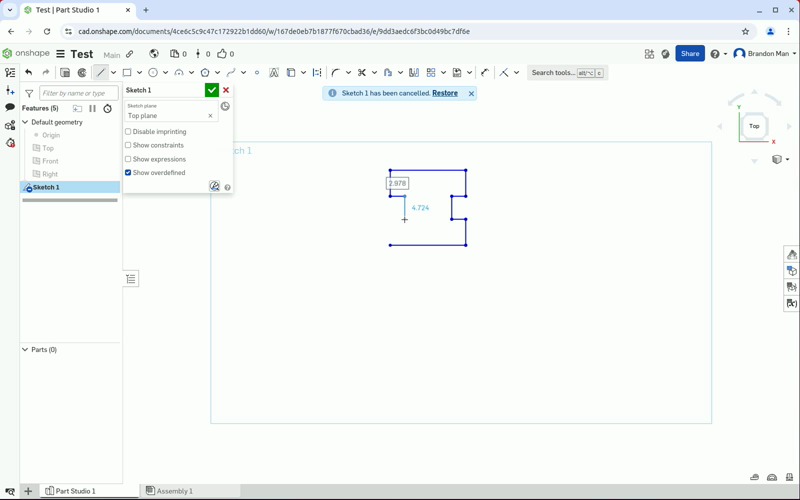
key_down(shift)
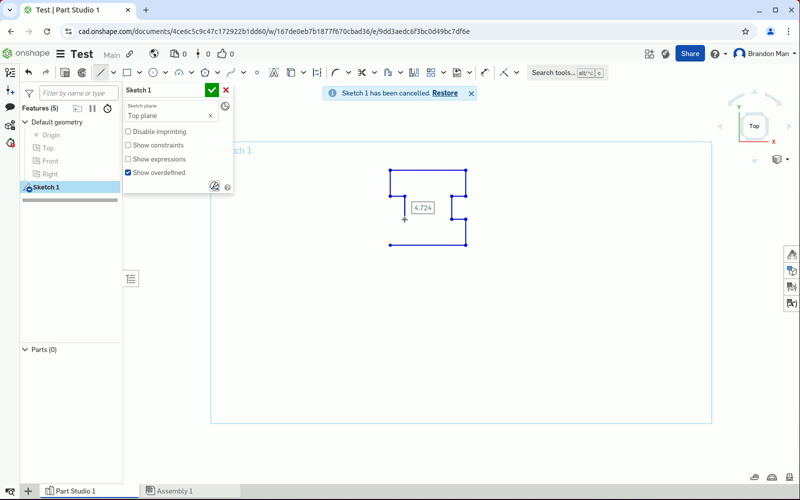
mouse_move(434, 219)
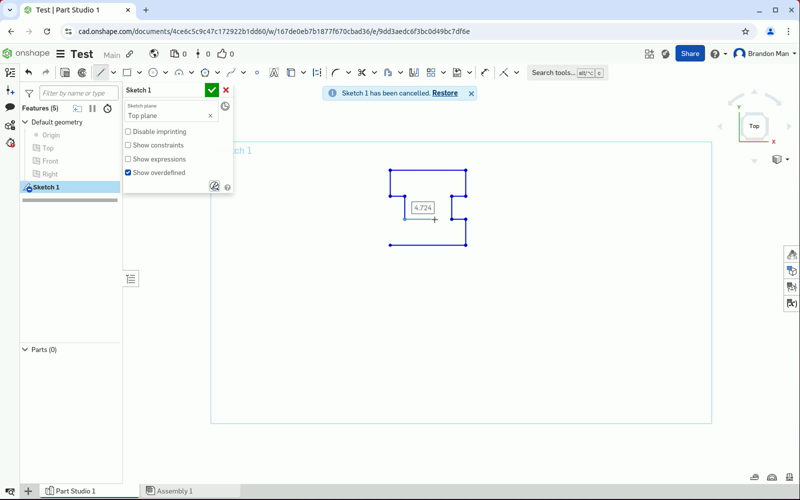
mouse_move(390, 219)
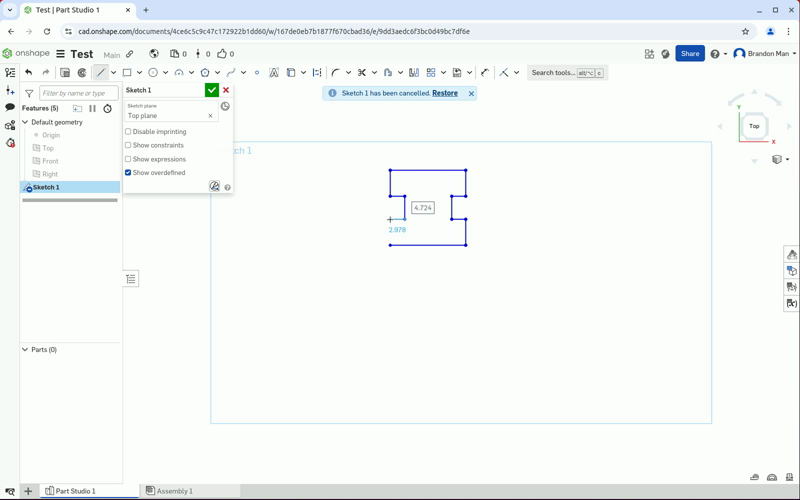
click(390, 219)
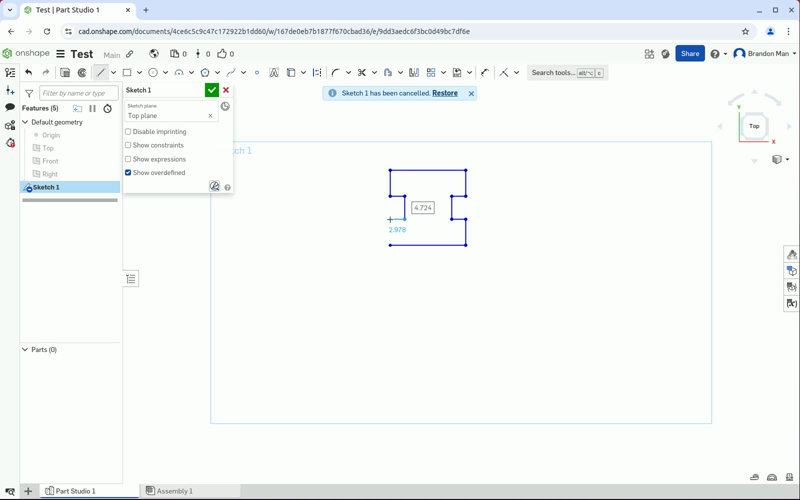
key_up(shift)
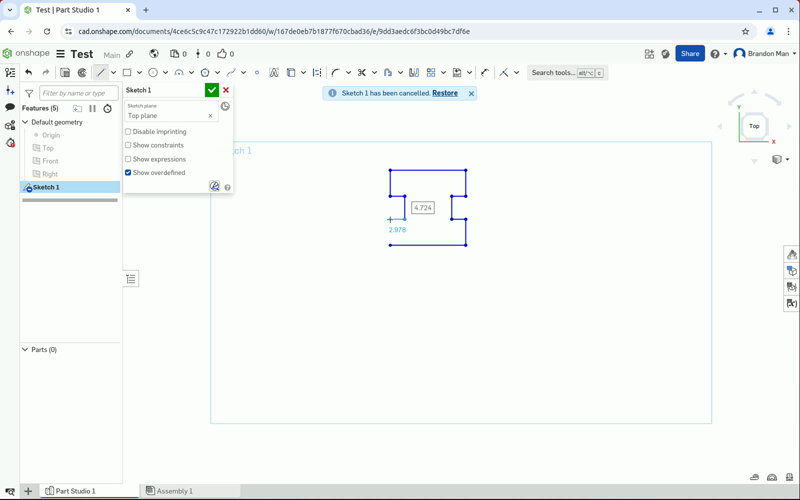
mouse_move(420, 219)
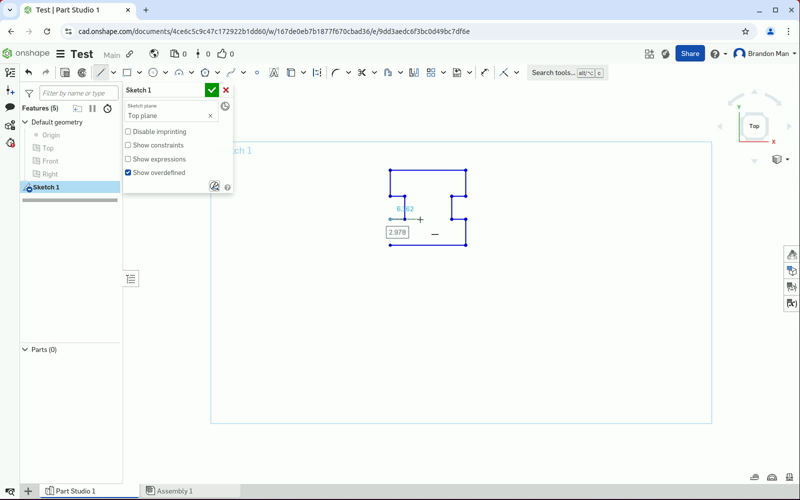
key_down(shift)
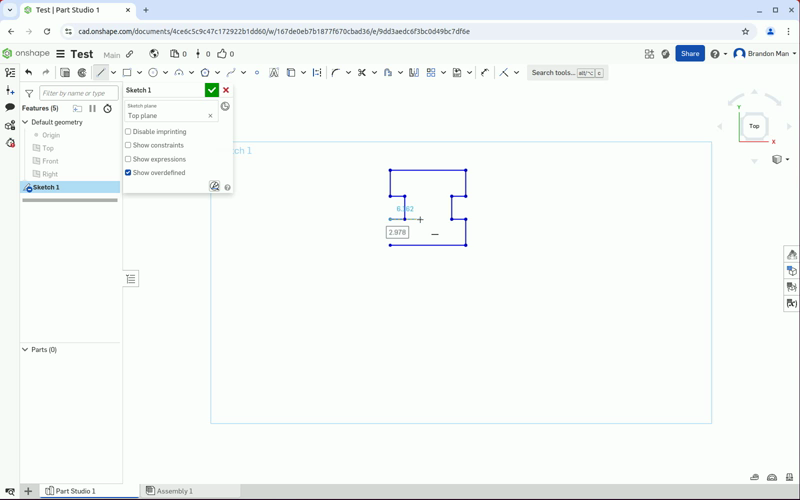
mouse_move(390, 245)
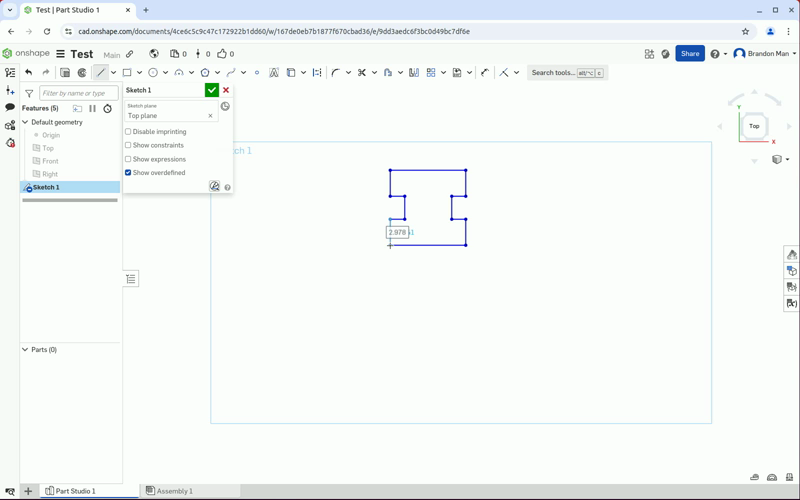
key_up(shift)
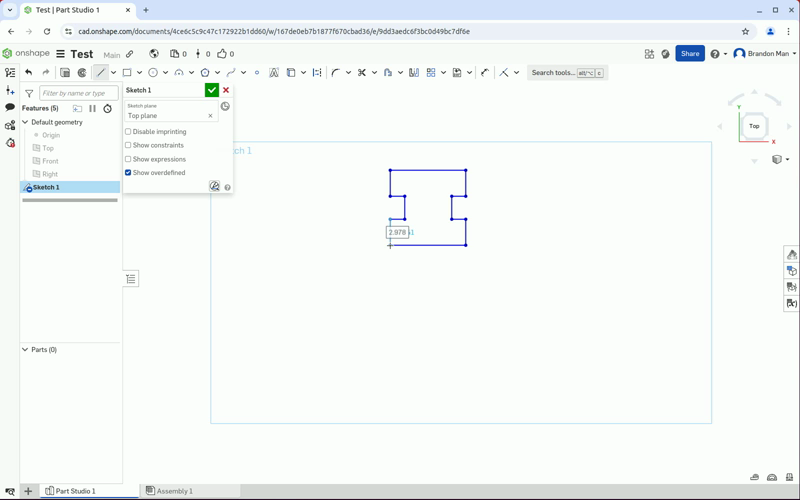
click(390, 245)
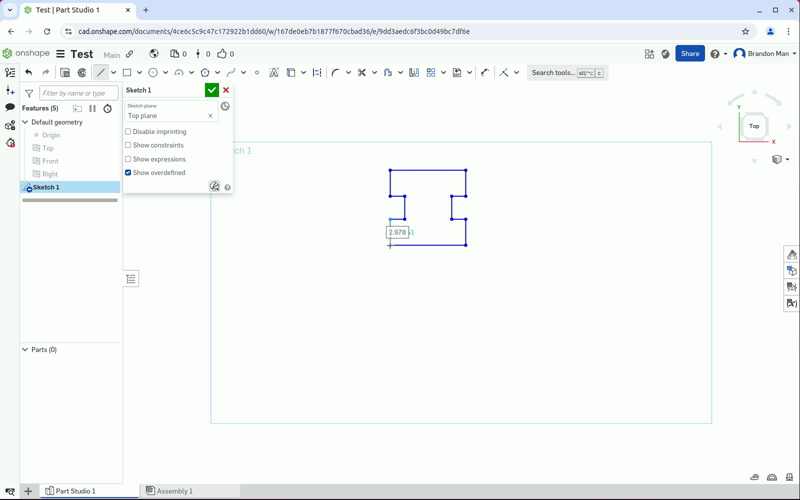
key(esc)
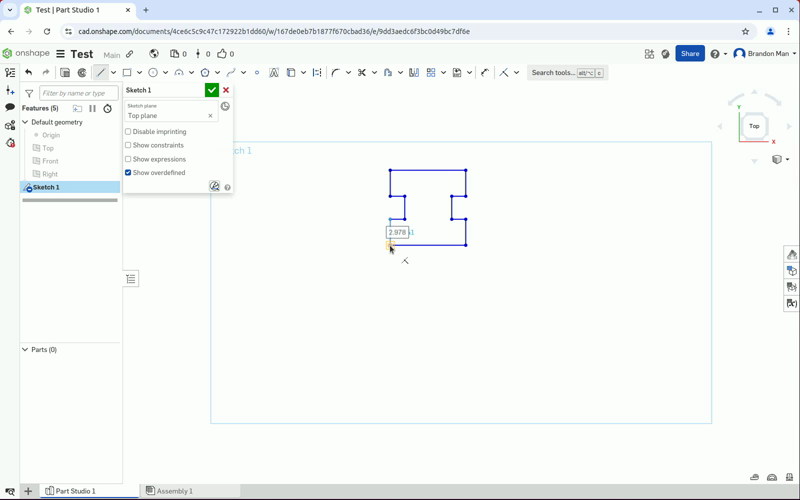
key(c)
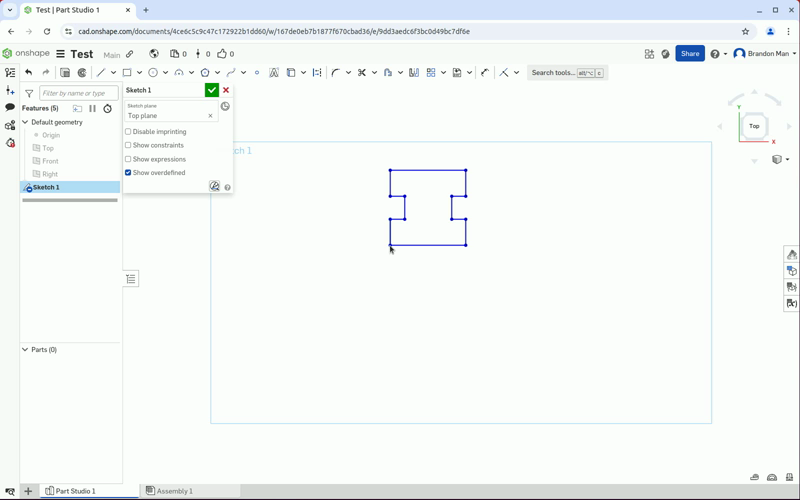
key_down(shift)
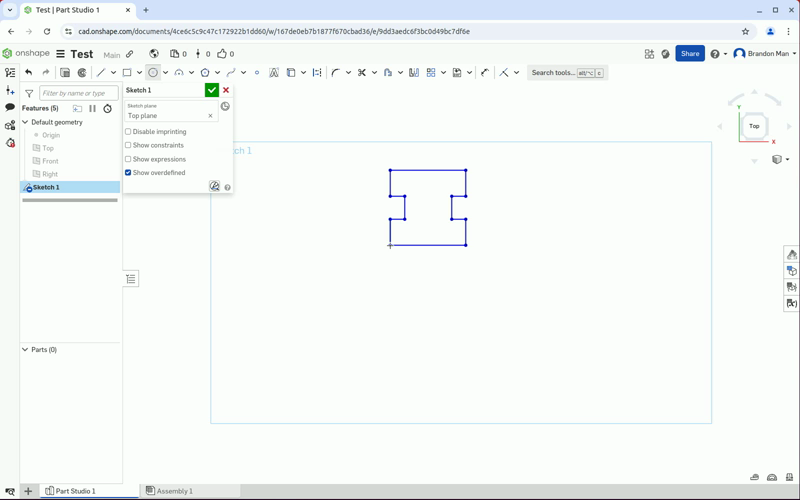
mouse_move(428, 207)
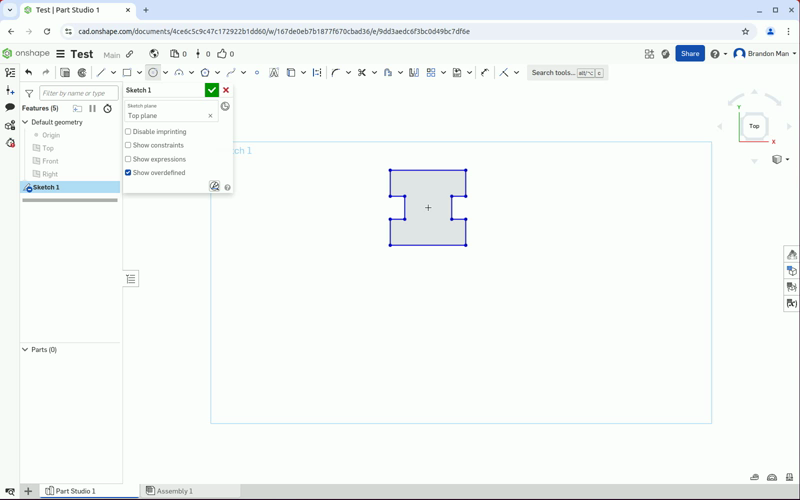
click(428, 207)
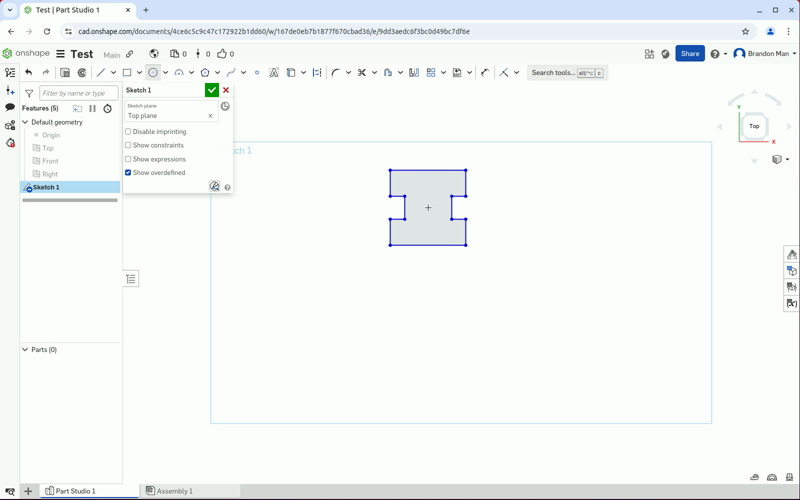
key_up(shift)
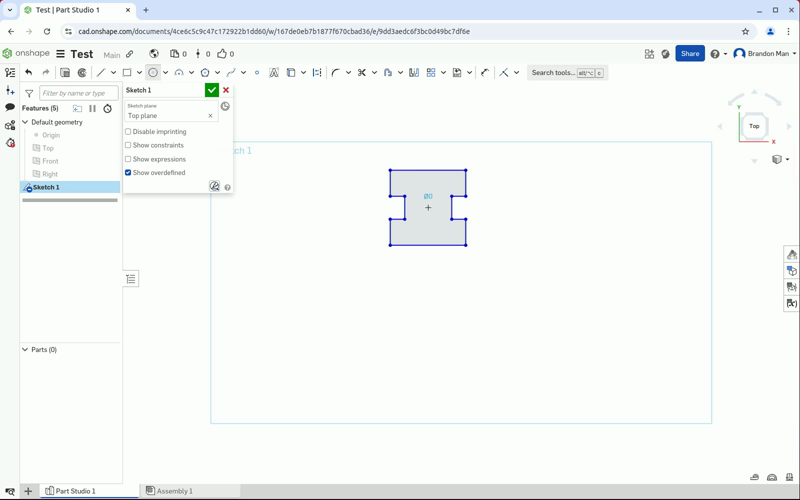
mouse_move(437, 207)
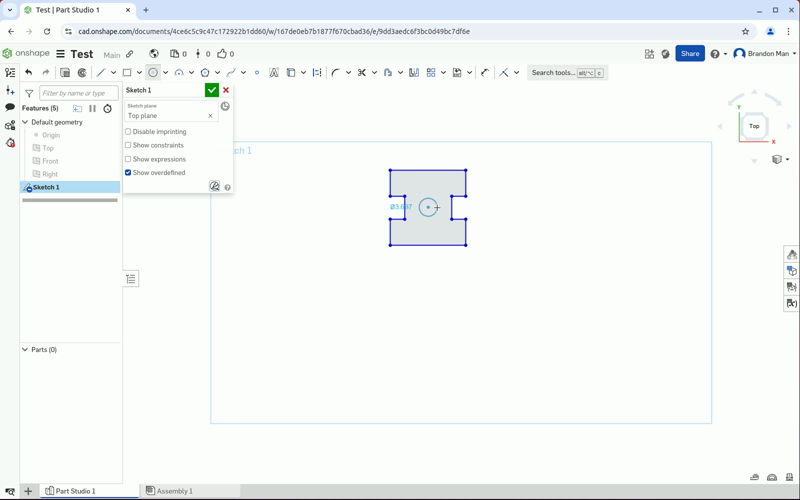
click(437, 207)
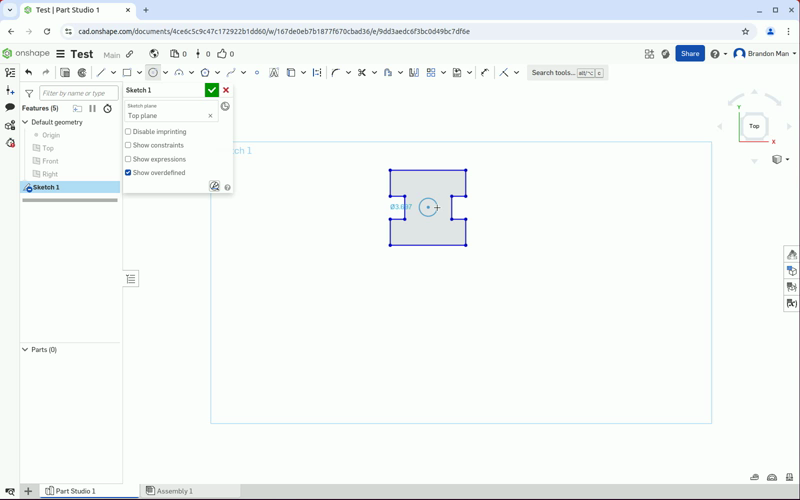
key(esc)
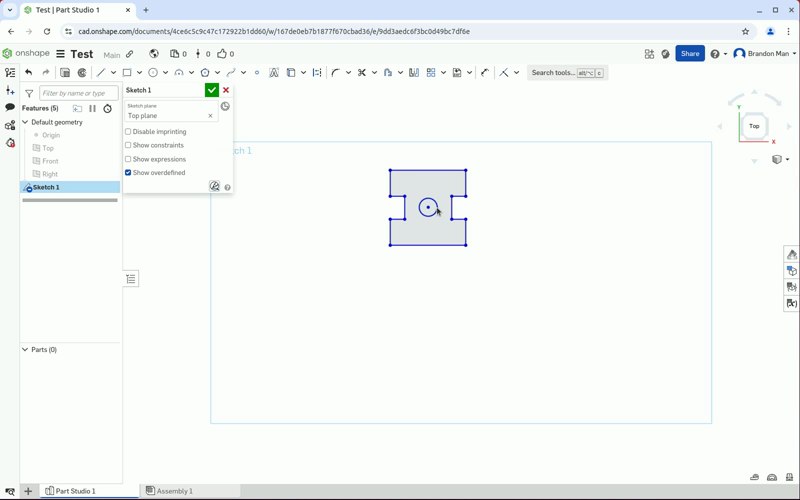
mouse_move(421, 217)
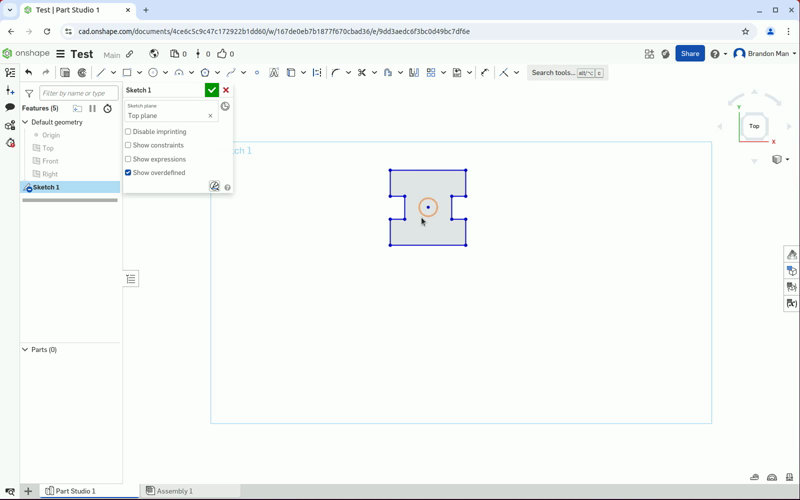
click(421, 217)
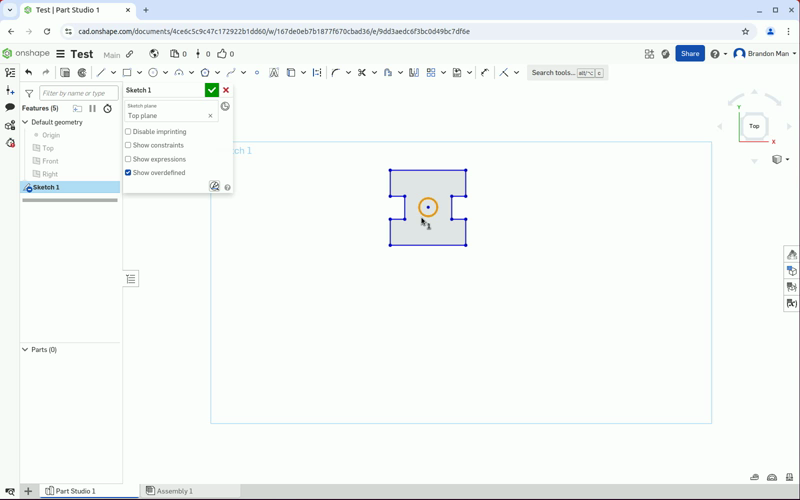
mouse_move(73, 352)
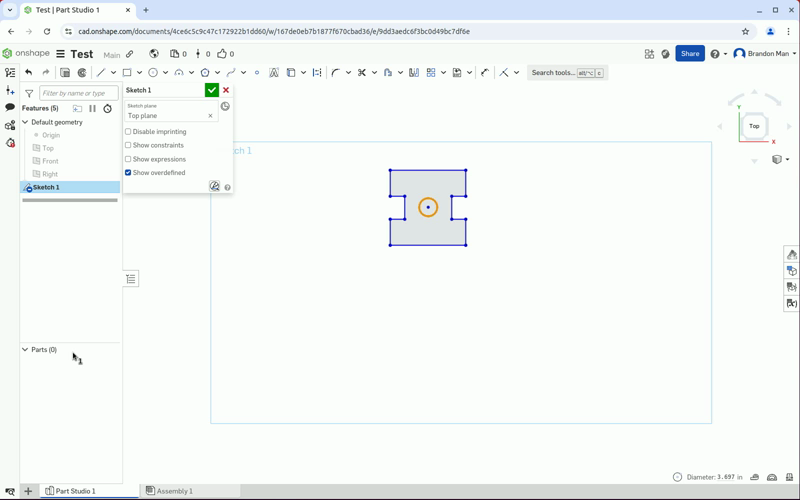
key(shift+y)
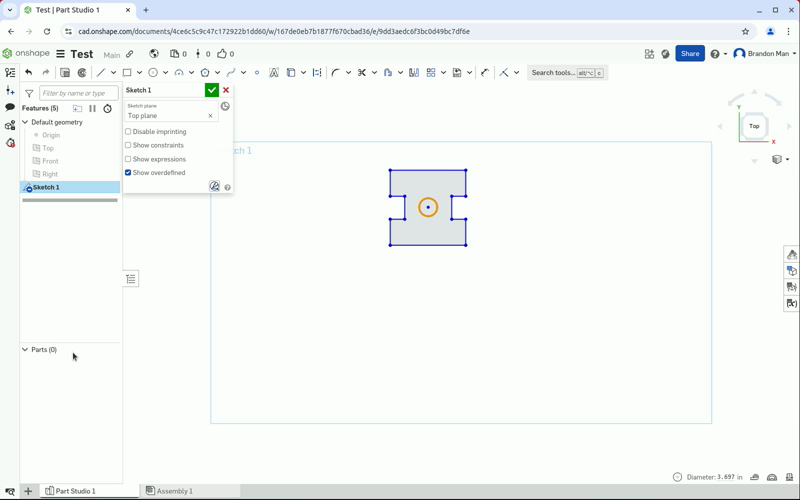
key(shift+e)
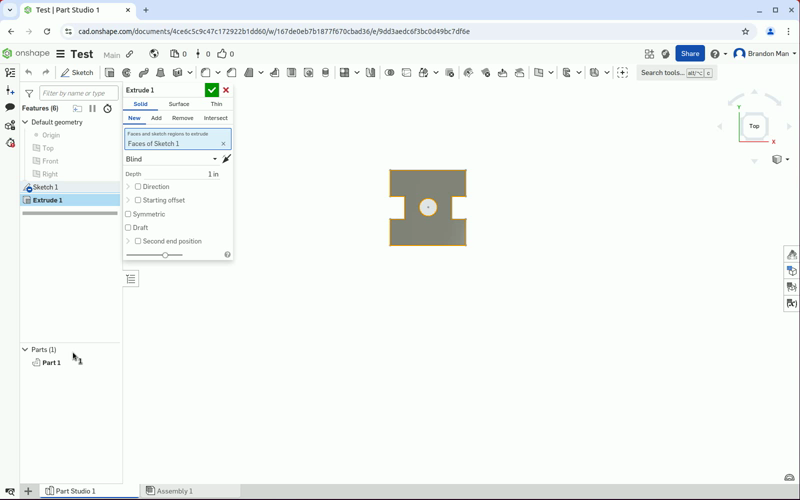
mouse_move(143, 106)
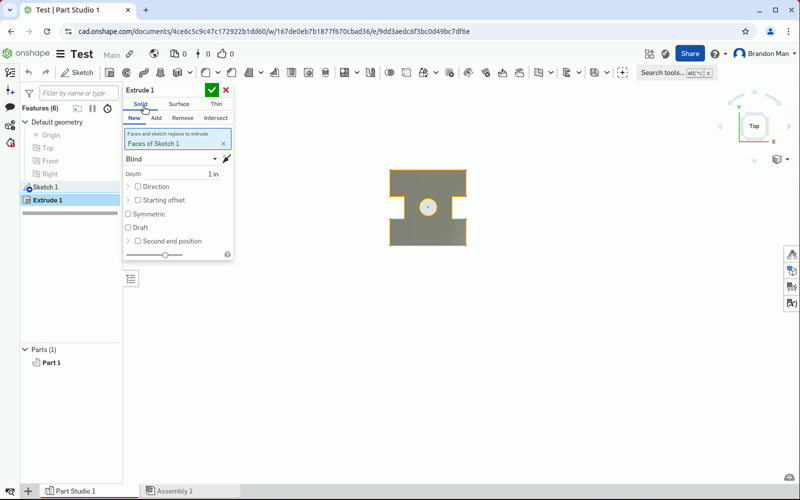
click(143, 106)
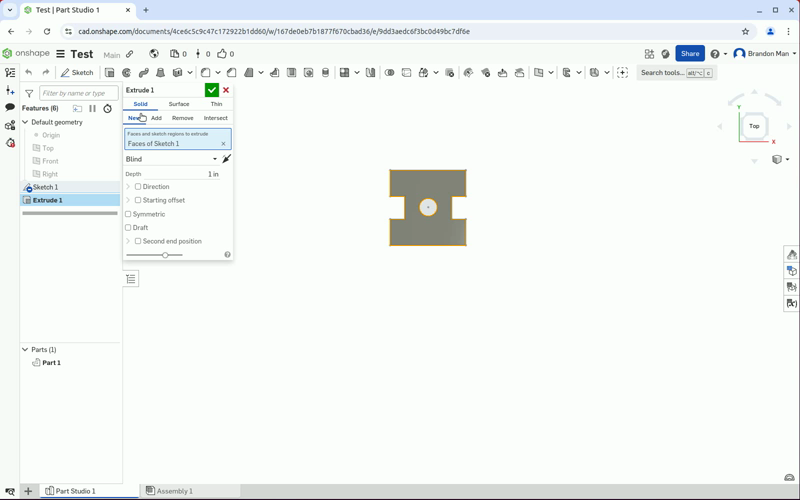
mouse_move(137, 120)
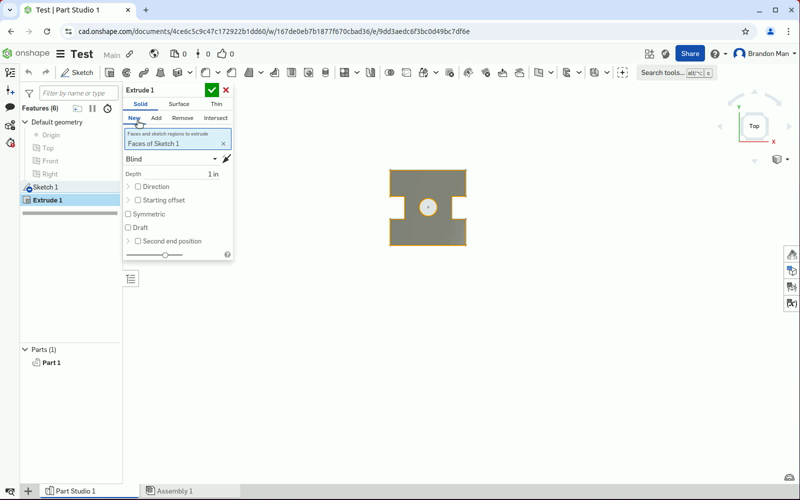
click(137, 120)
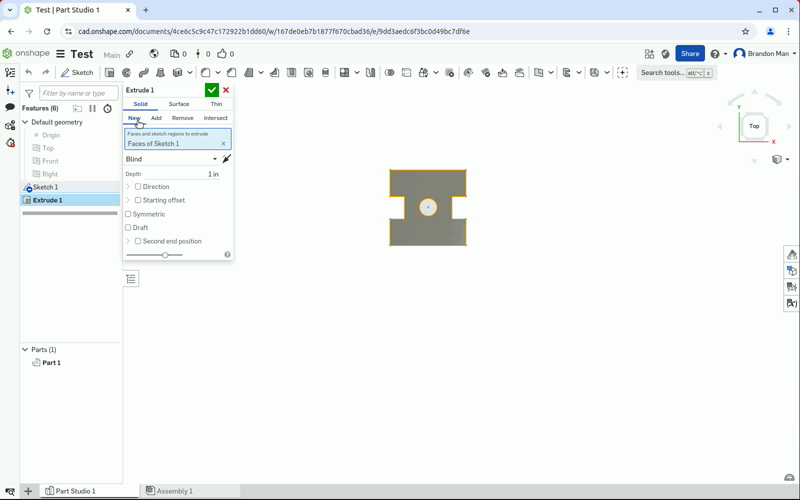
key(tab, 4)
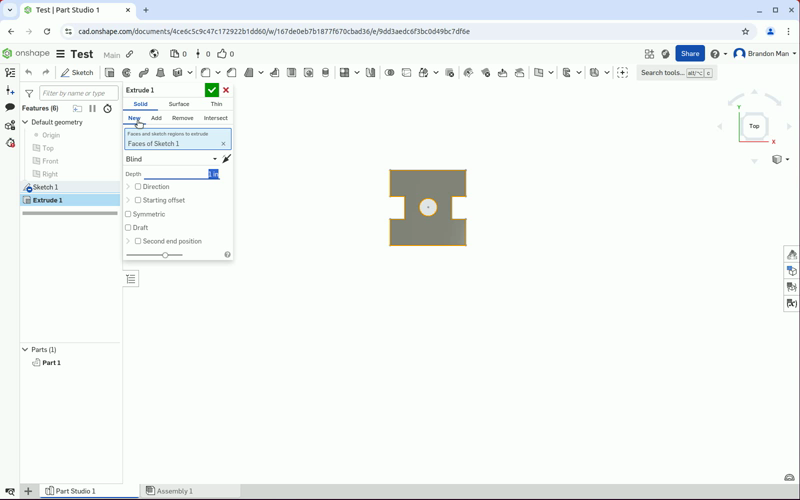
text(3.851)
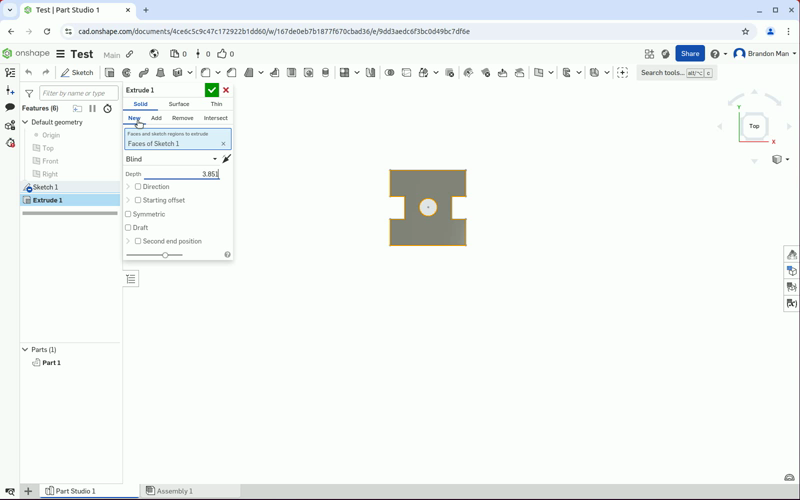
key(enter)
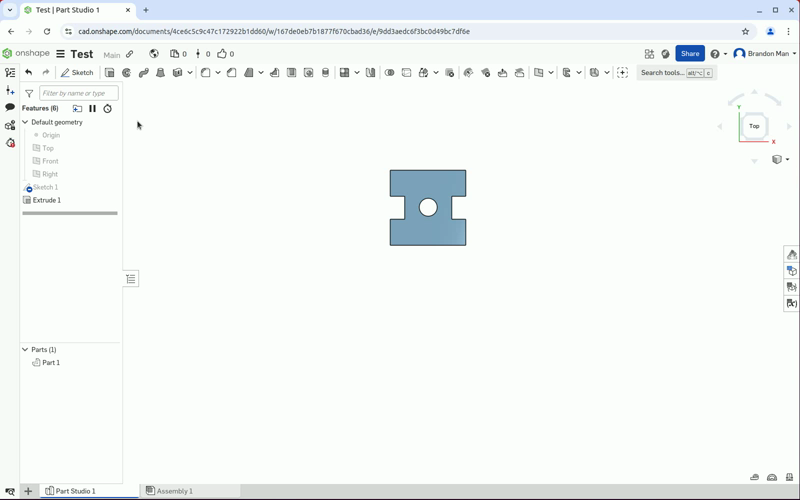
key(shift+h)
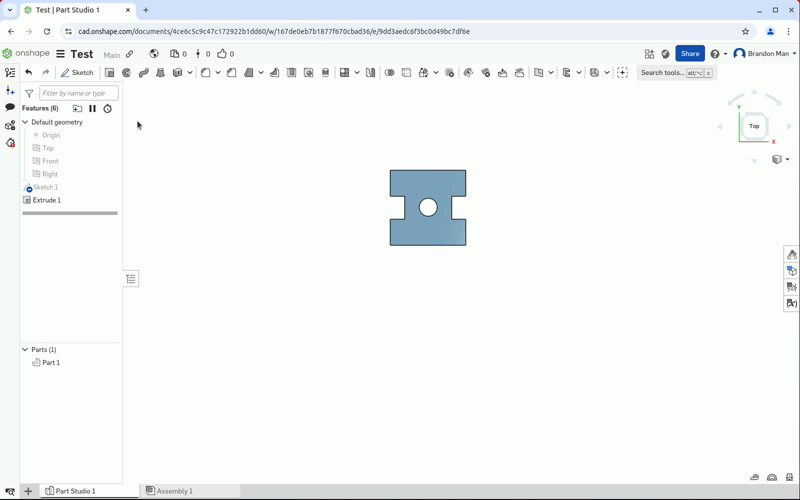
key(shift+h)
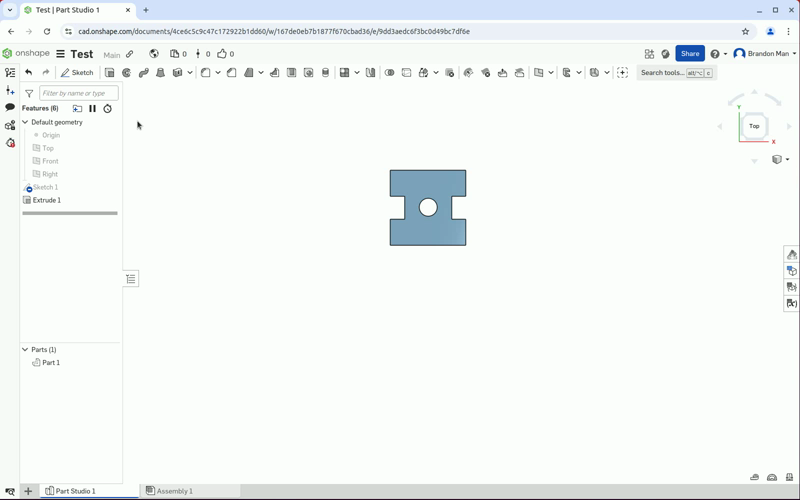
mouse_move(73, 189)
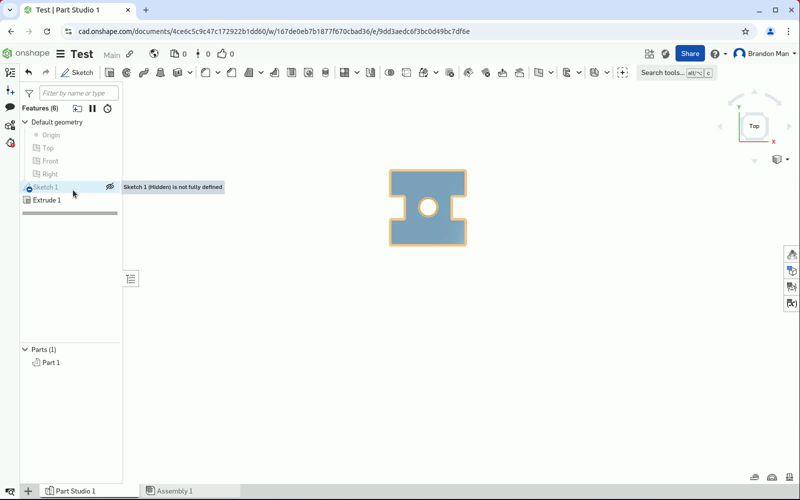
click(73, 189)
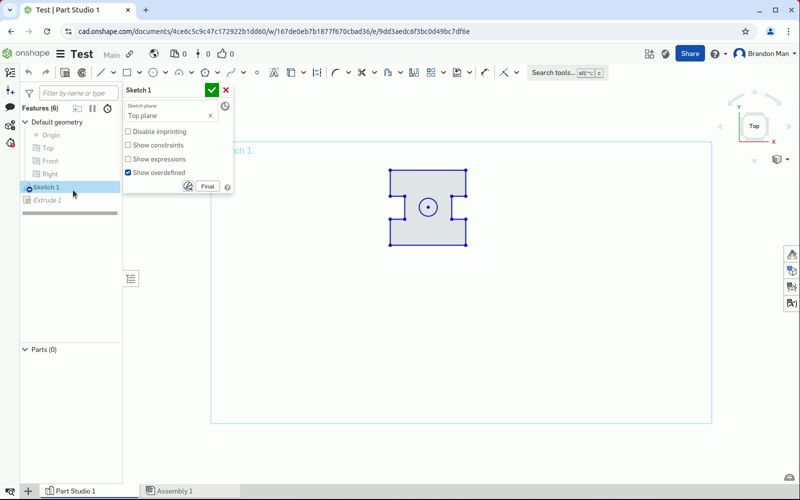
mouse_move(229, 92)
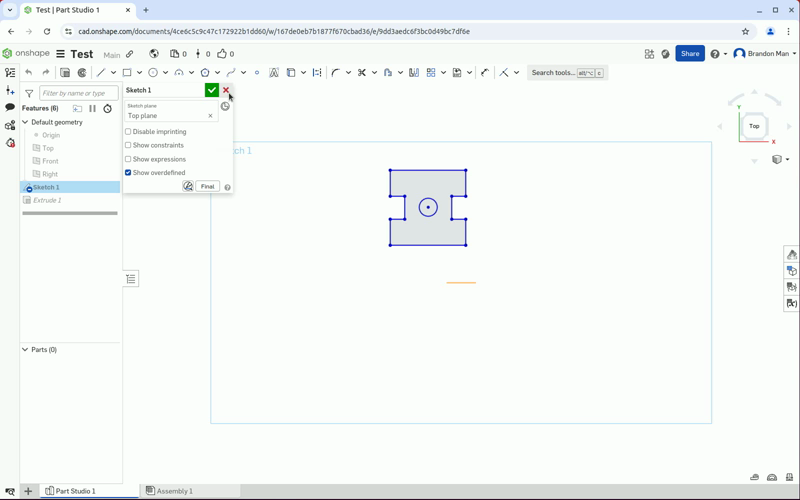
click(229, 92)
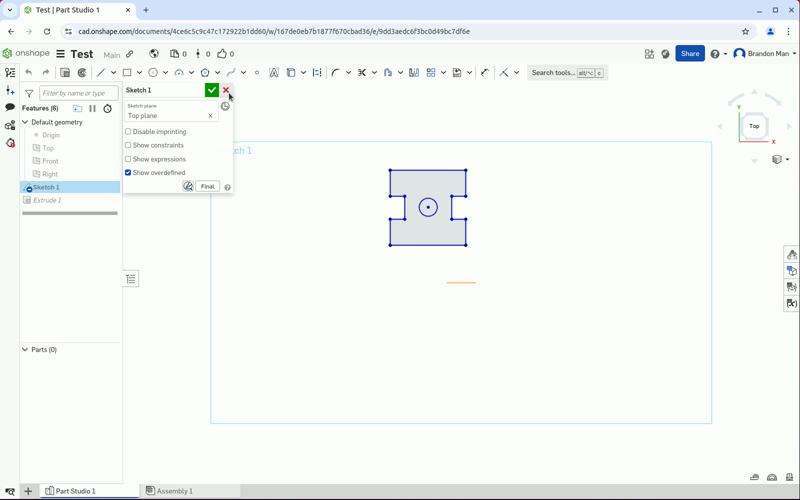
key(shift+s)
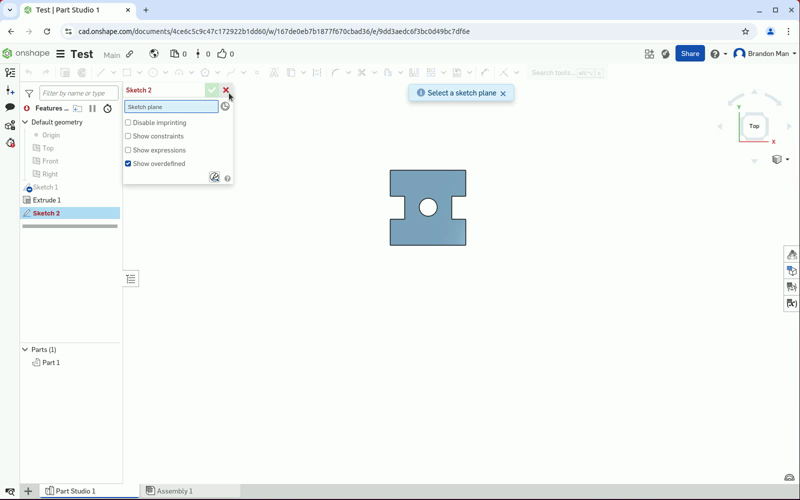
mouse_move(73, 150)
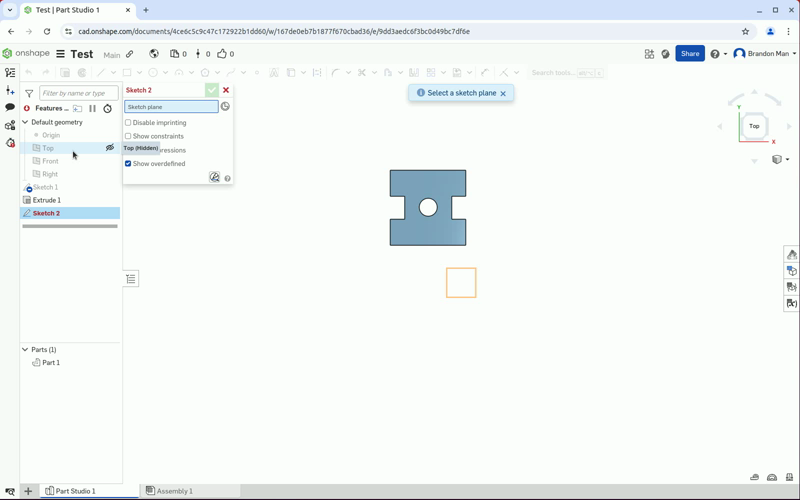
click(73, 150)
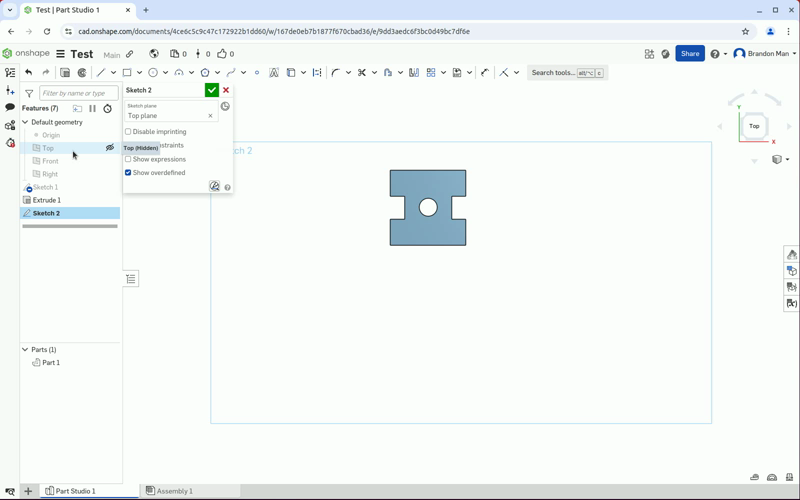
mouse_move(73, 352)
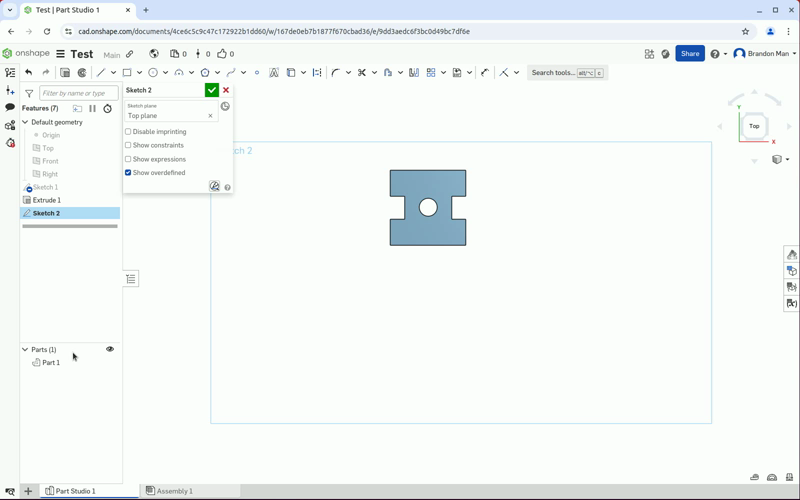
key(y)
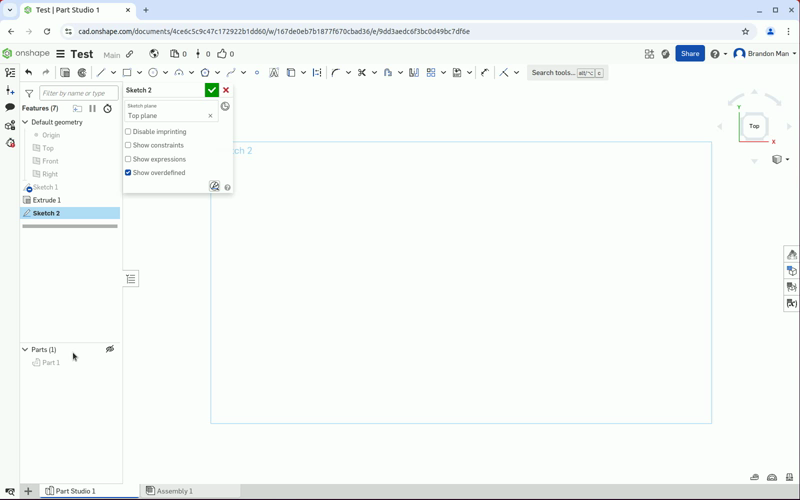
key(l)
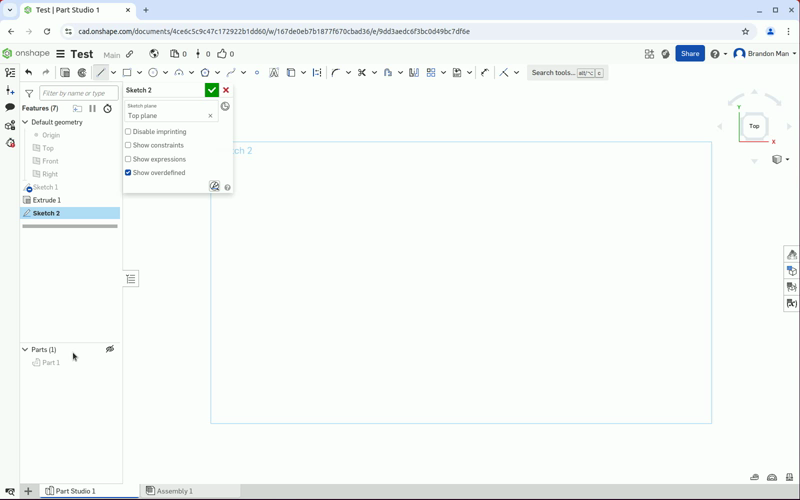
key_down(shift)
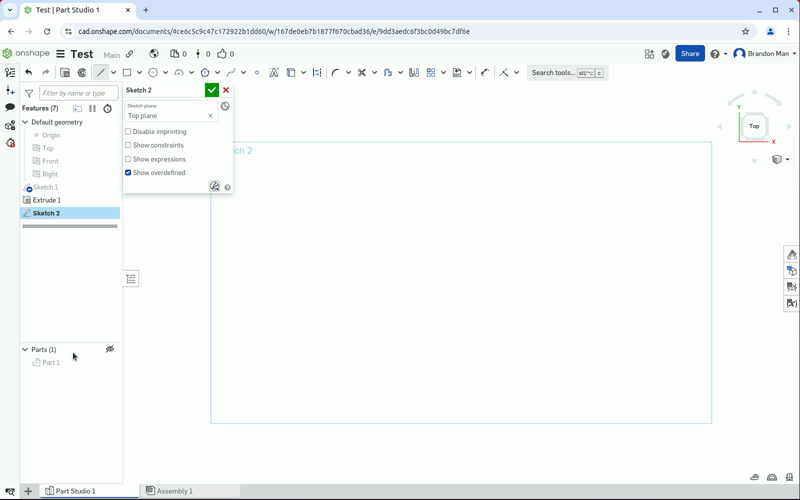
mouse_move(390, 282)
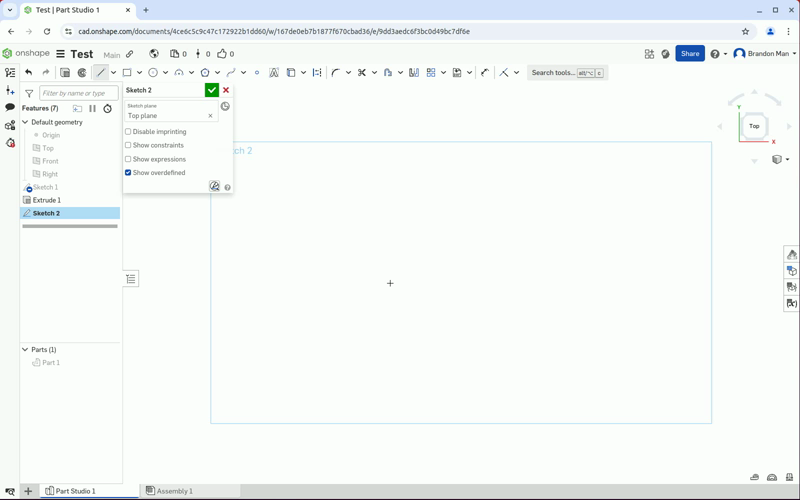
click(390, 282)
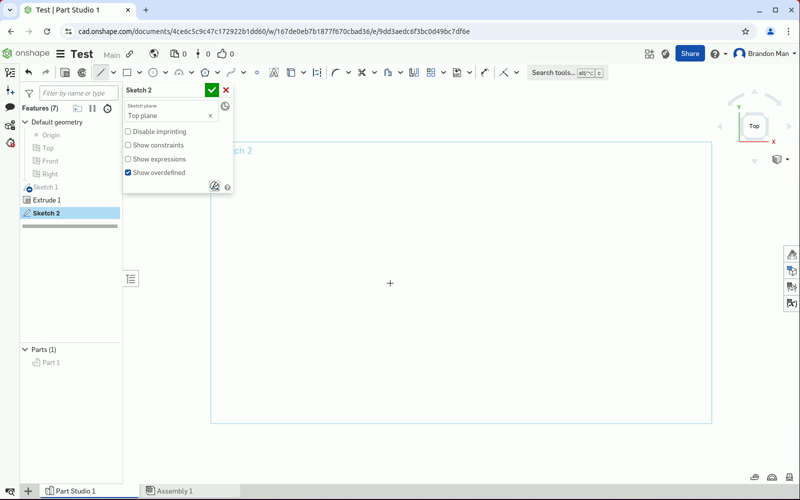
key_up(shift)
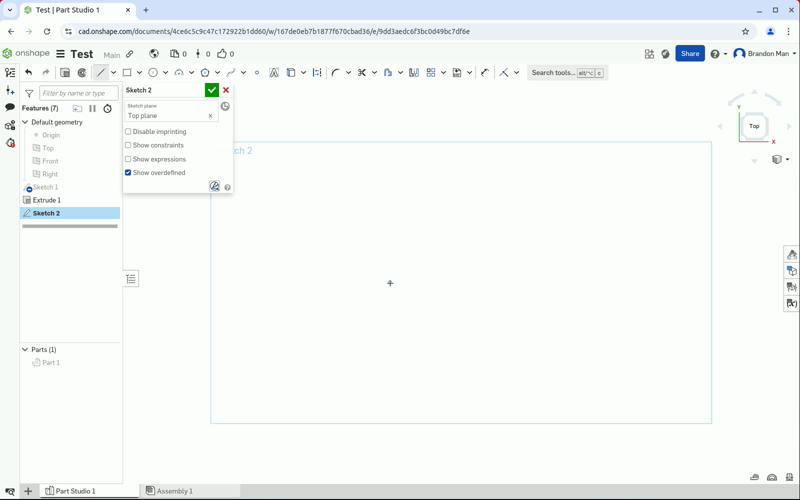
key_down(shift)
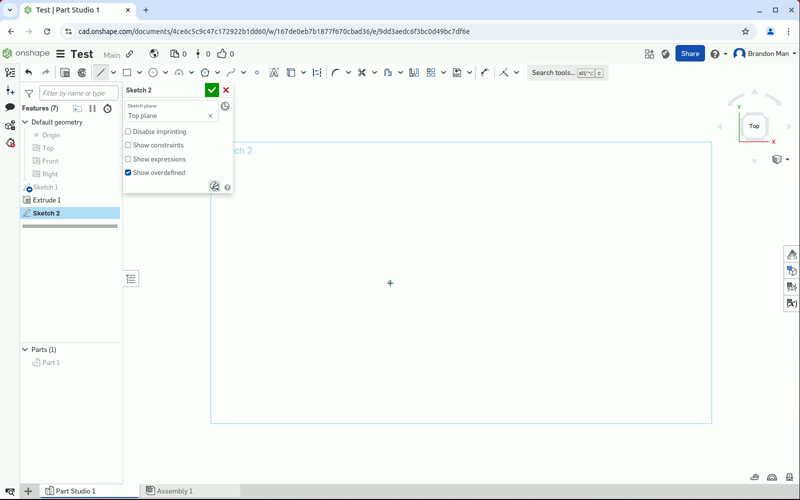
mouse_move(465, 282)
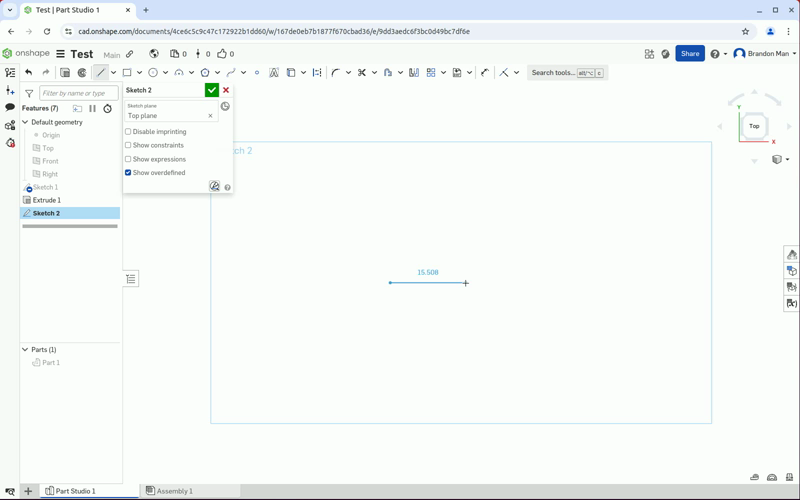
click(465, 282)
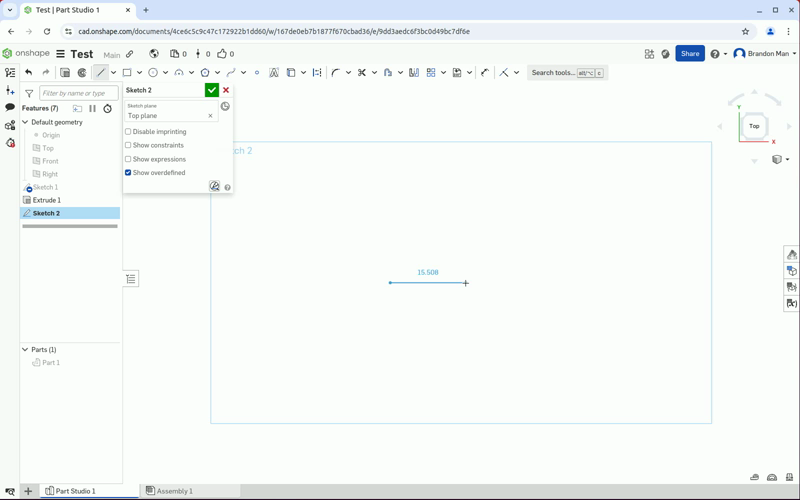
key_up(shift)
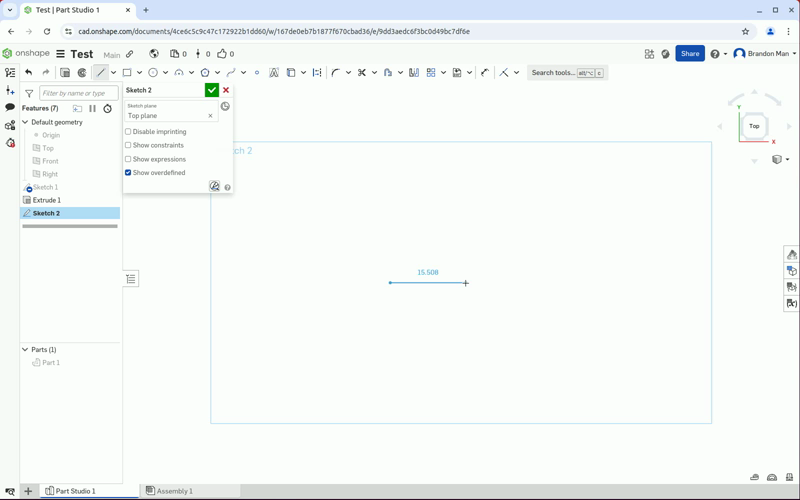
key_down(shift)
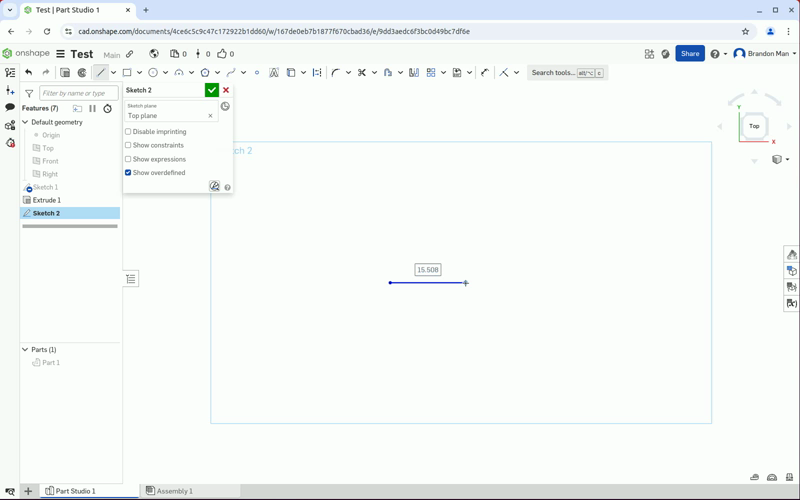
mouse_move(495, 282)
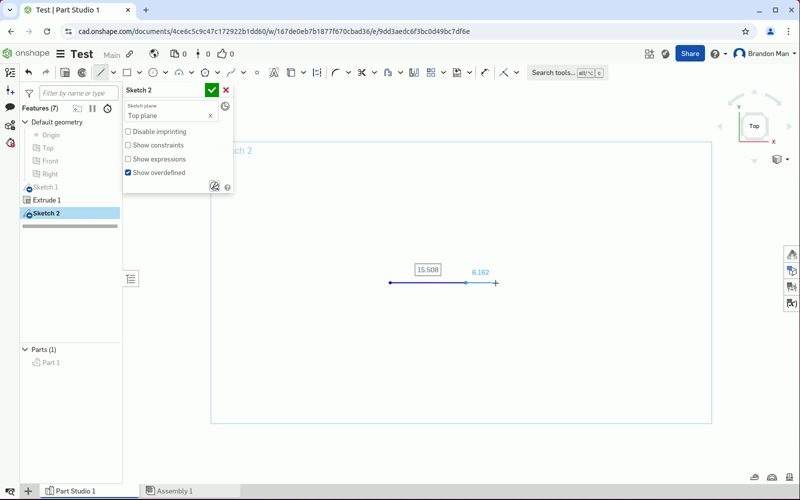
mouse_move(465, 244)
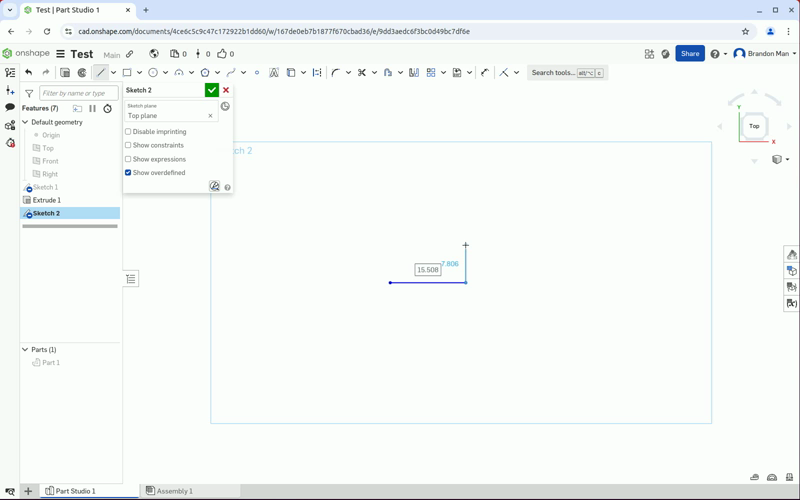
click(465, 244)
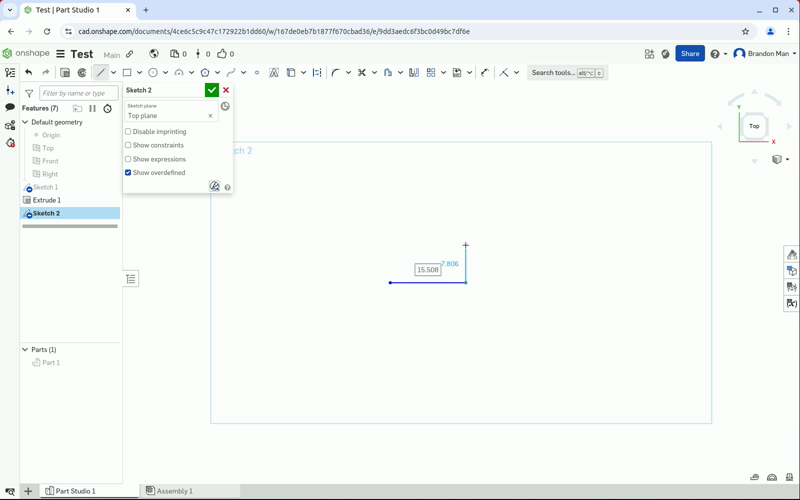
key_up(shift)
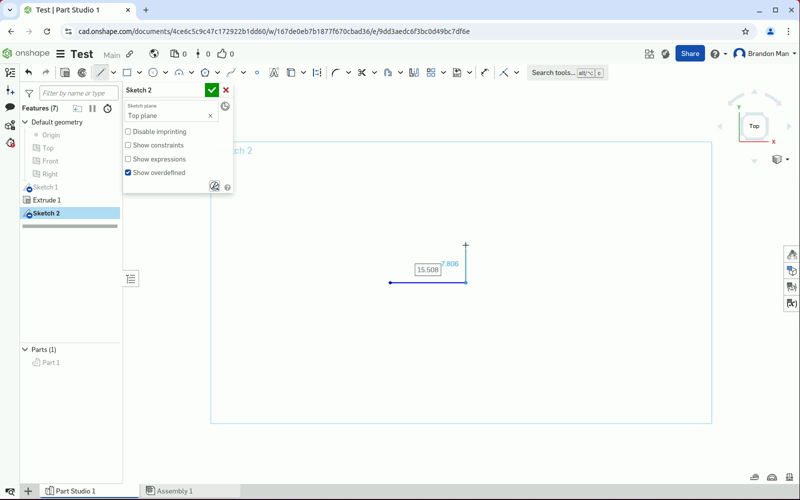
key_down(shift)
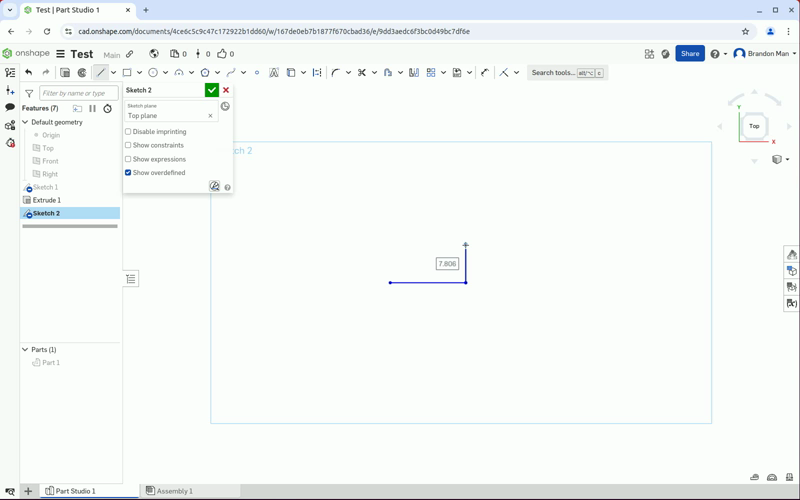
mouse_move(390, 244)
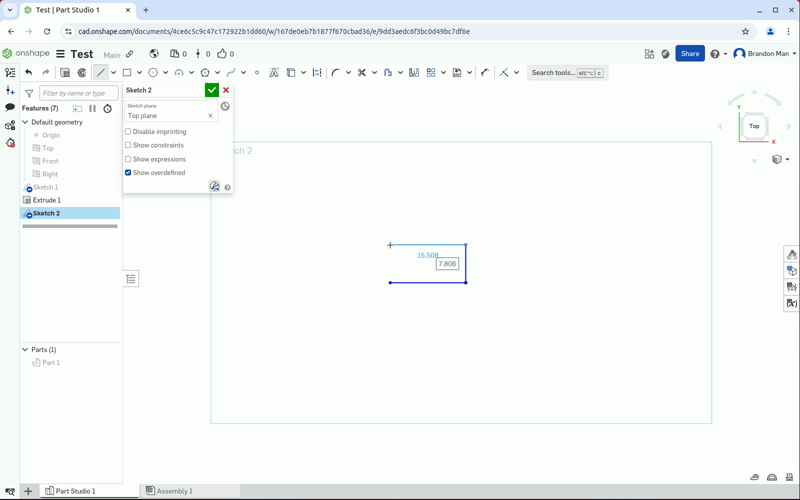
click(390, 244)
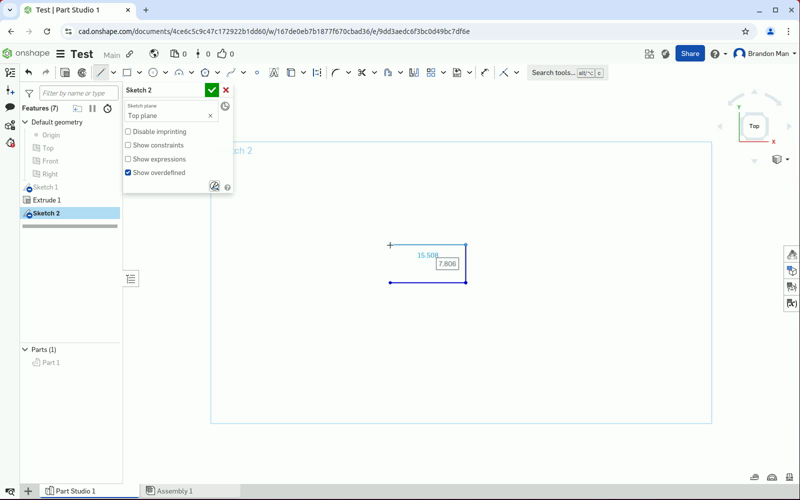
key_up(shift)
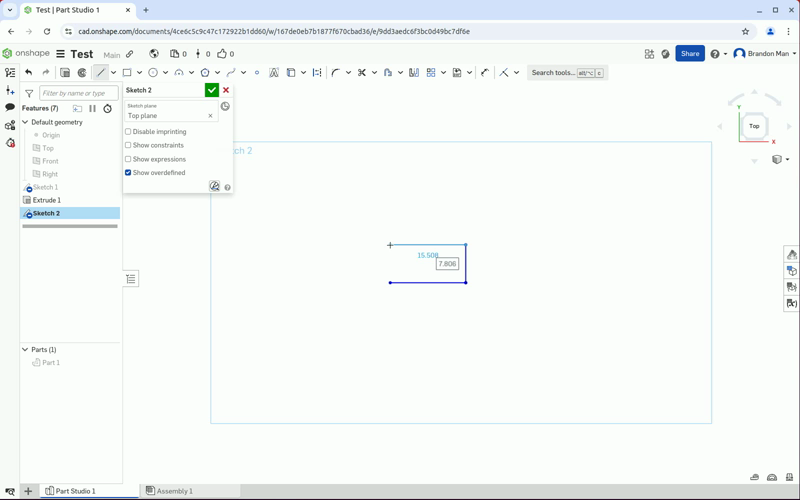
mouse_move(420, 244)
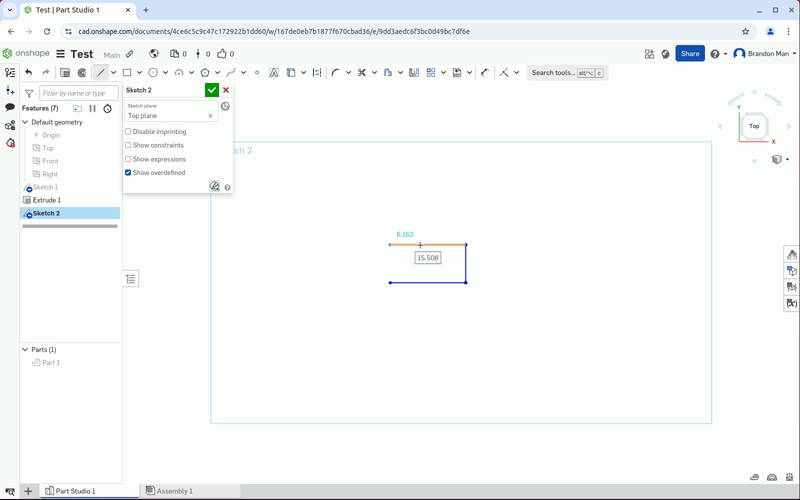
key_down(shift)
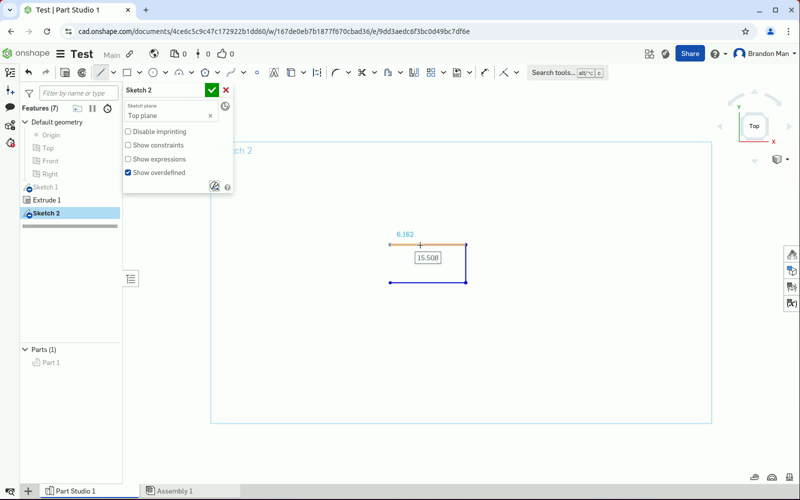
mouse_move(390, 282)
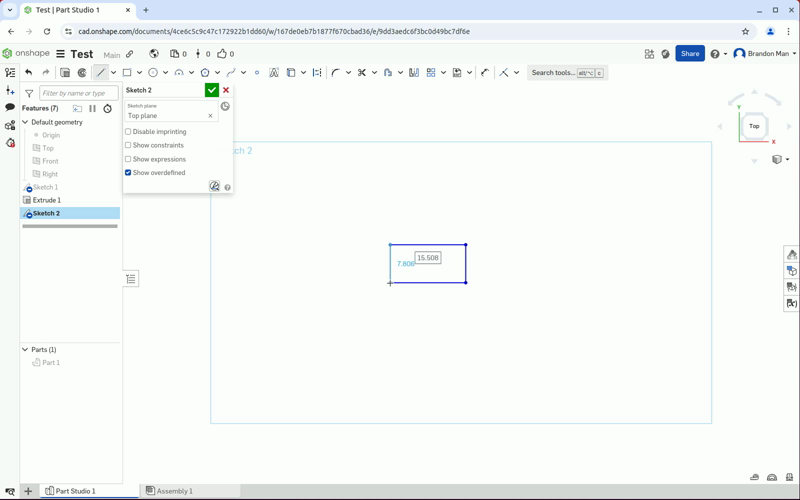
key_up(shift)
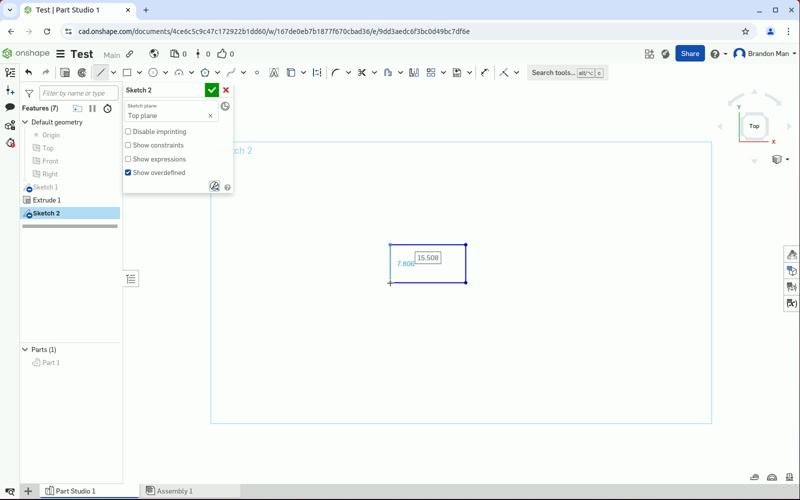
click(390, 282)
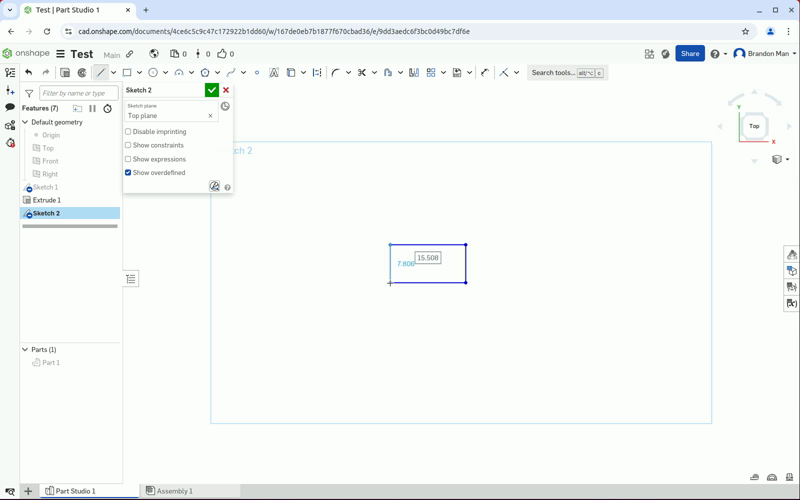
key(esc)
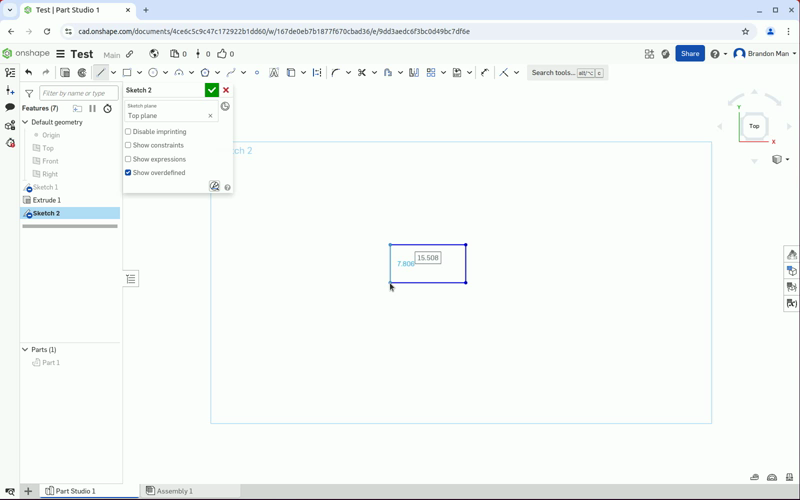
key(c)
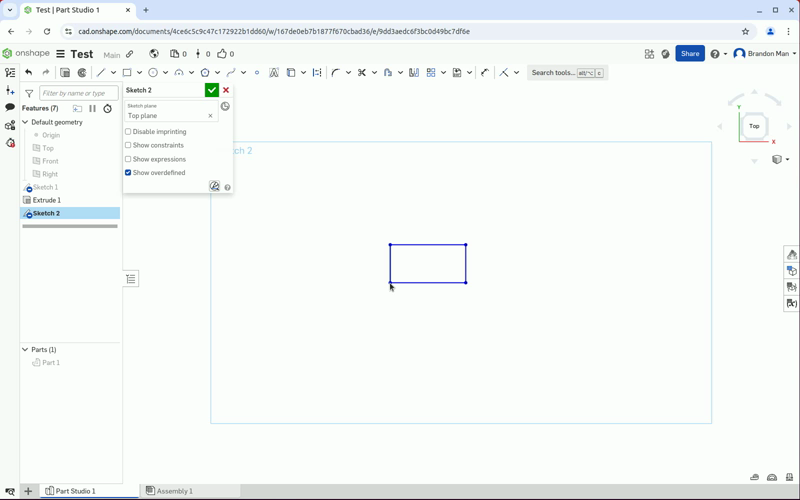
key_down(shift)
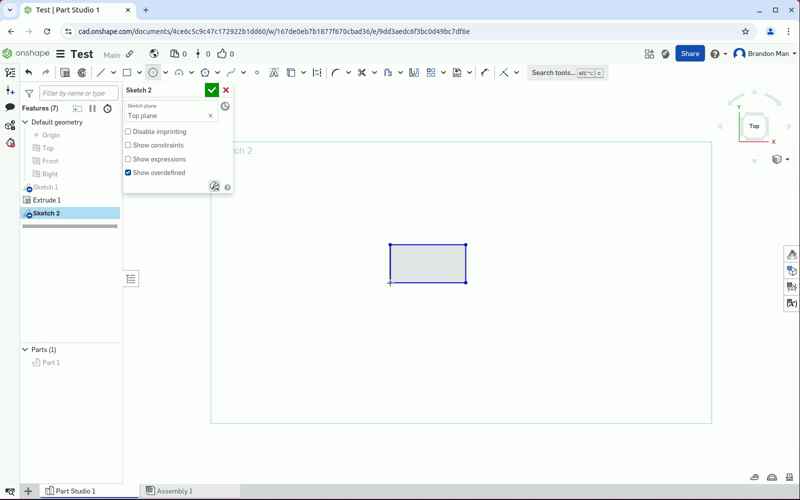
mouse_move(428, 264)
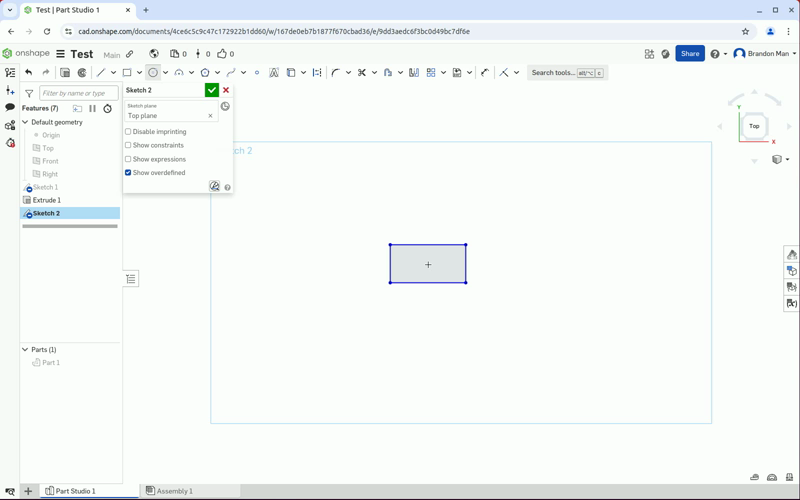
click(428, 264)
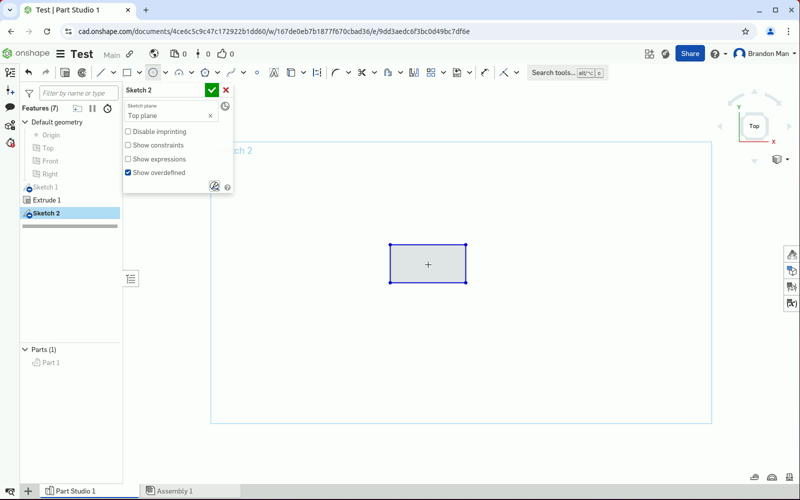
key_up(shift)
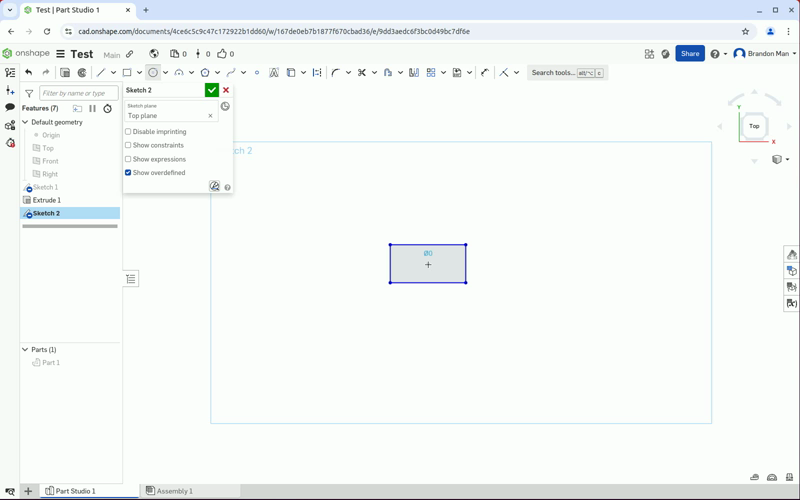
mouse_move(437, 264)
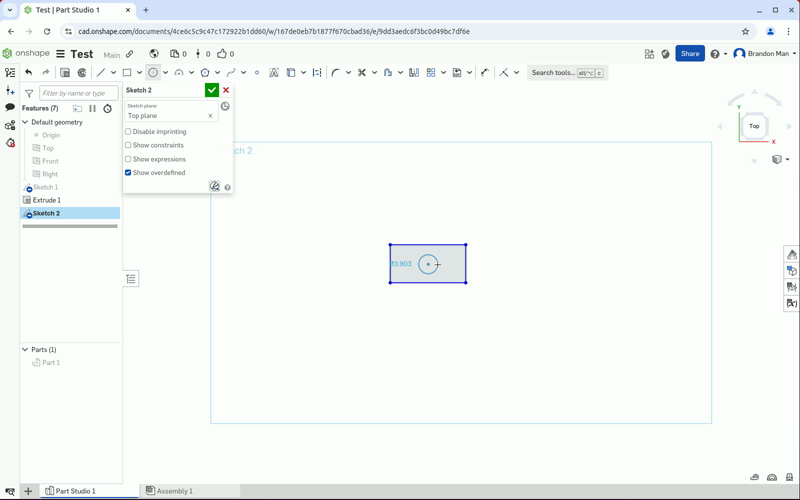
click(437, 264)
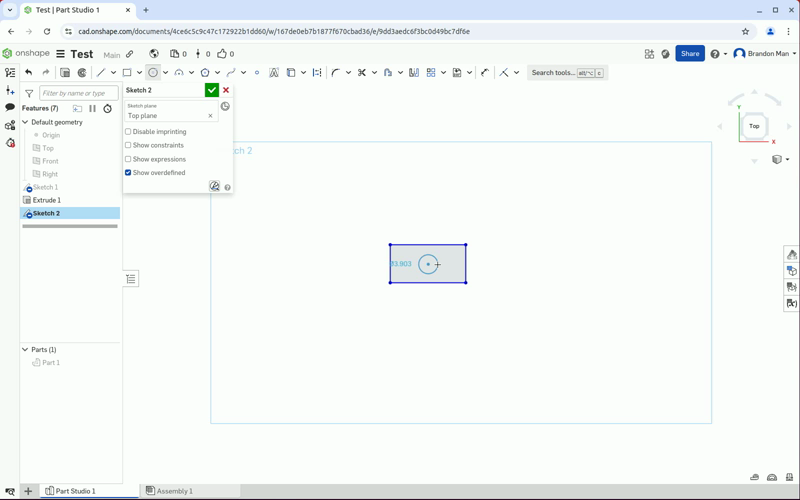
key(esc)
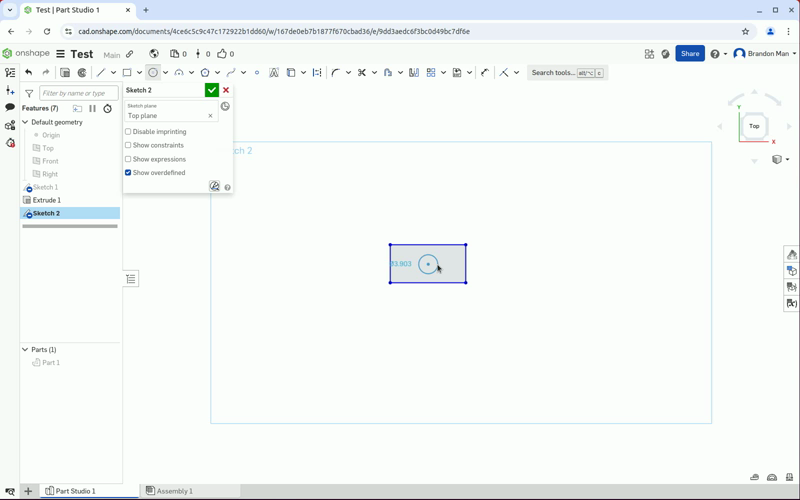
mouse_move(438, 271)
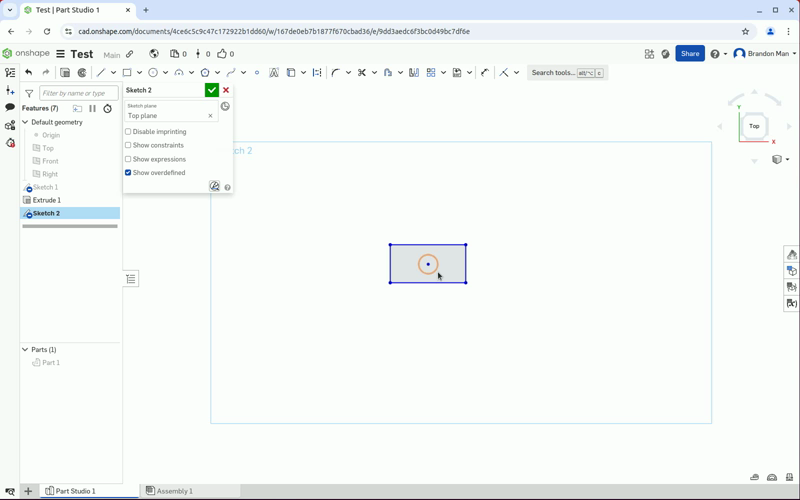
click(438, 271)
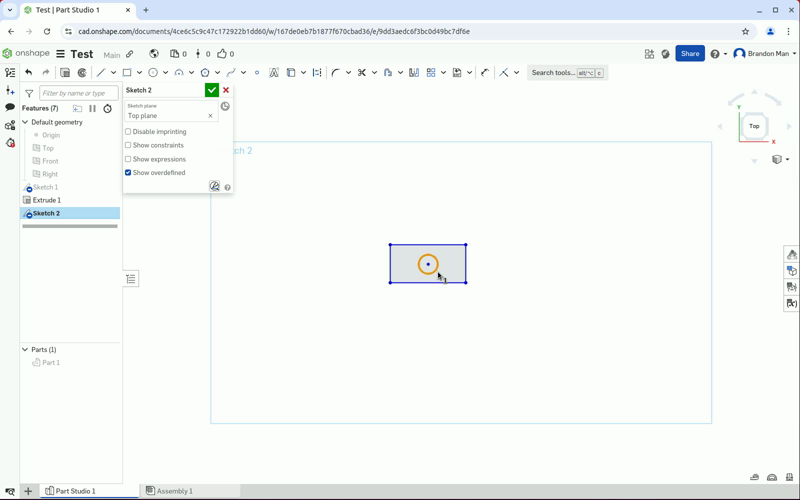
mouse_move(73, 352)
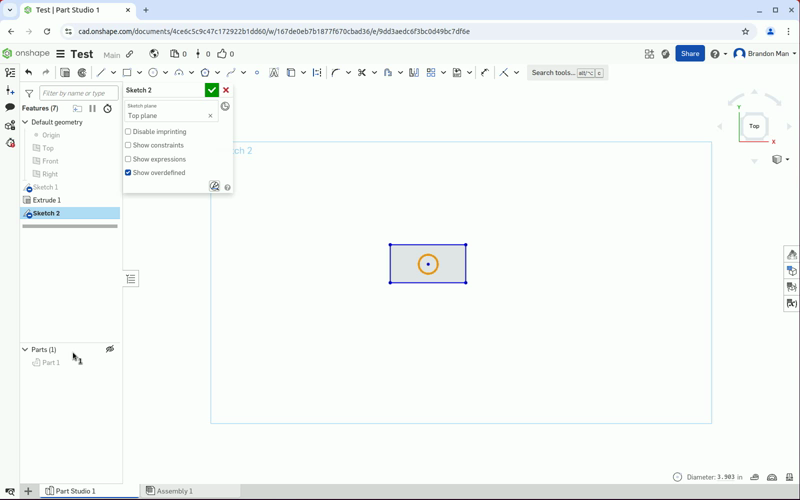
key(shift+y)
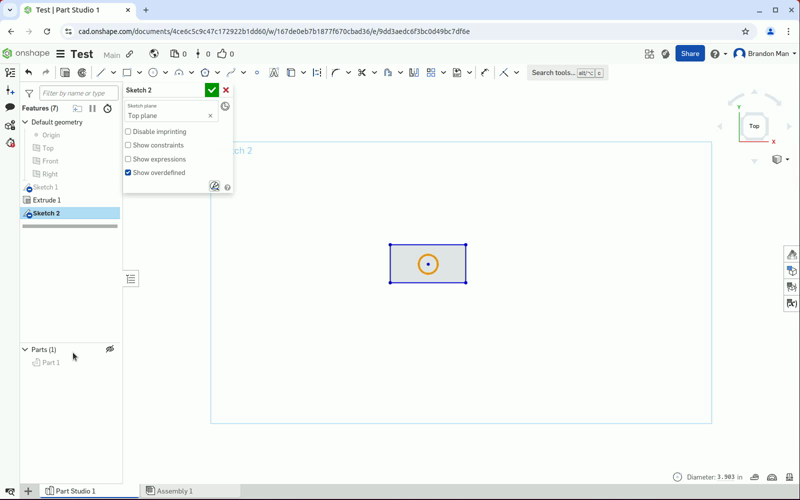
key(shift+e)
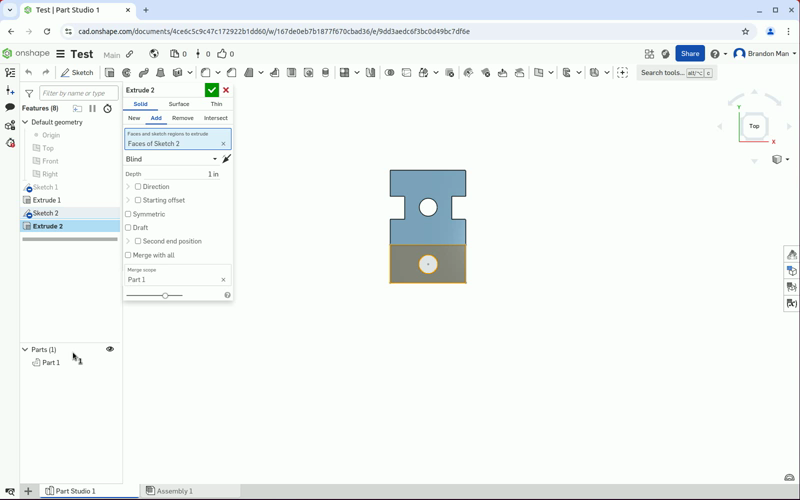
mouse_move(143, 106)
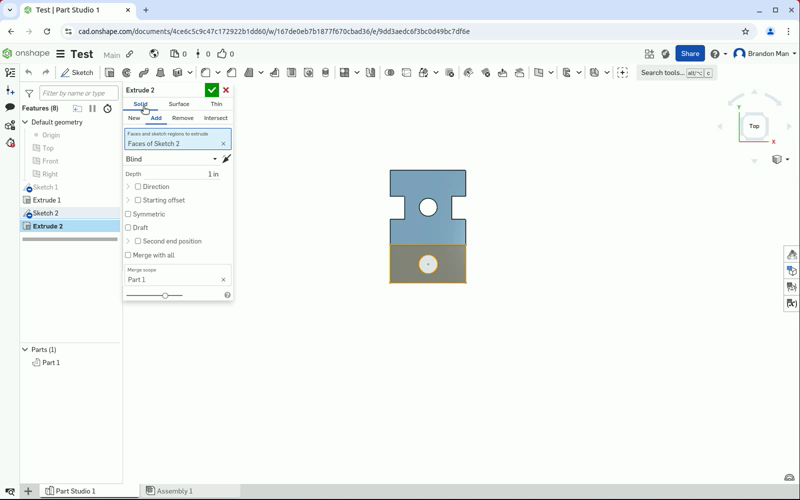
click(143, 106)
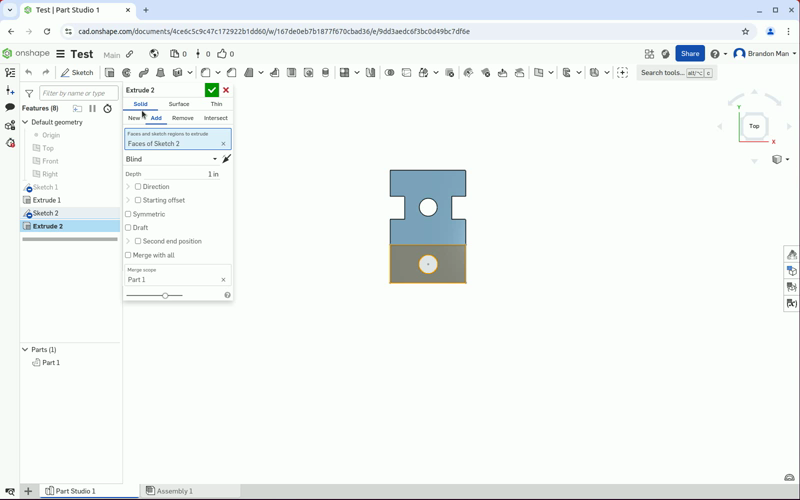
mouse_move(137, 120)
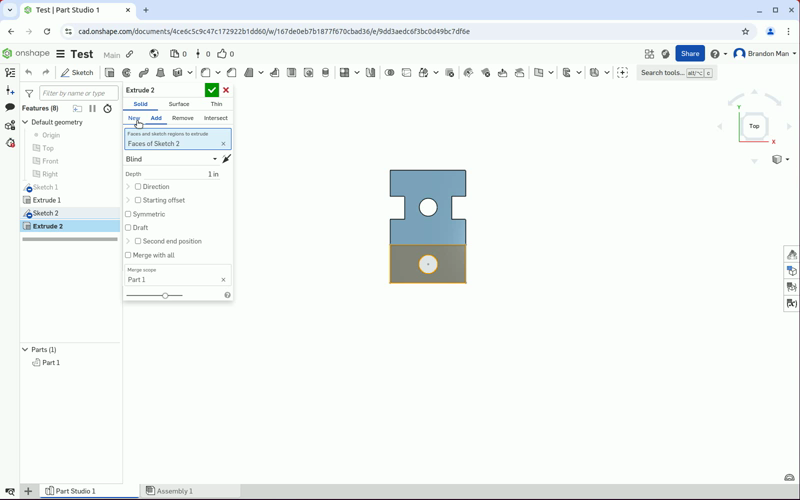
click(137, 120)
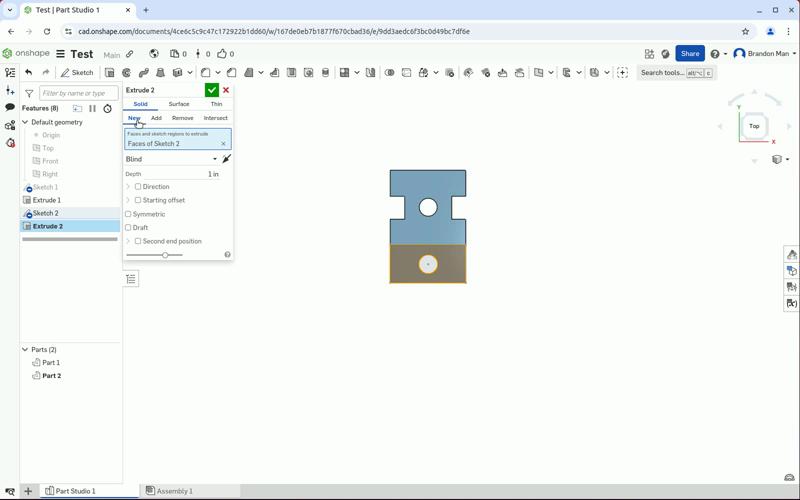
key(tab, 4)
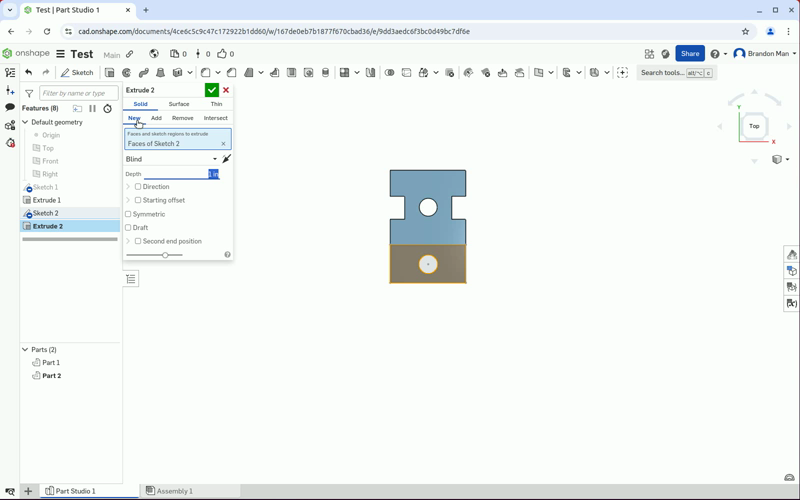
text(3.851)
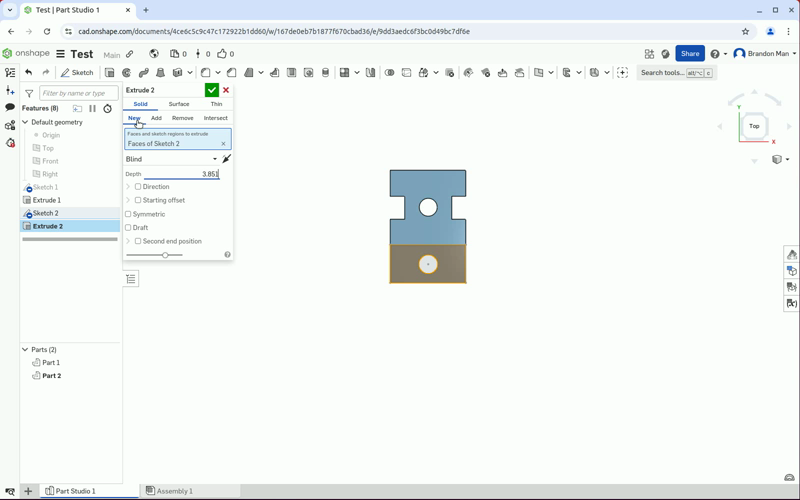
key(enter)
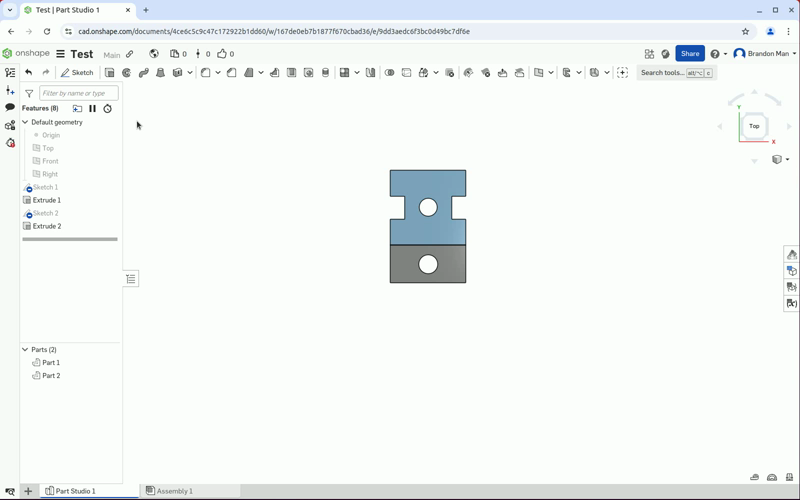
key(shift+h)
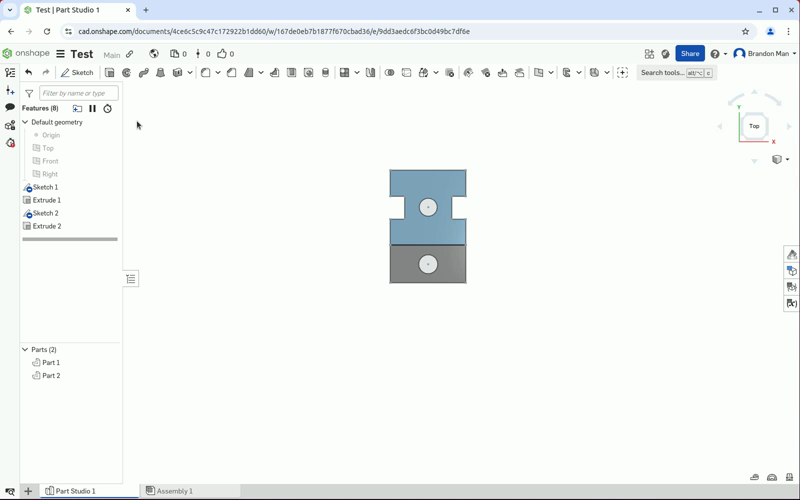
key(shift+h)
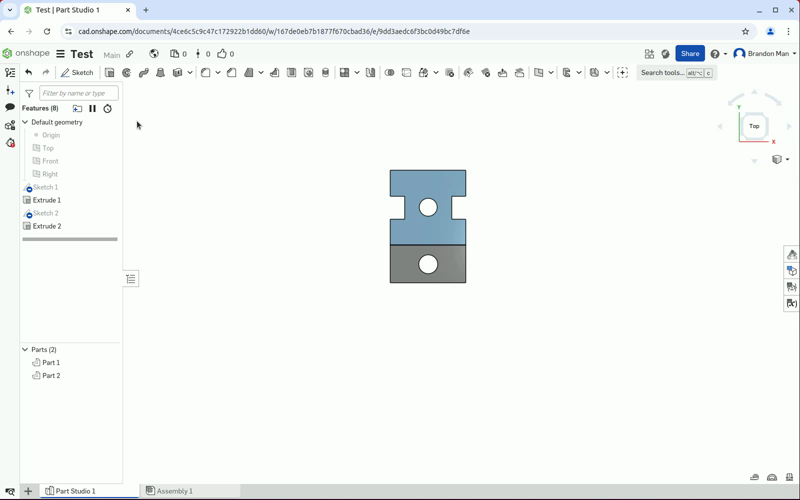
mouse_move(73, 189)
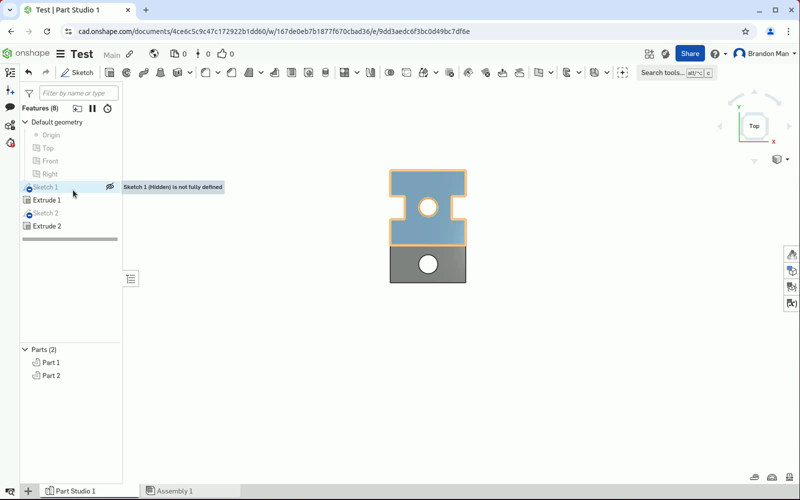
click(73, 189)
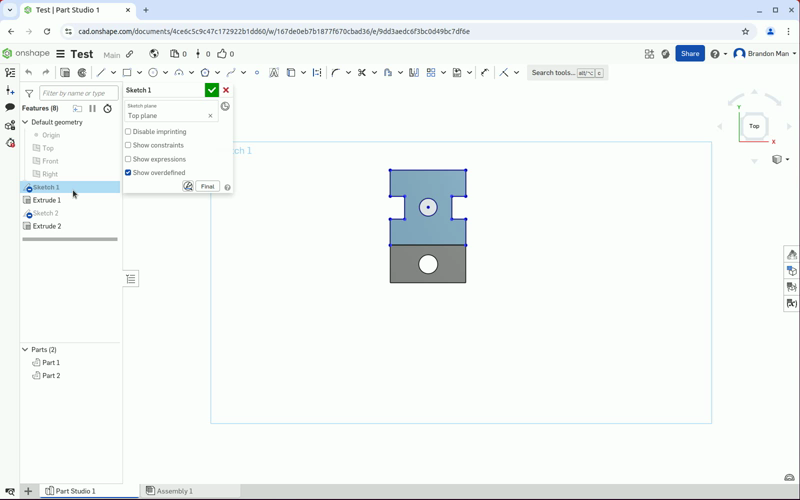
mouse_move(229, 92)
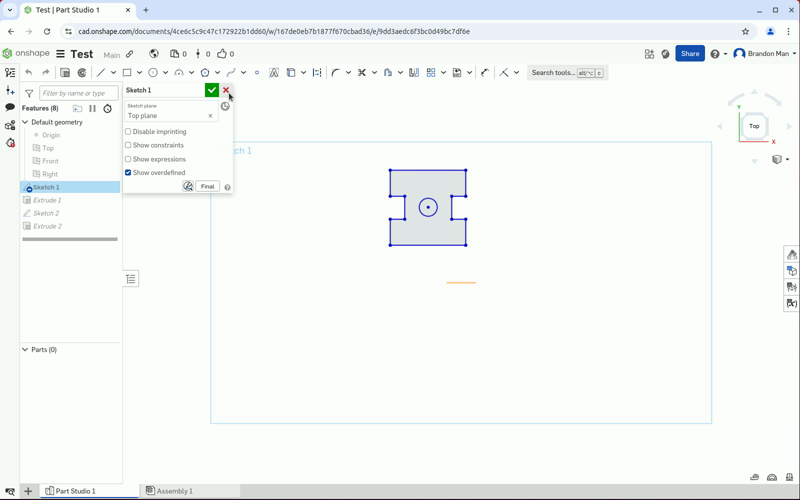
click(229, 92)
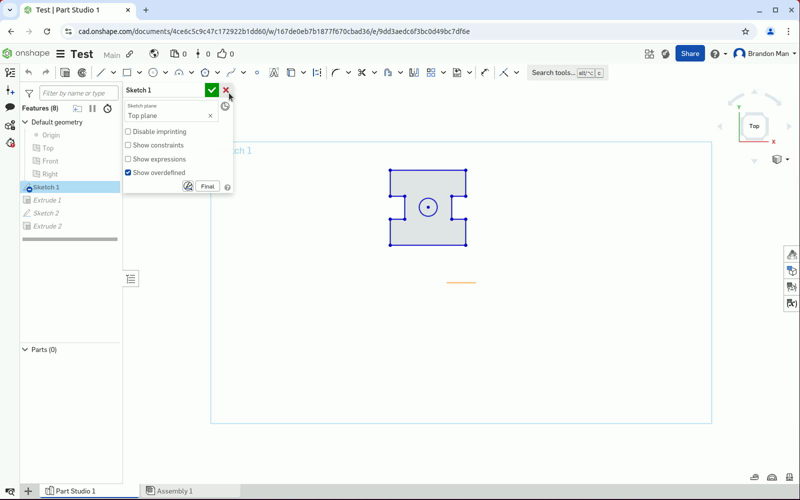
key(shift+s)
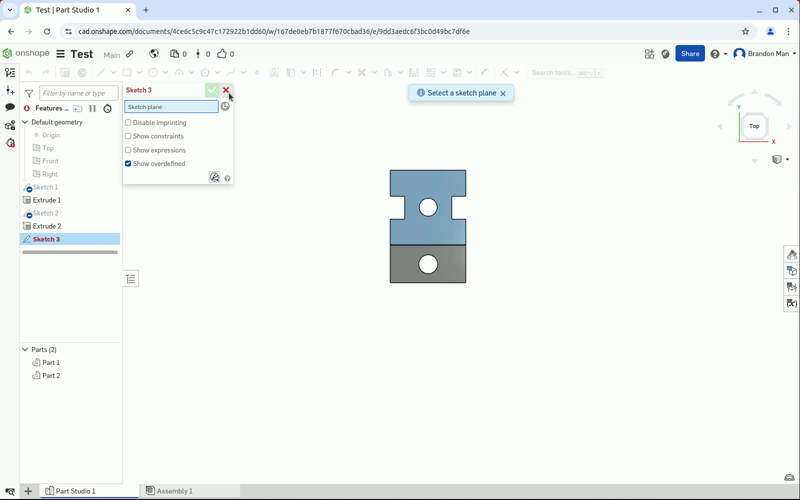
mouse_move(73, 150)
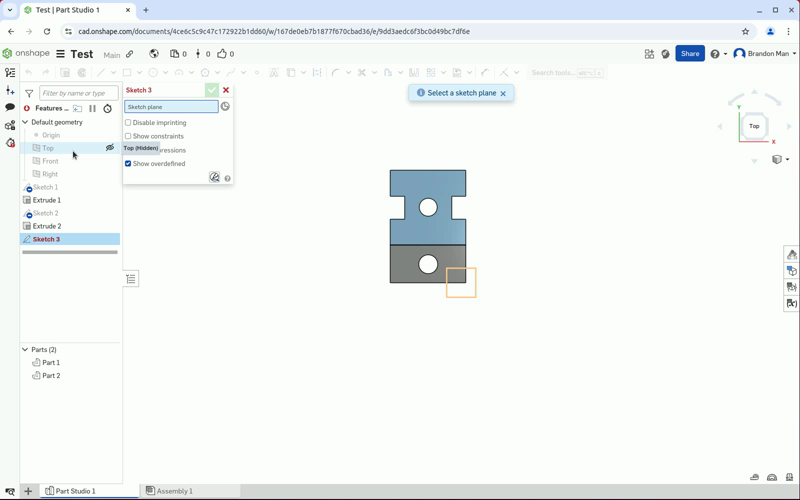
click(73, 150)
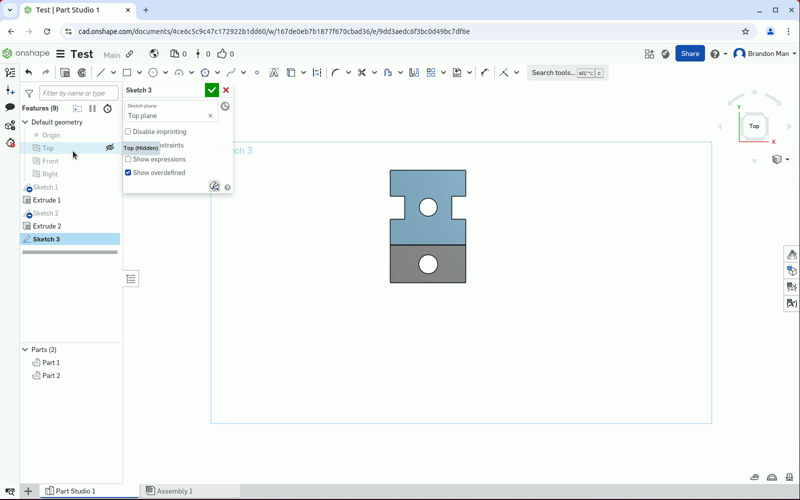
mouse_move(73, 352)
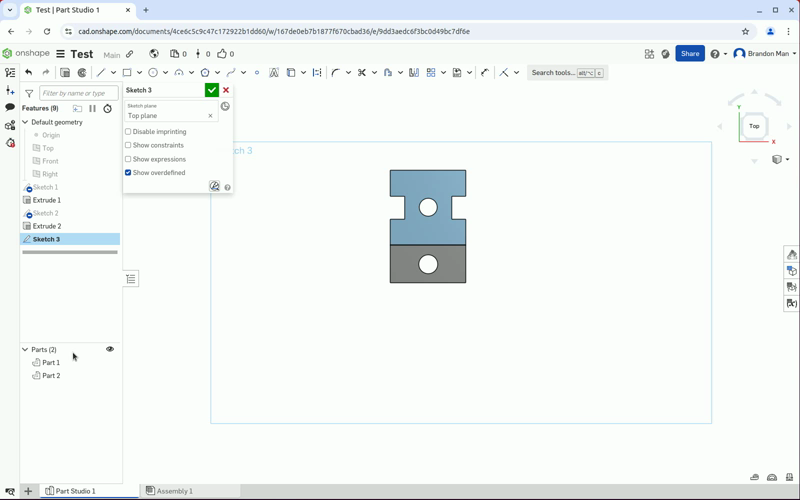
key(y)
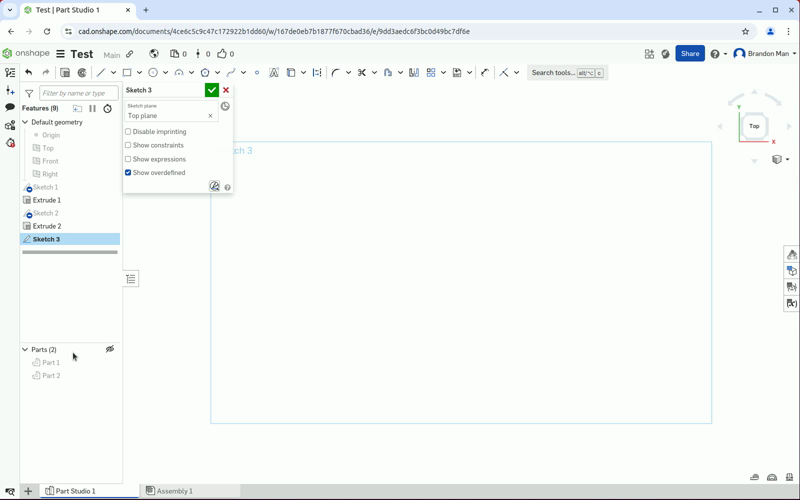
key(l)
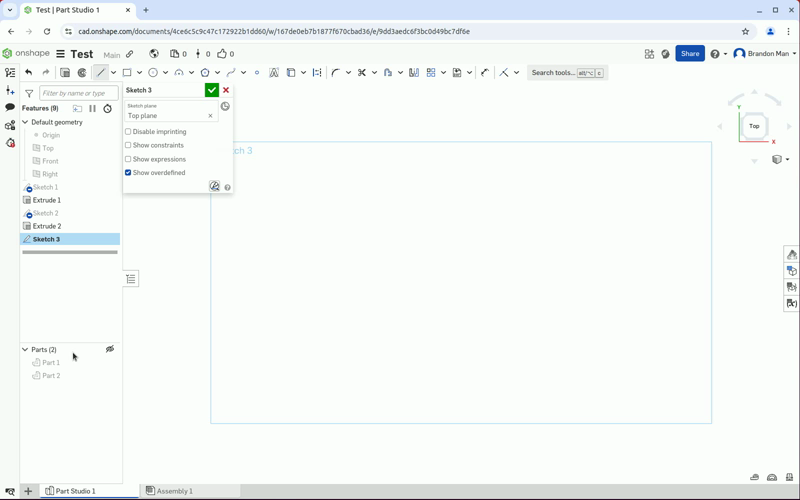
key_down(shift)
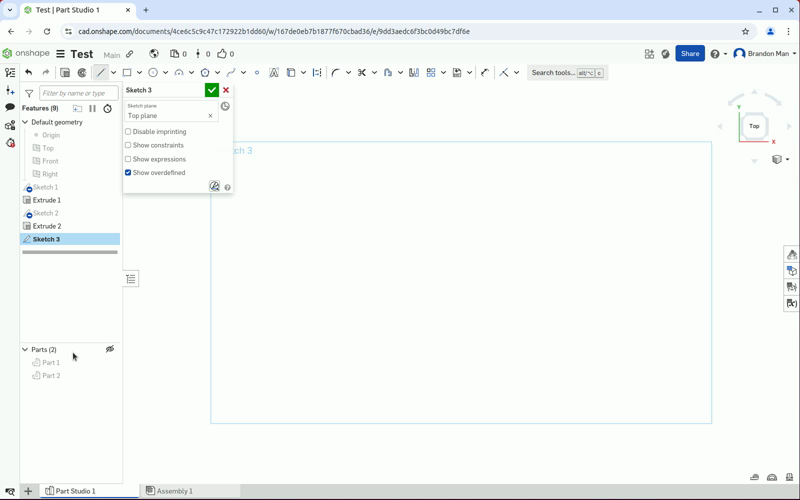
mouse_move(390, 218)
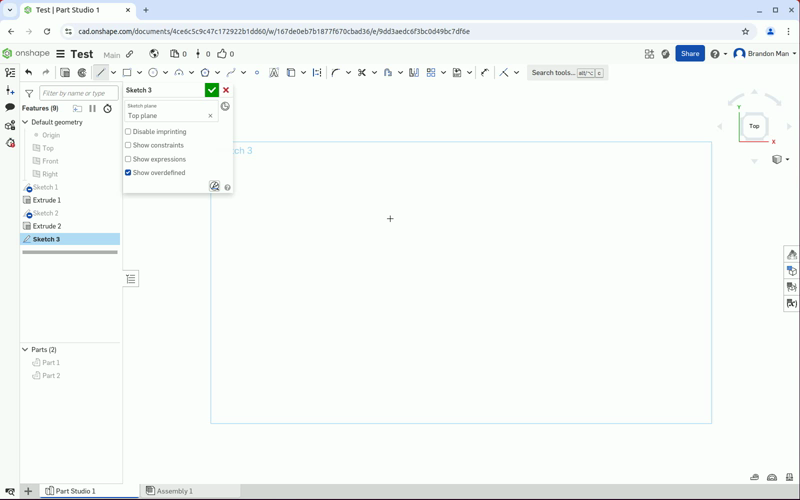
click(390, 218)
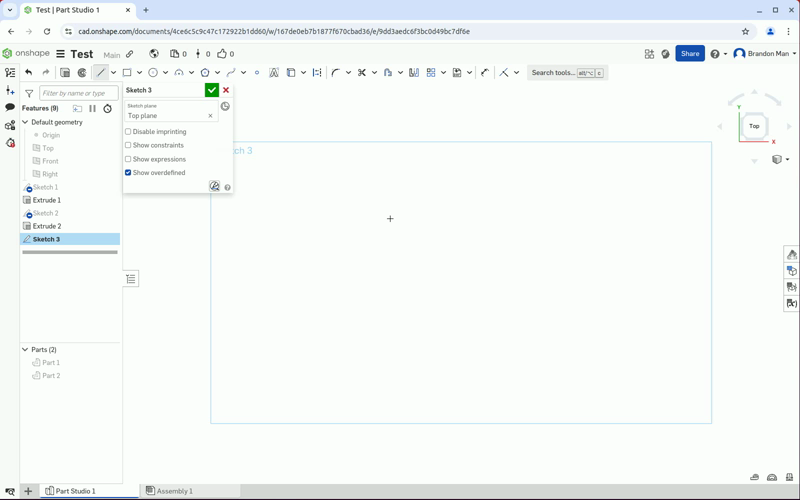
key_up(shift)
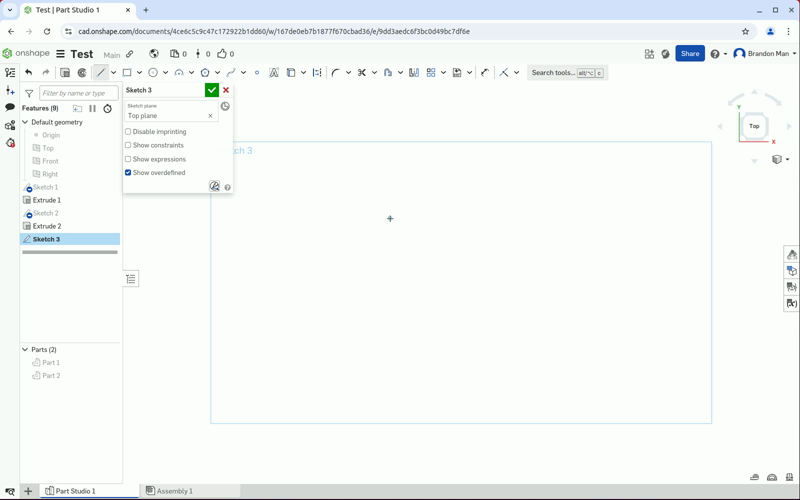
key_down(shift)
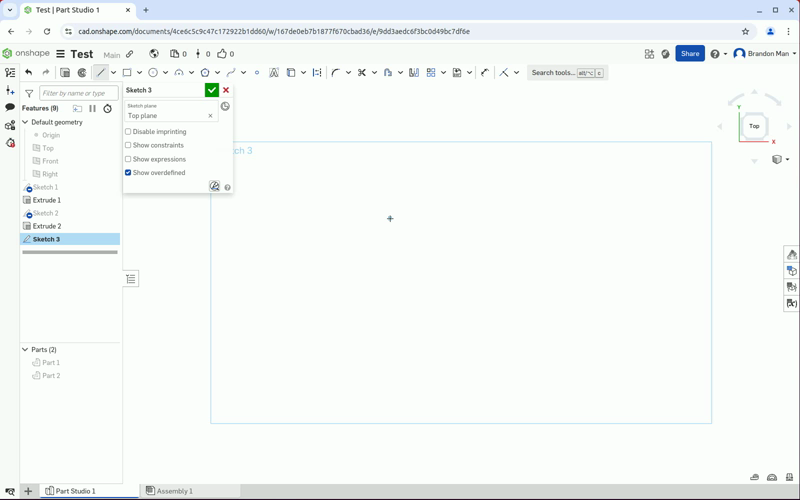
mouse_move(420, 218)
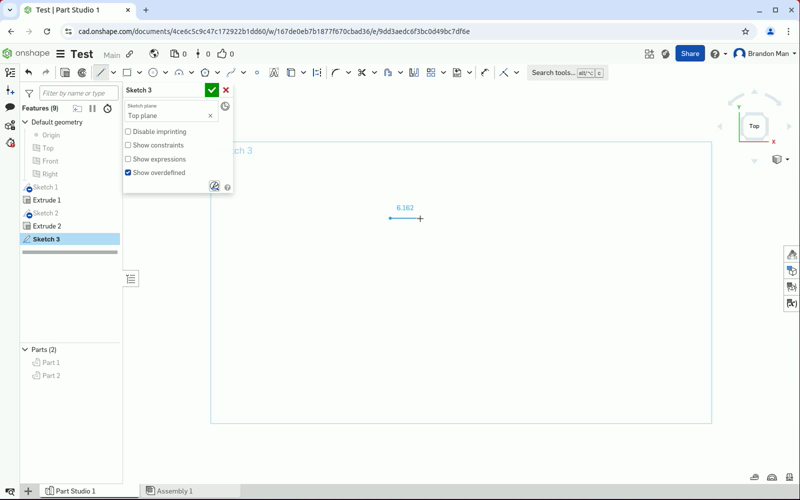
mouse_move(404, 218)
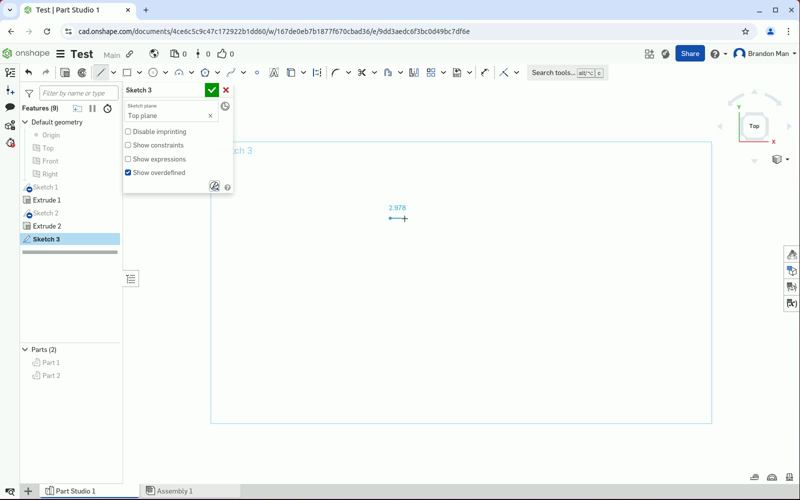
click(404, 218)
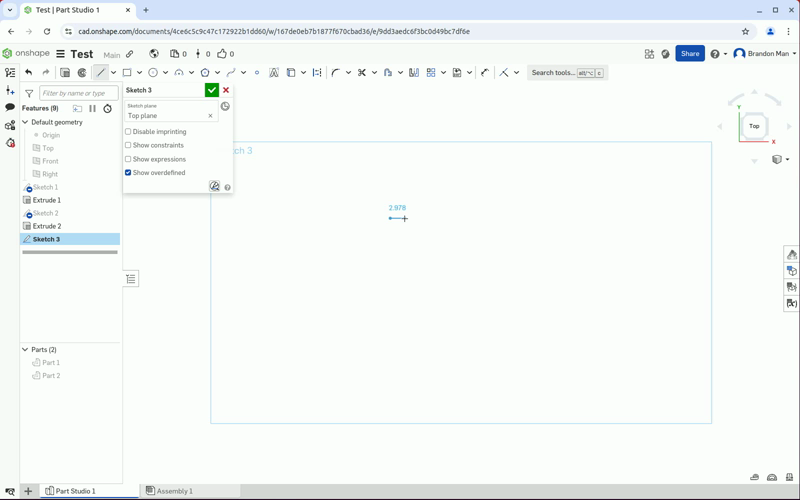
key_up(shift)
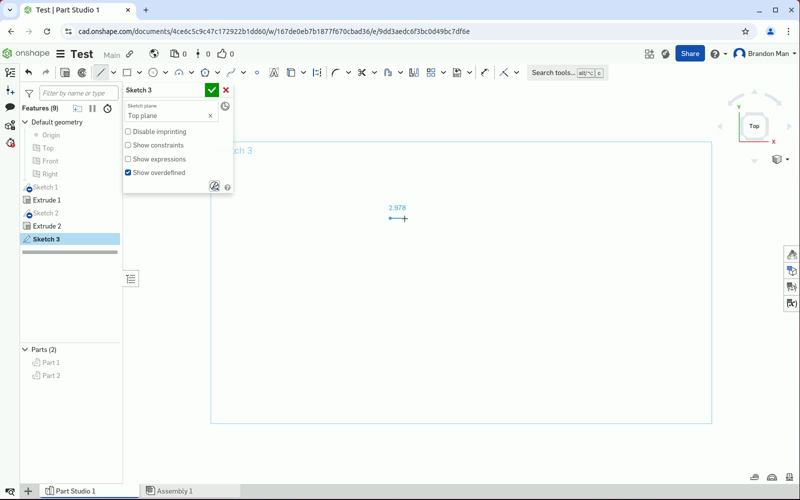
key_down(shift)
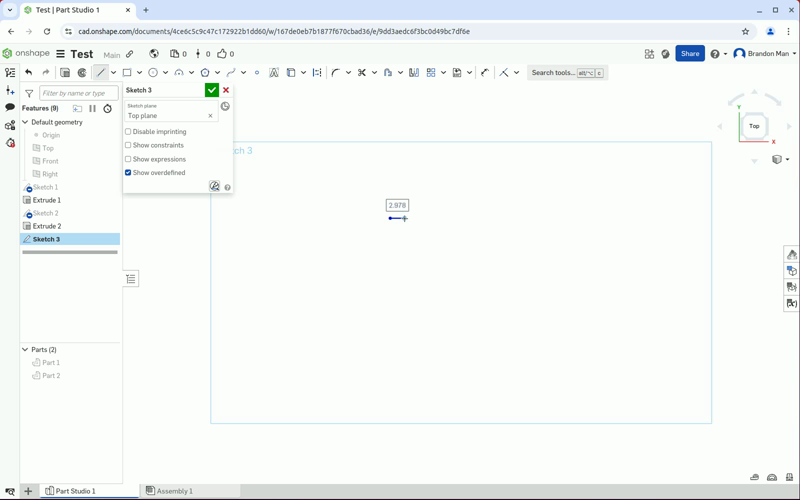
mouse_move(434, 218)
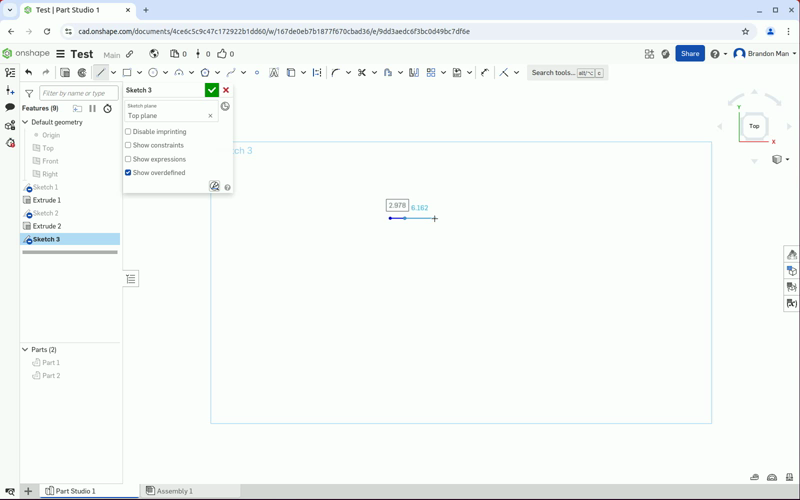
mouse_move(404, 195)
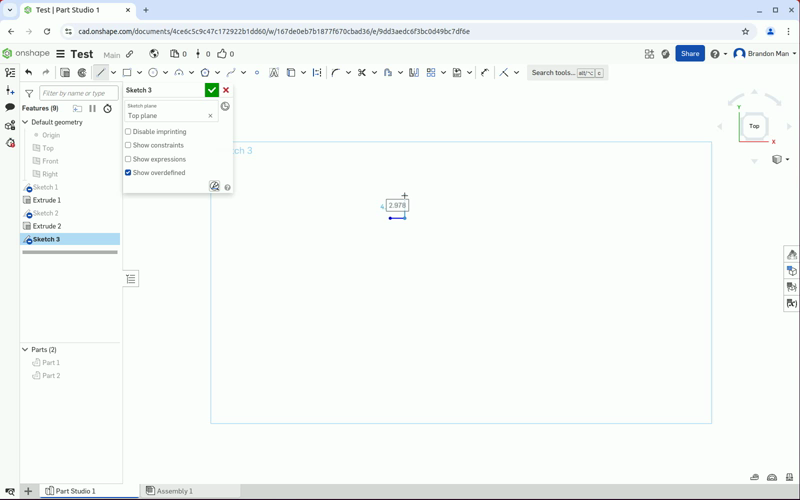
click(404, 195)
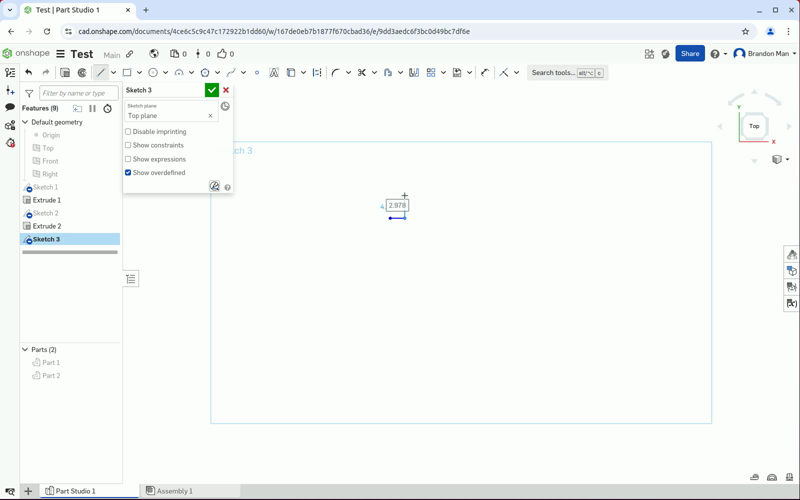
key_up(shift)
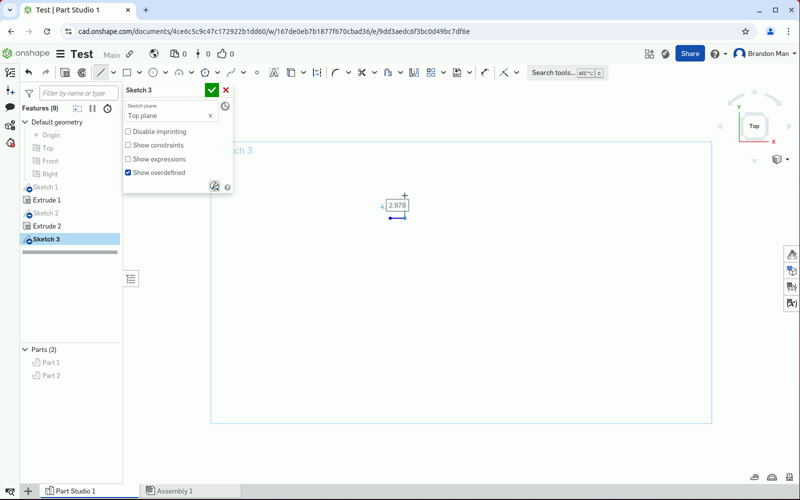
key_down(shift)
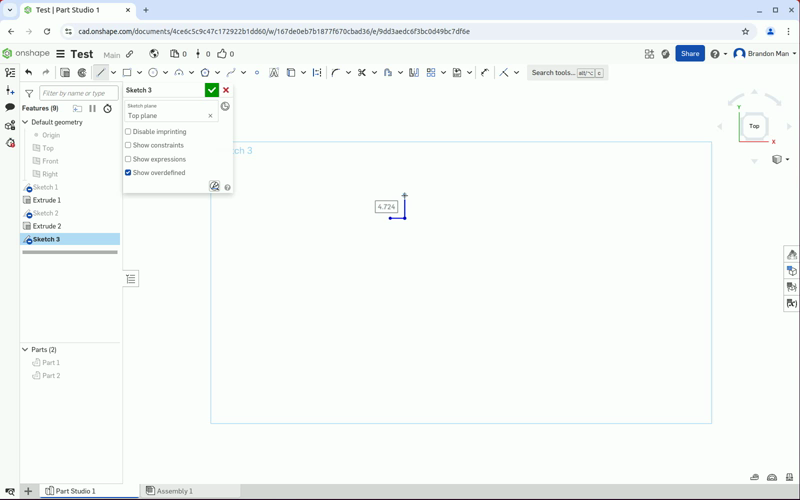
mouse_move(434, 195)
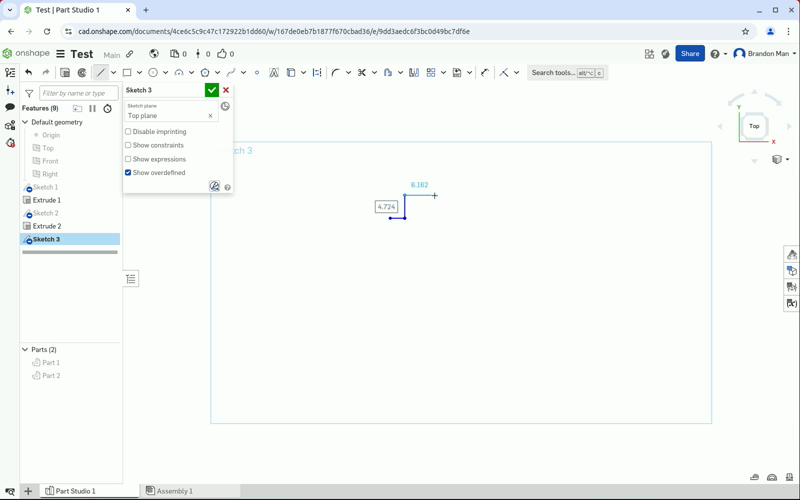
mouse_move(390, 195)
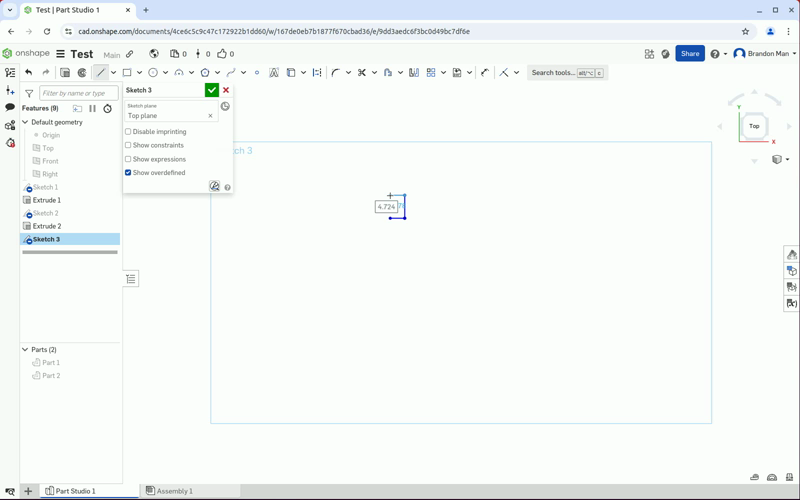
click(390, 195)
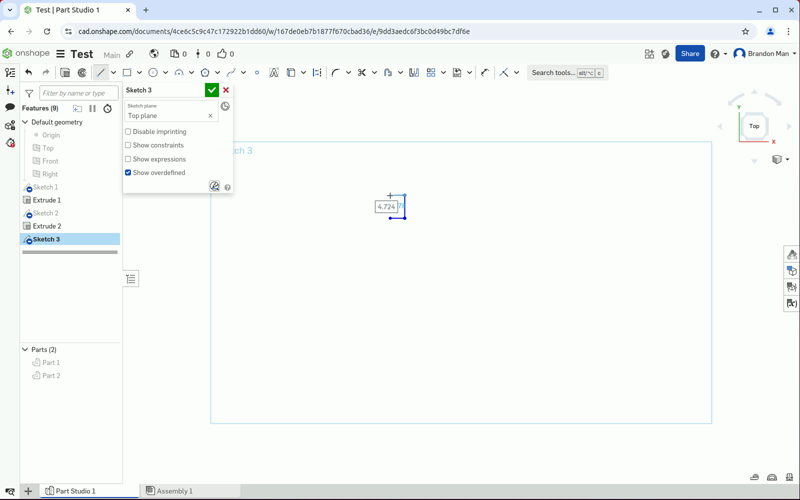
key_up(shift)
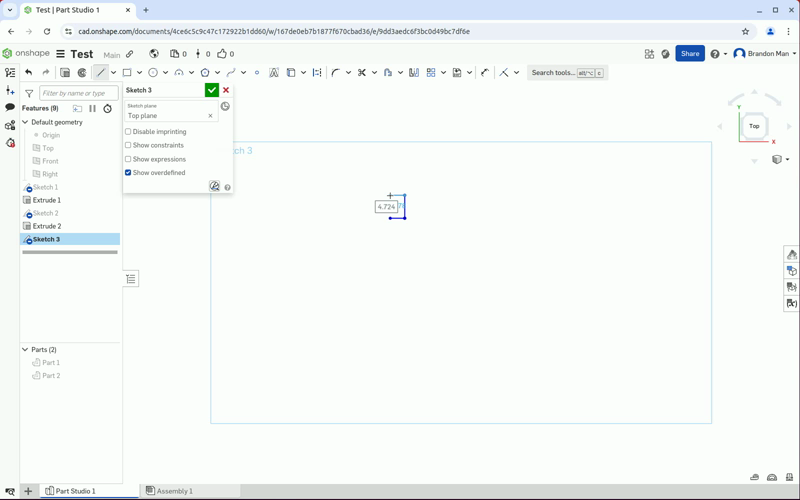
mouse_move(420, 195)
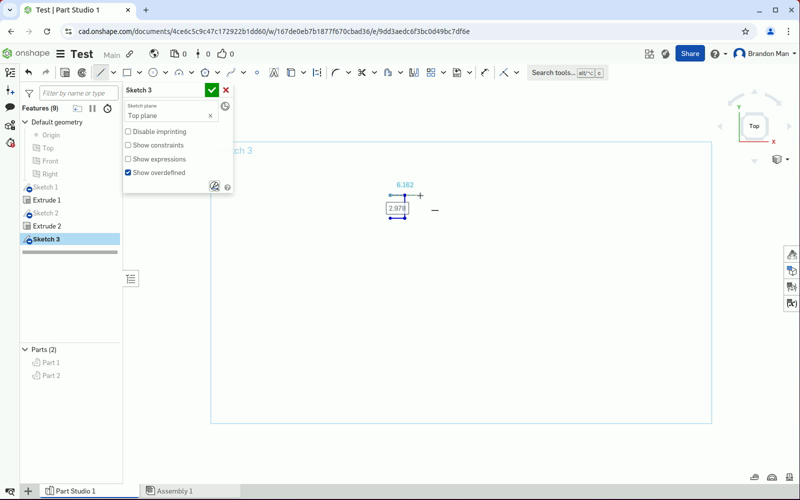
key_down(shift)
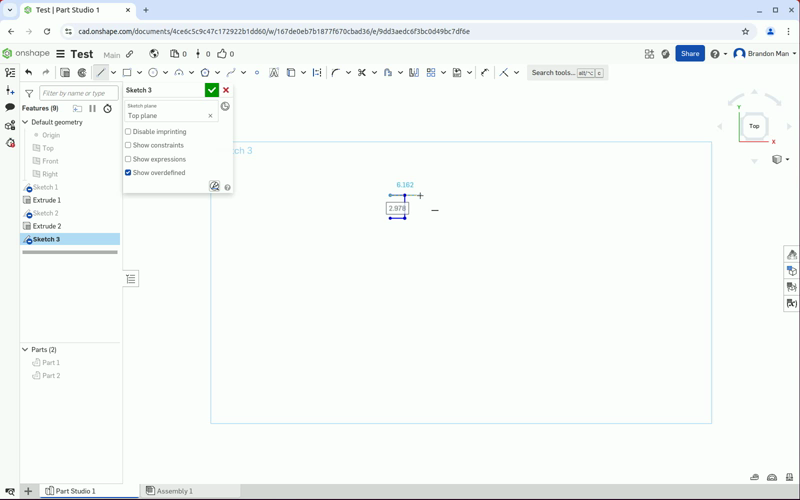
mouse_move(390, 218)
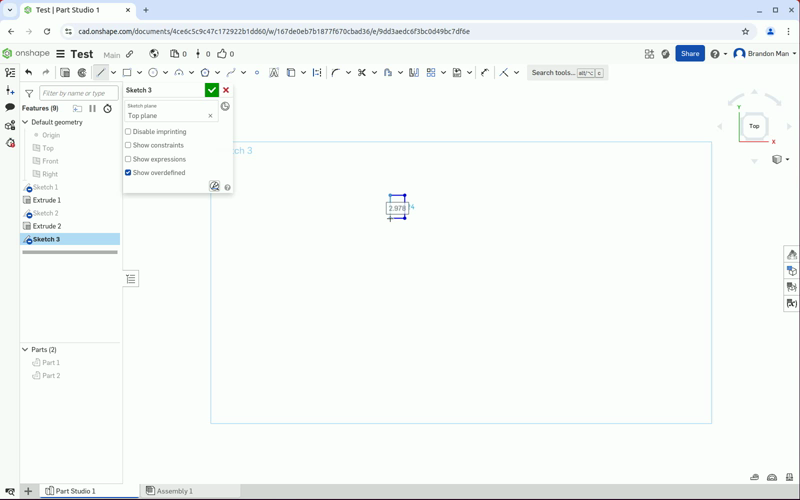
key_up(shift)
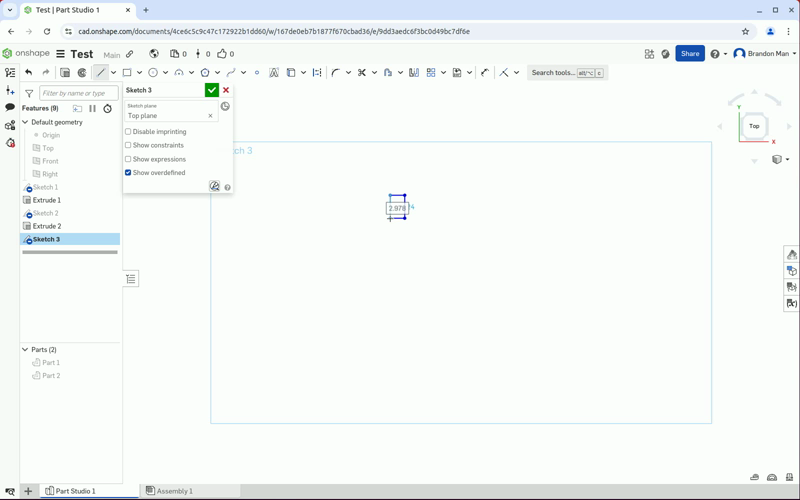
click(390, 218)
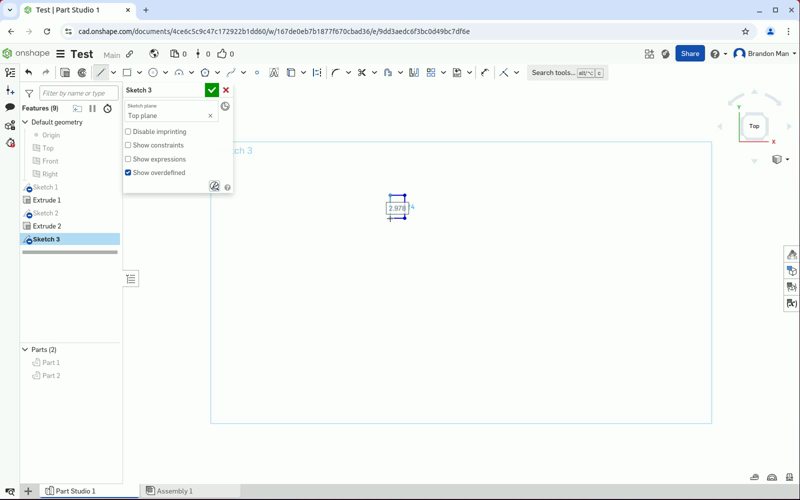
key(esc)
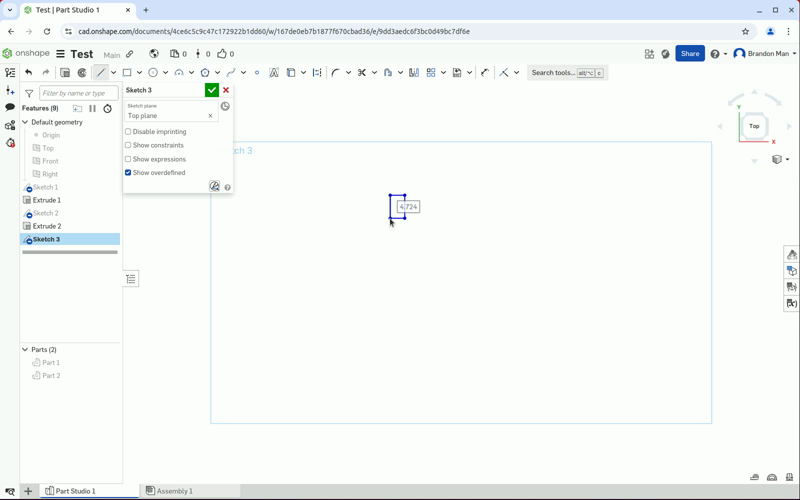
mouse_move(392, 202)
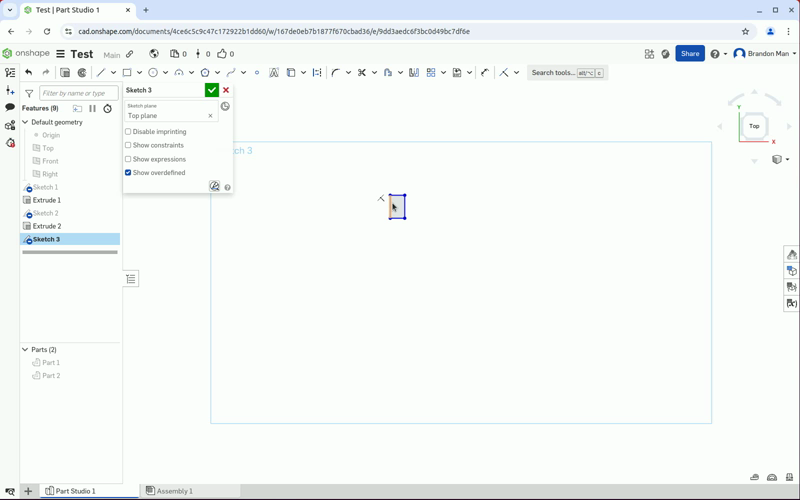
scroll(6)
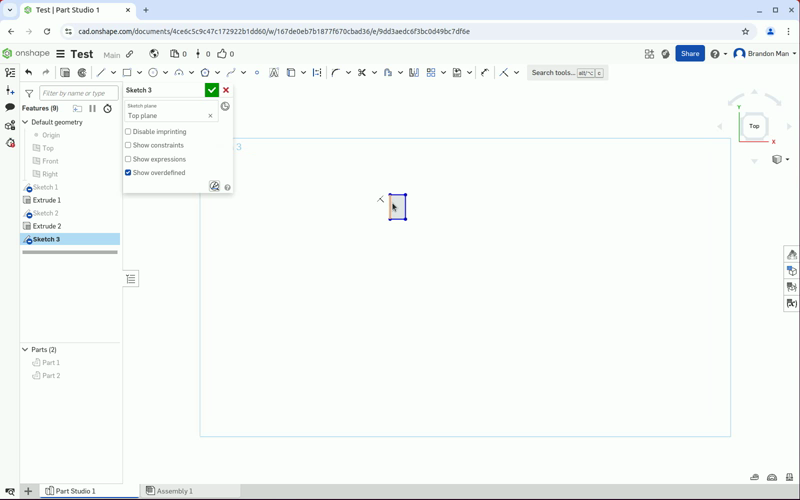
scroll(6)
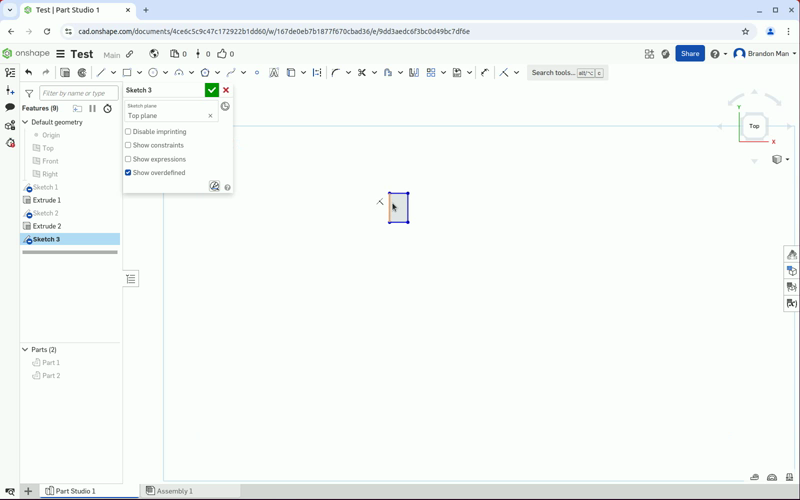
scroll(6)
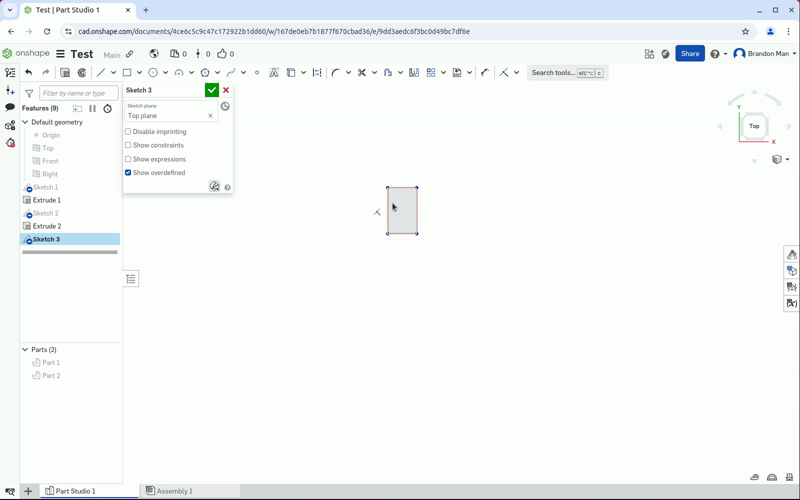
scroll(6)
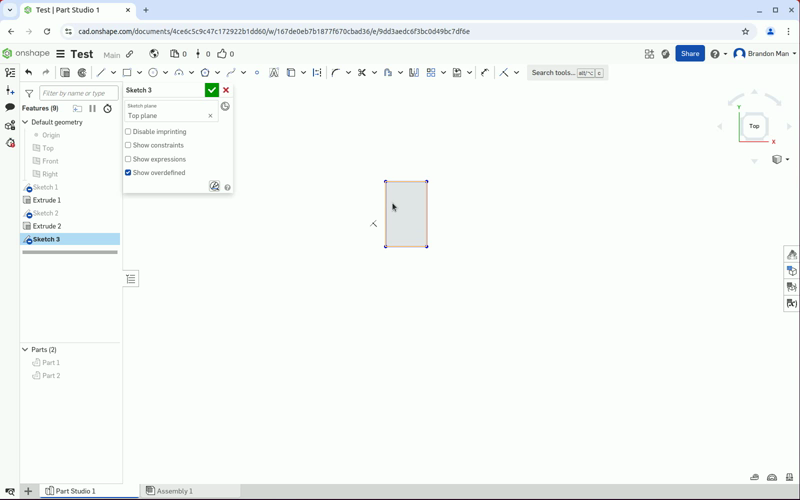
scroll(6)
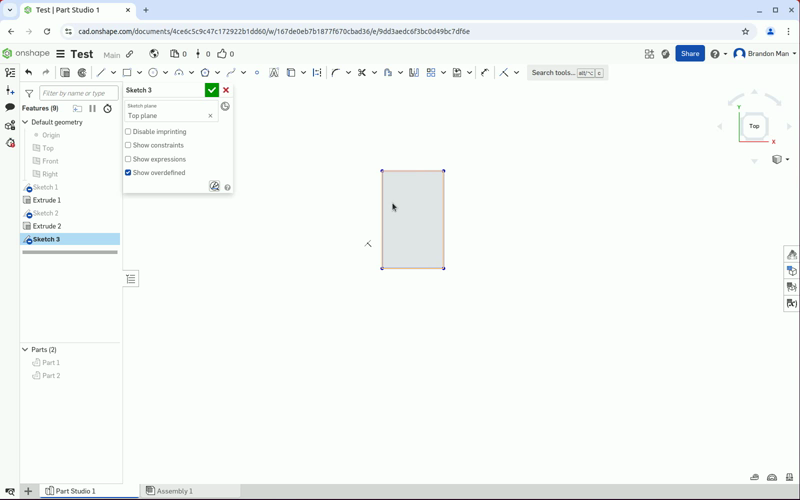
scroll(6)
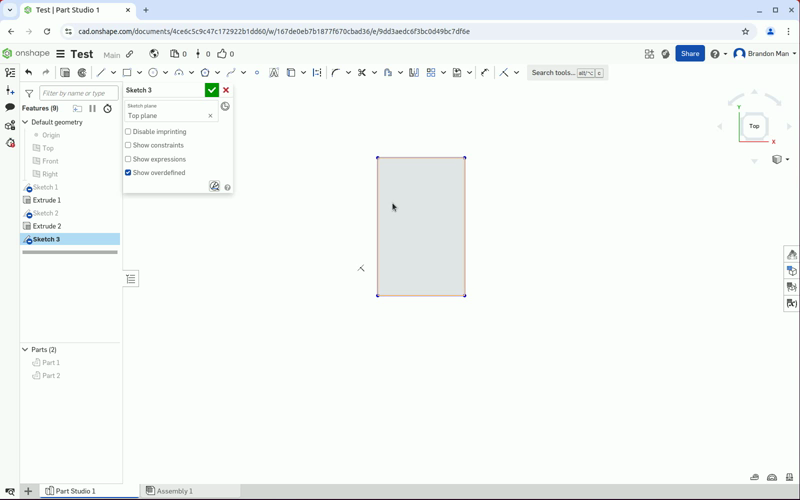
scroll(6)
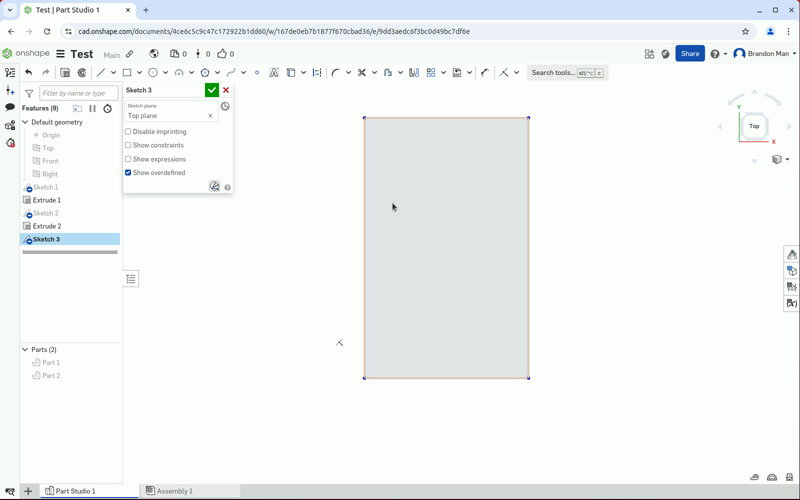
click(392, 202)
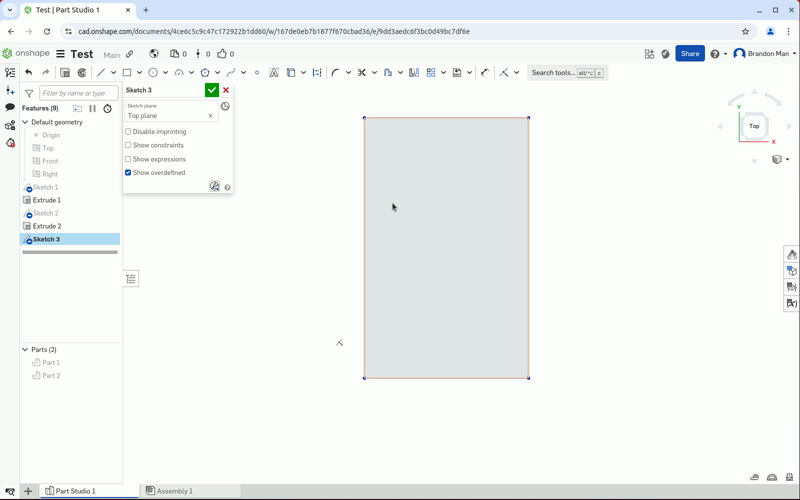
scroll(-6)
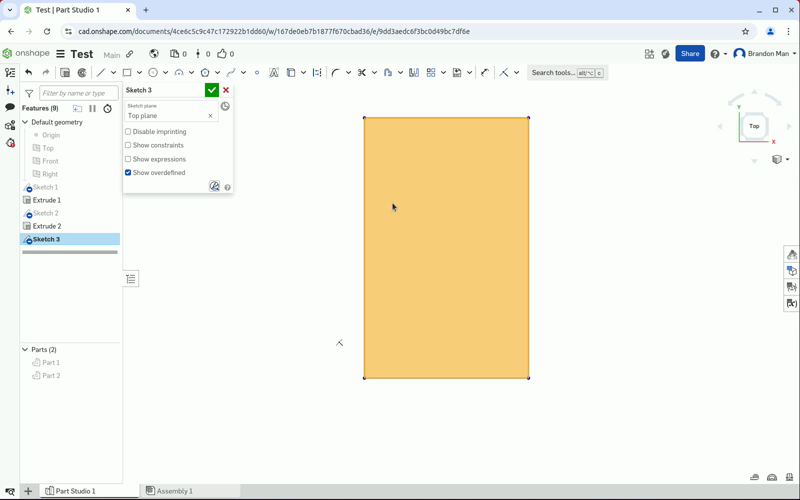
scroll(-6)
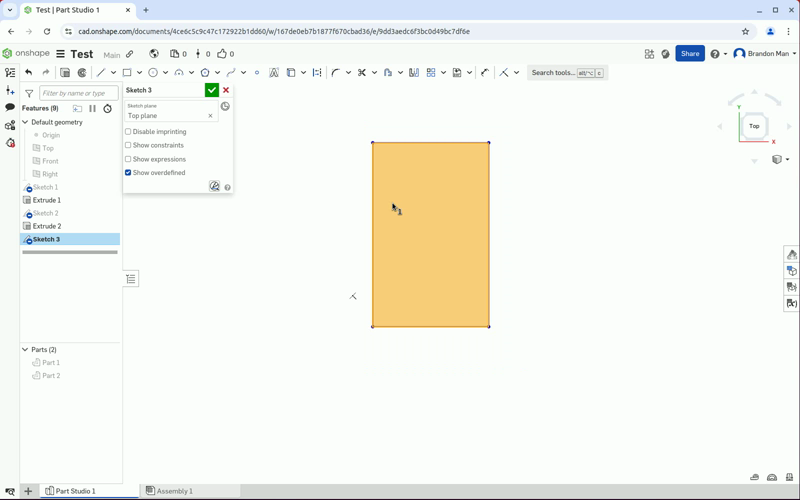
scroll(-6)
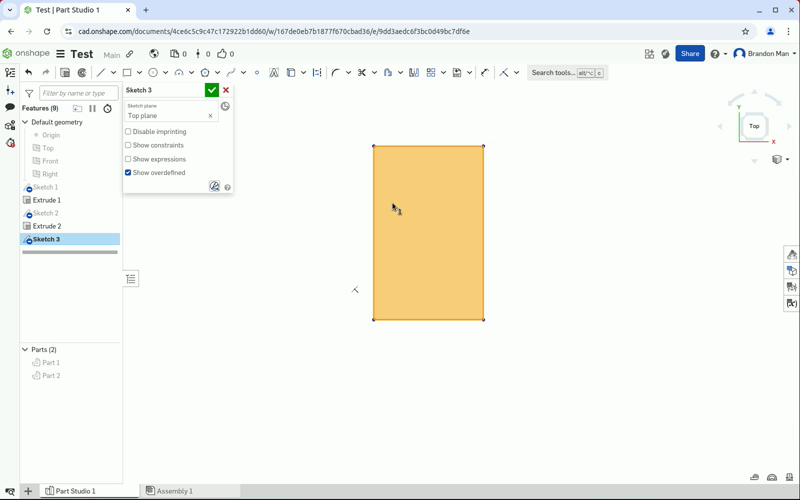
scroll(-6)
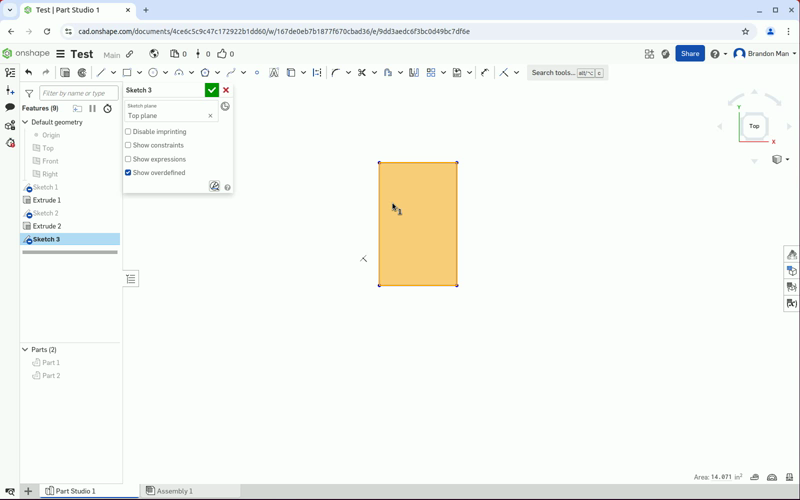
scroll(-6)
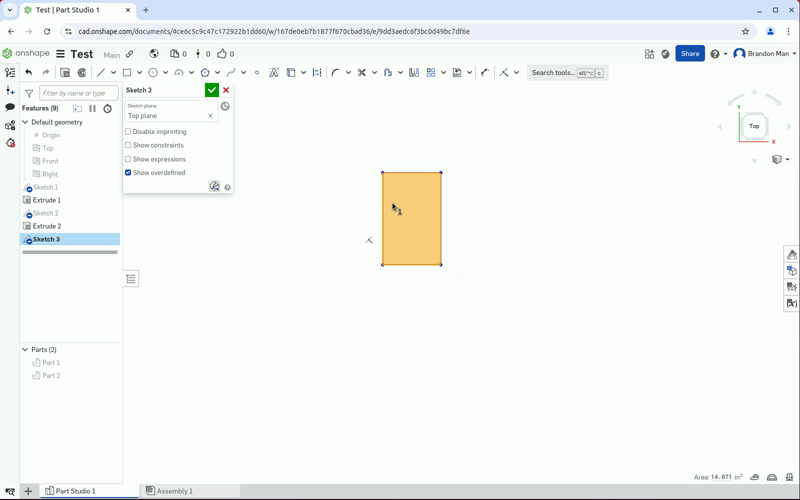
scroll(-6)
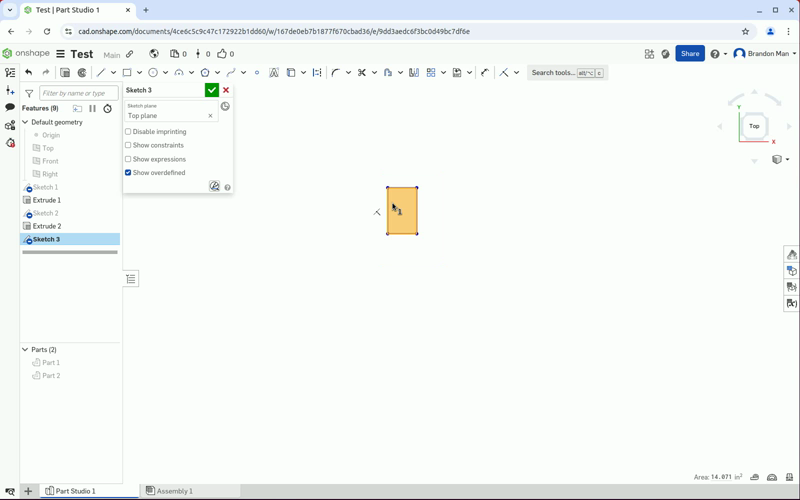
scroll(-6)
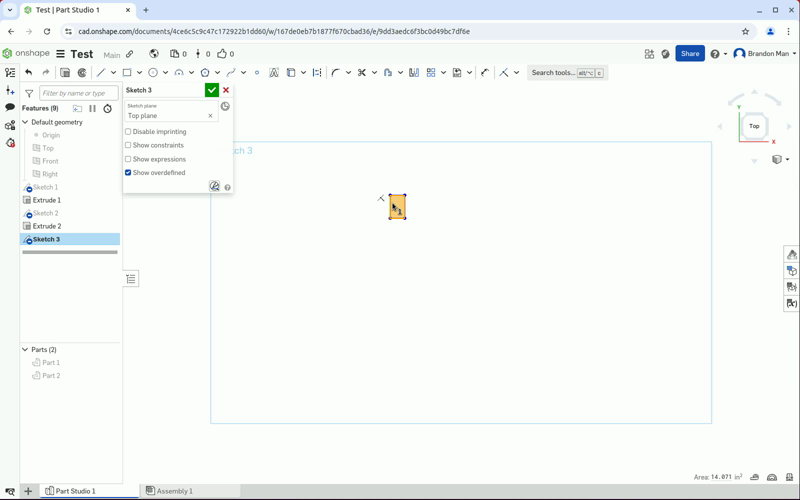
mouse_move(73, 352)
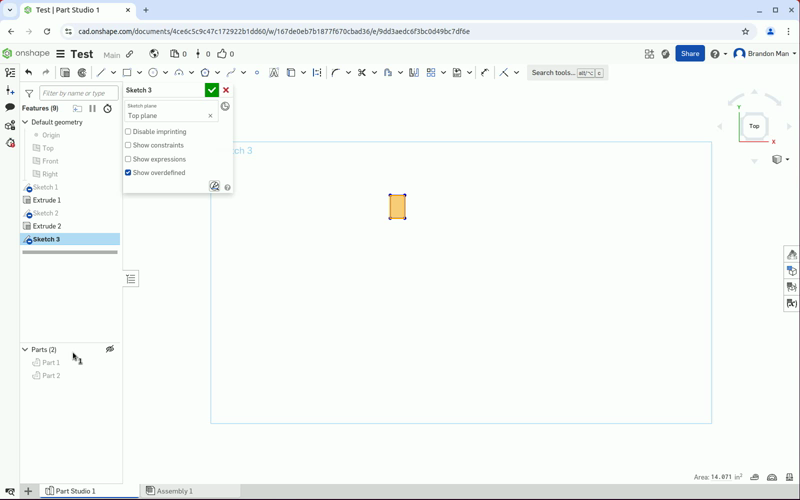
key(shift+y)
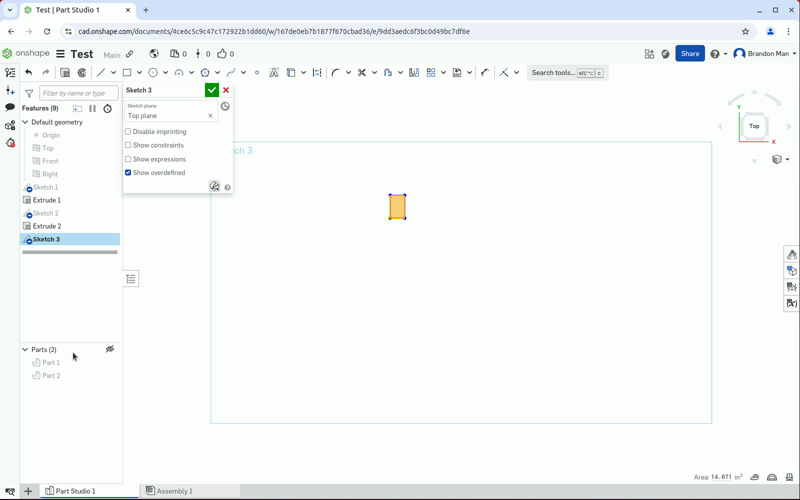
key(shift+e)
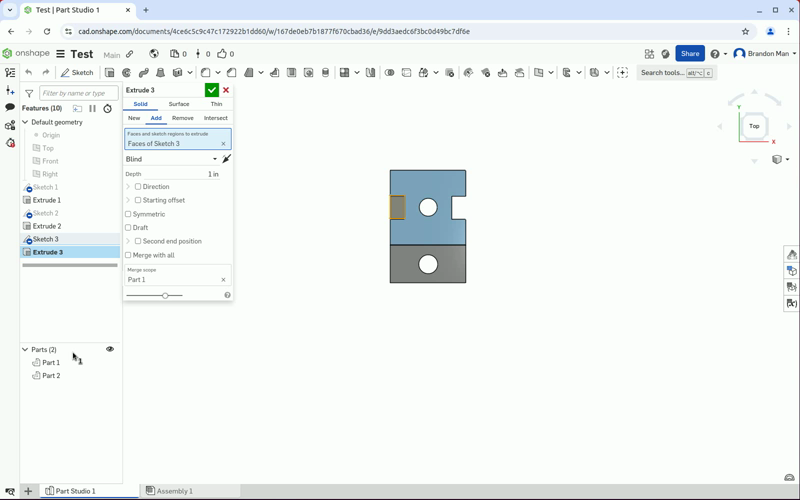
mouse_move(143, 106)
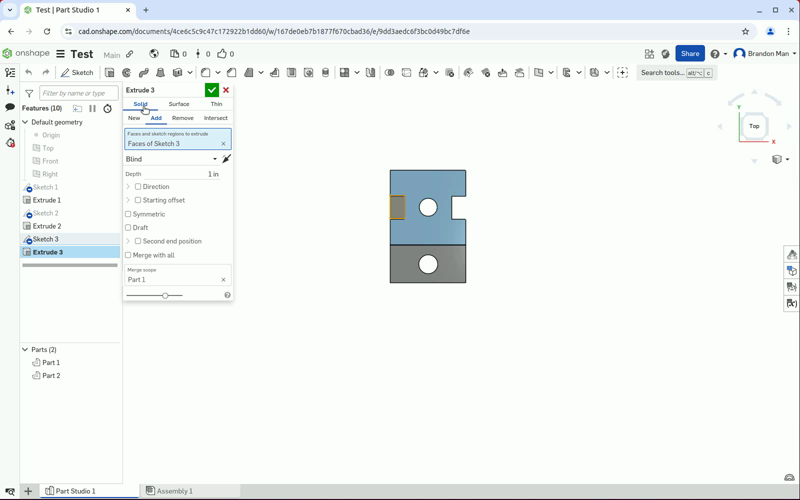
click(143, 106)
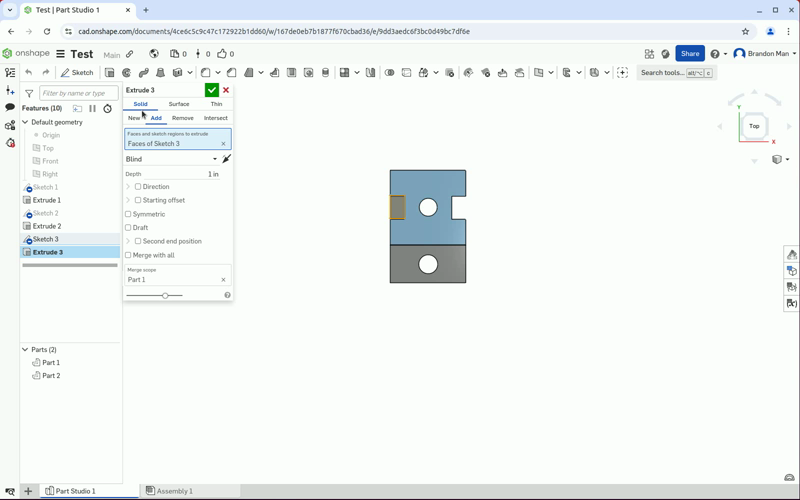
mouse_move(137, 120)
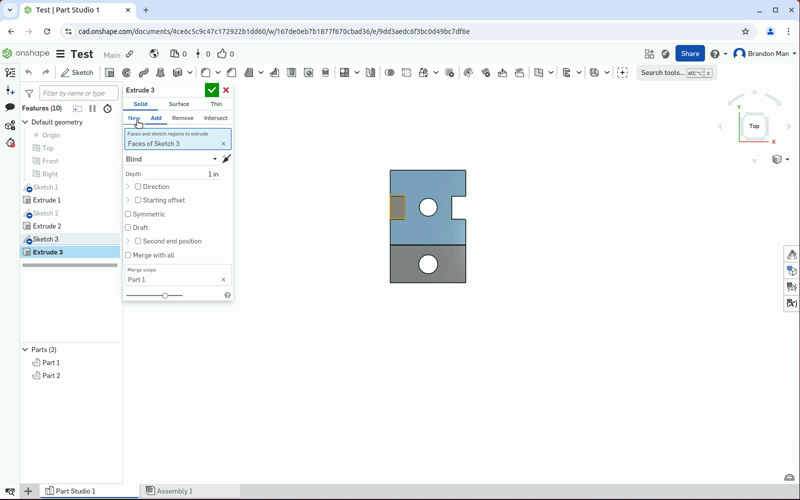
click(137, 120)
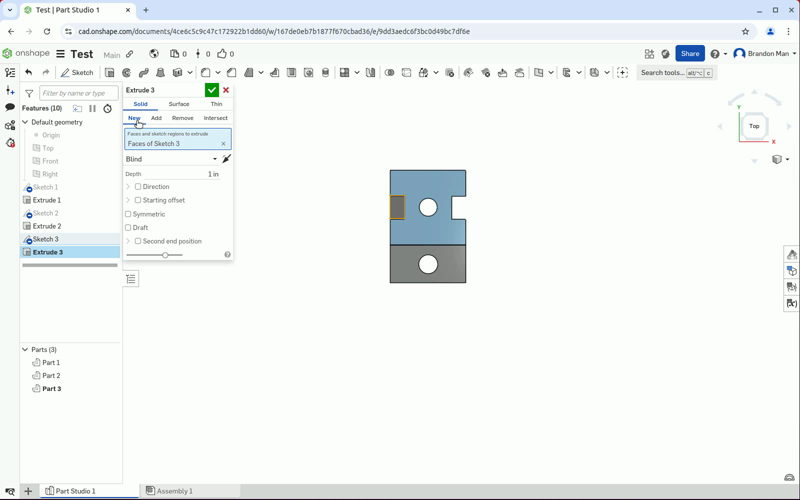
key(tab, 4)
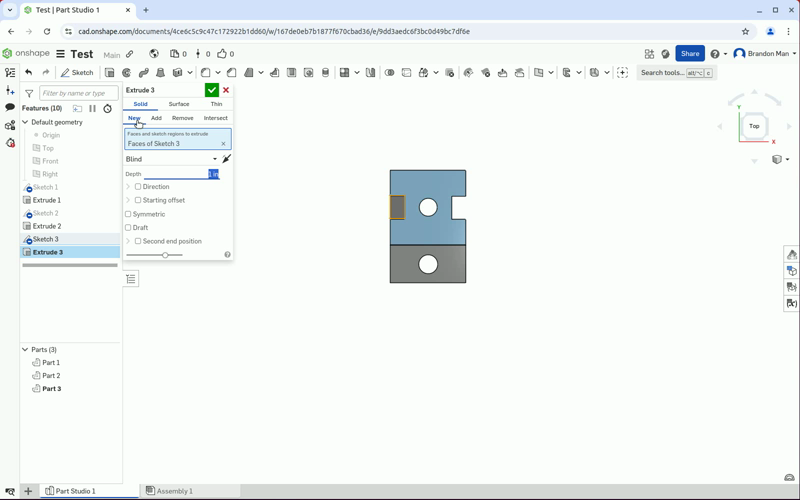
text(7.703)
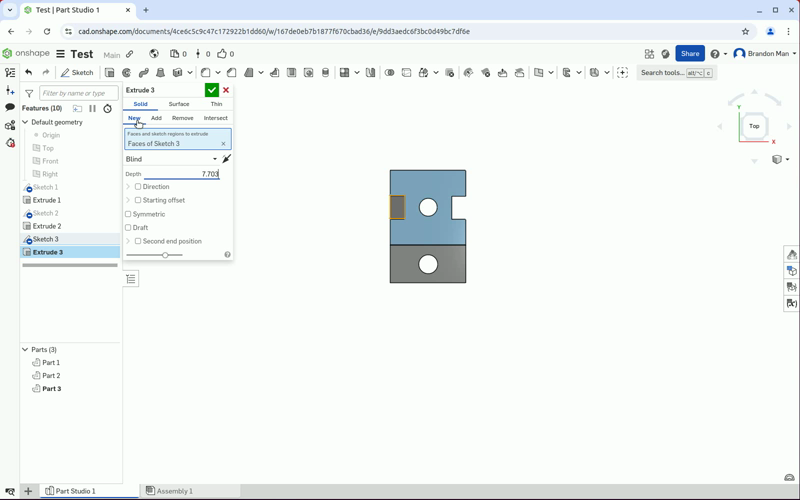
key(enter)
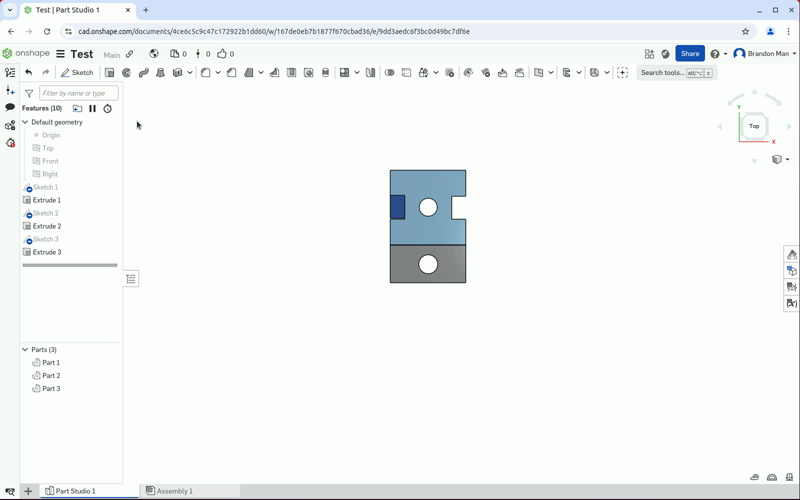
key(shift+h)
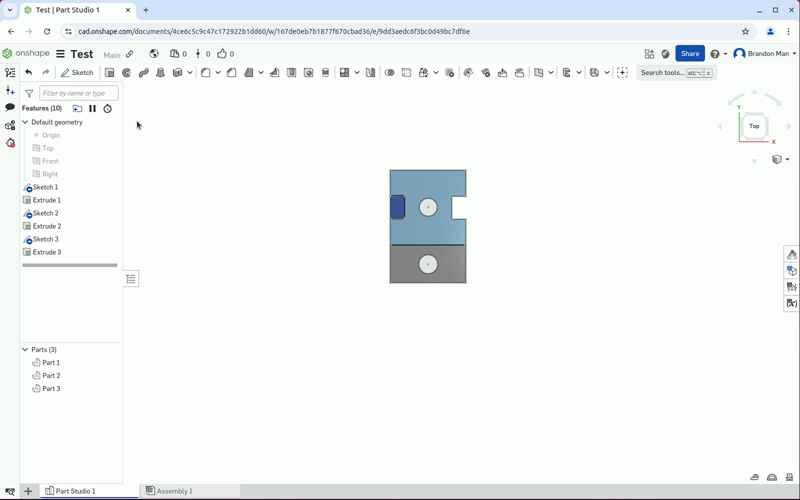
key(shift+h)
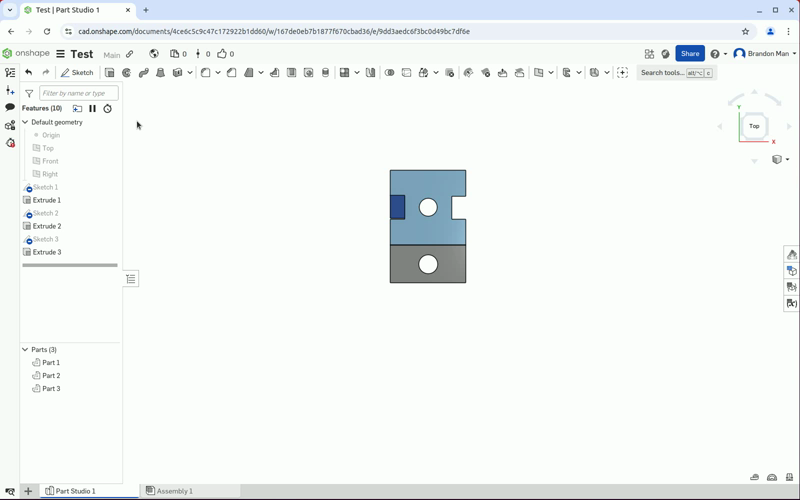
mouse_move(73, 189)
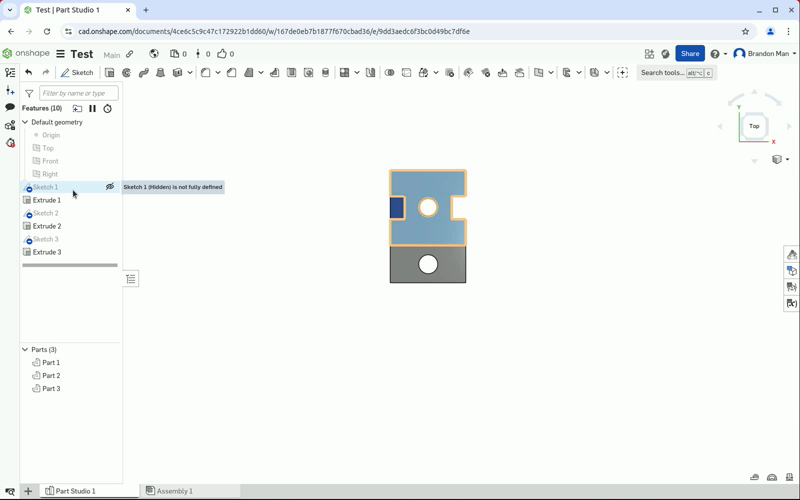
click(73, 189)
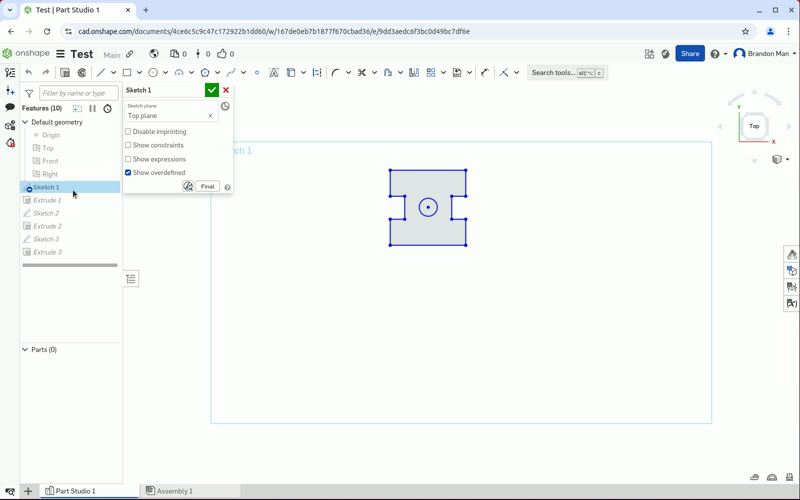
mouse_move(229, 92)
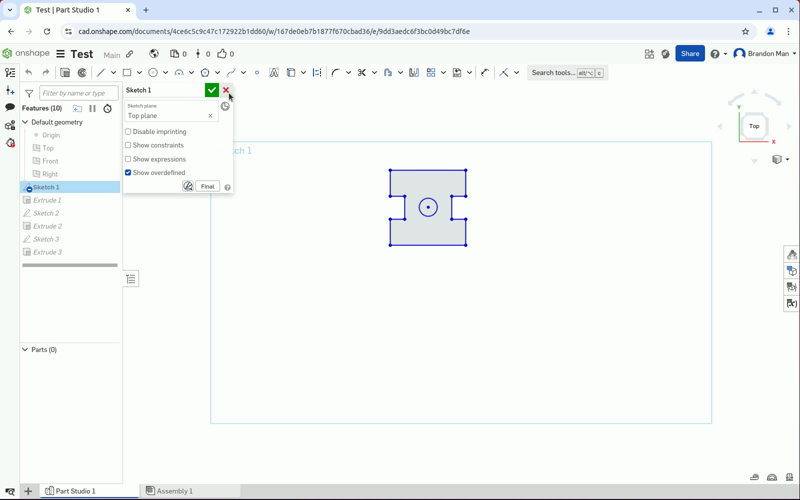
click(229, 92)
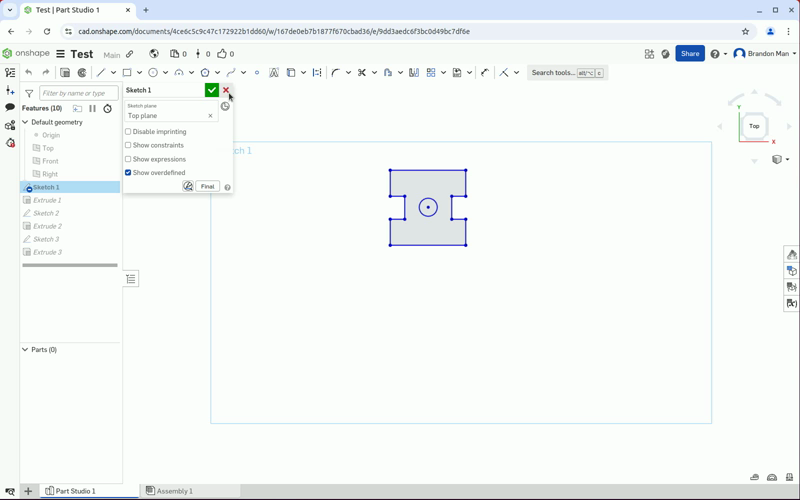
key(shift+s)
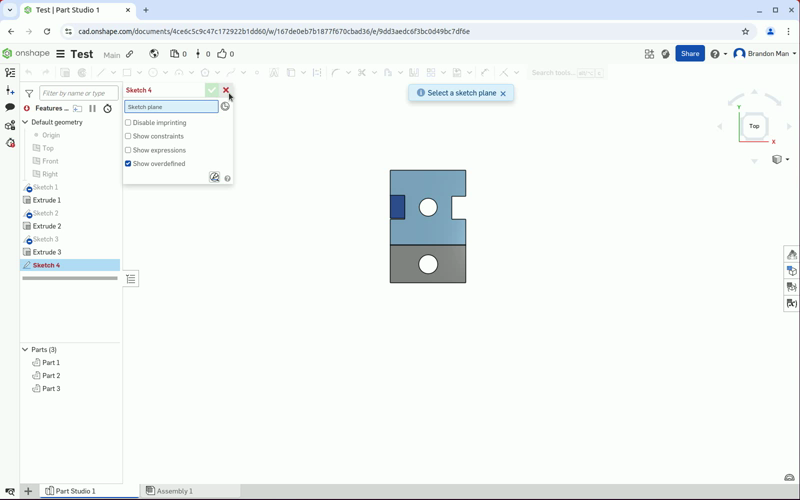
mouse_move(73, 150)
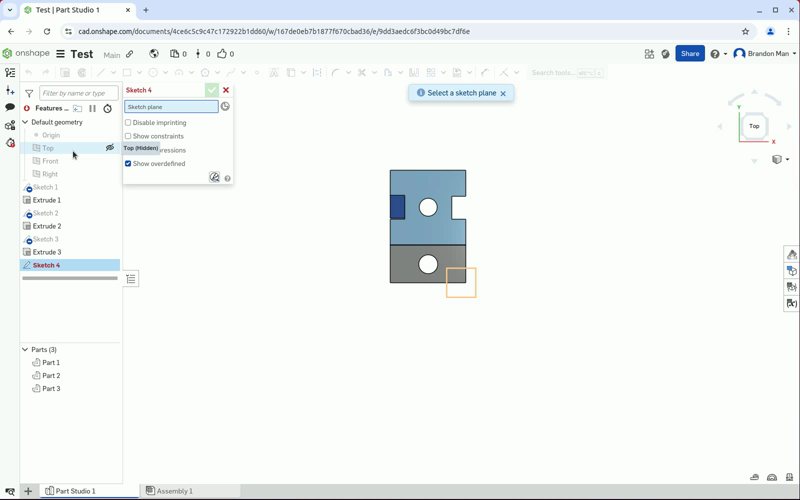
click(73, 150)
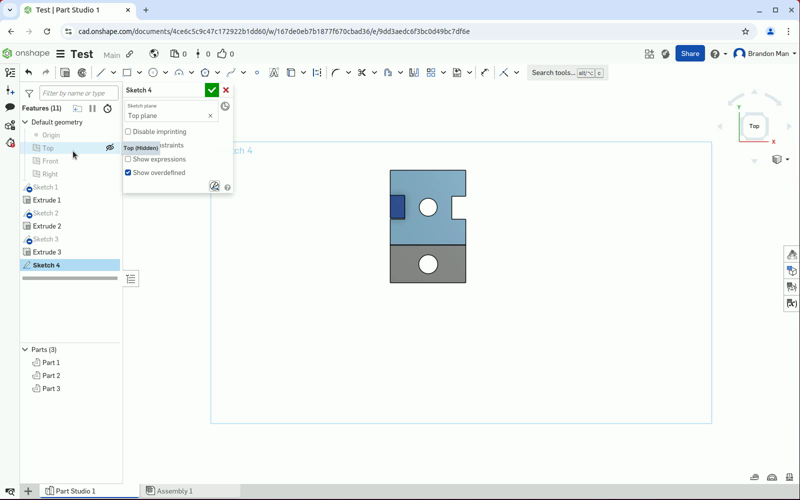
mouse_move(73, 352)
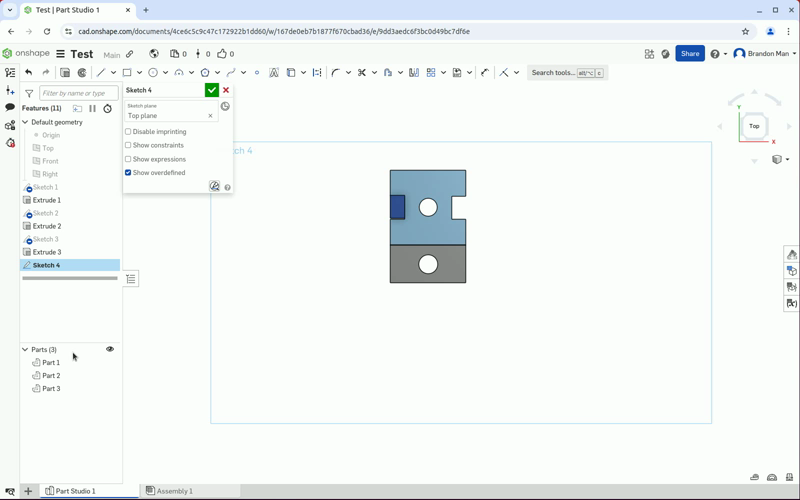
key(y)
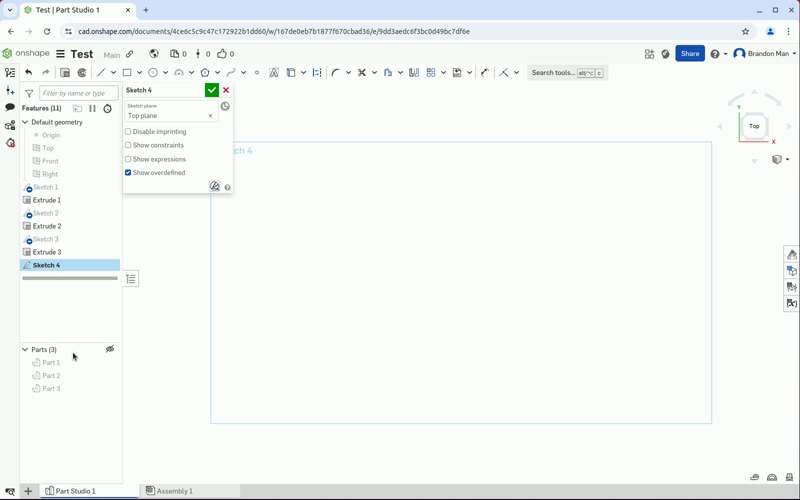
key(l)
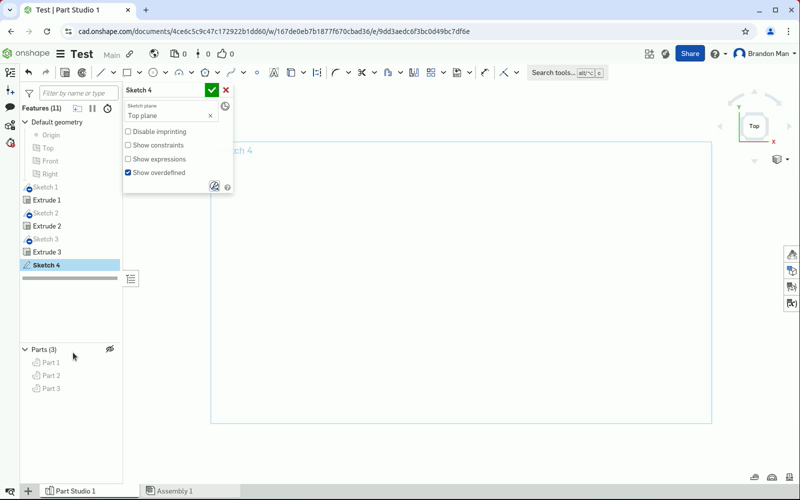
key_down(shift)
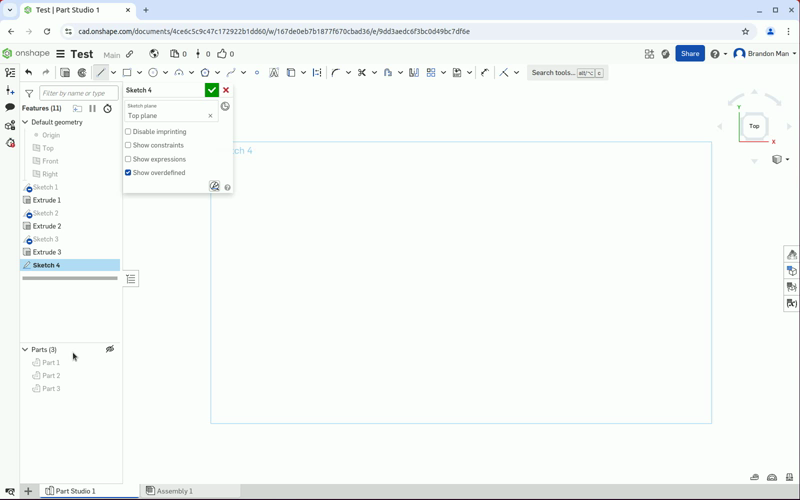
mouse_move(451, 218)
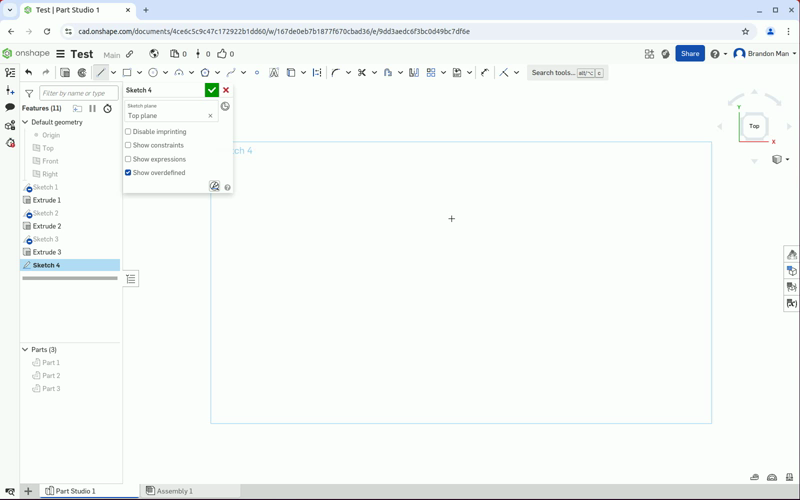
click(451, 218)
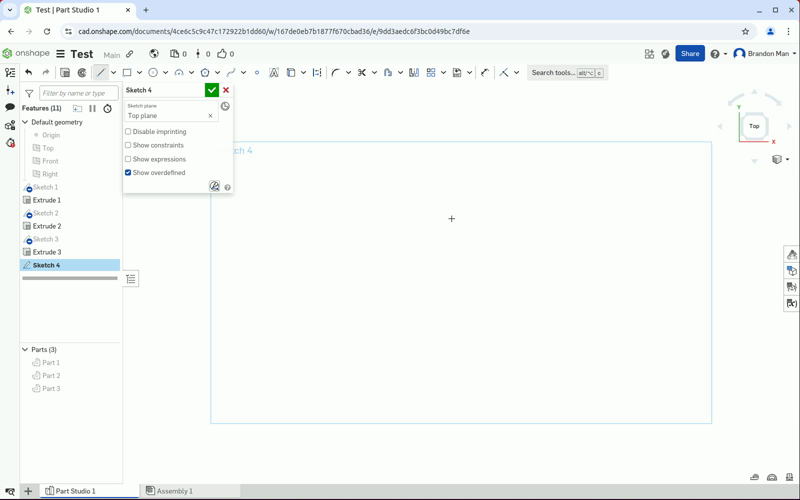
key_up(shift)
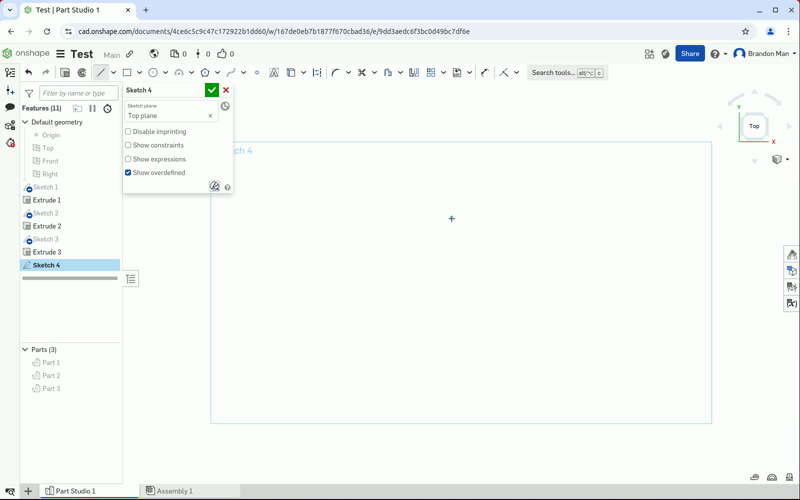
key_down(shift)
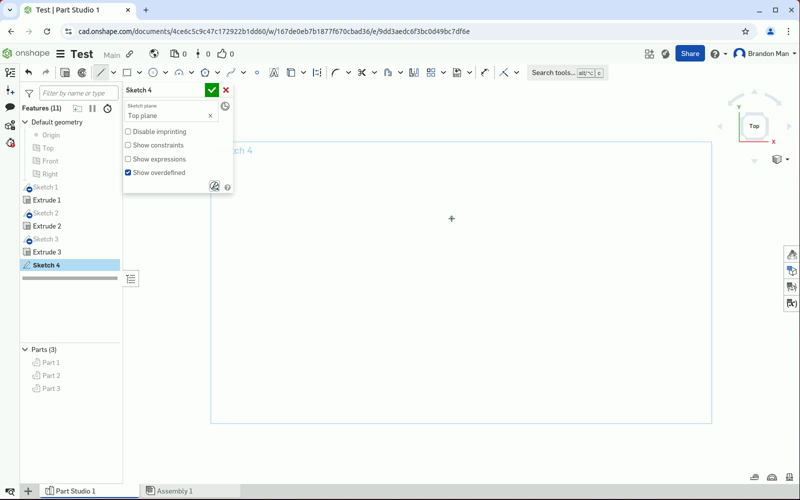
mouse_move(481, 218)
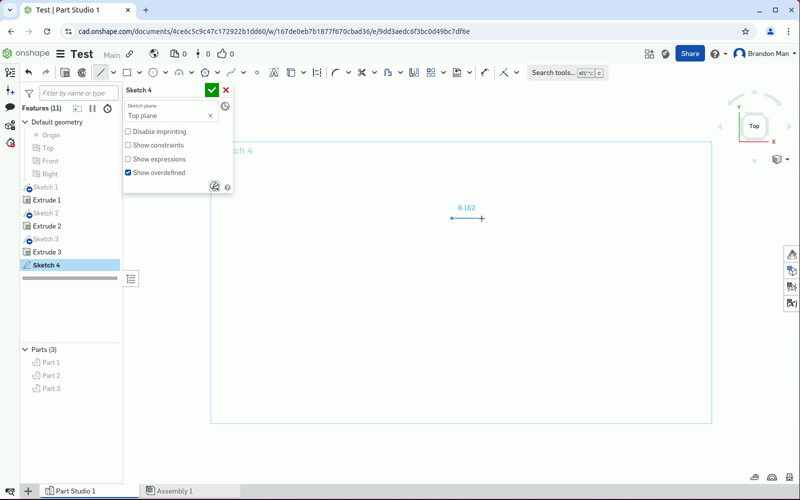
mouse_move(466, 218)
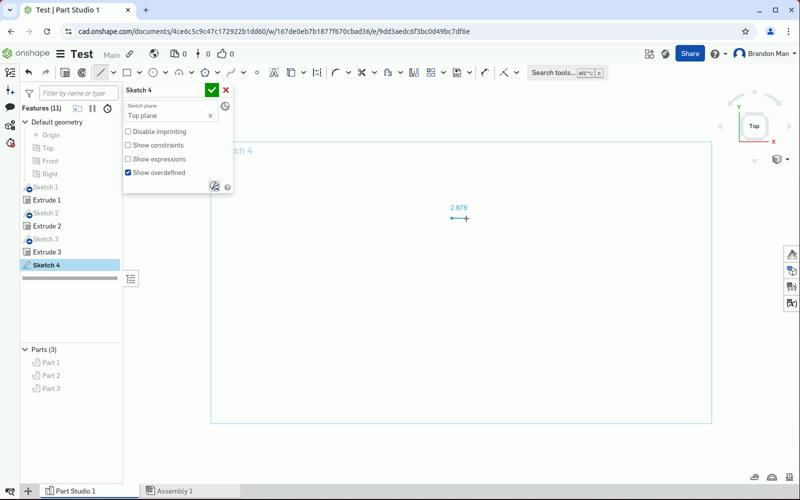
click(466, 218)
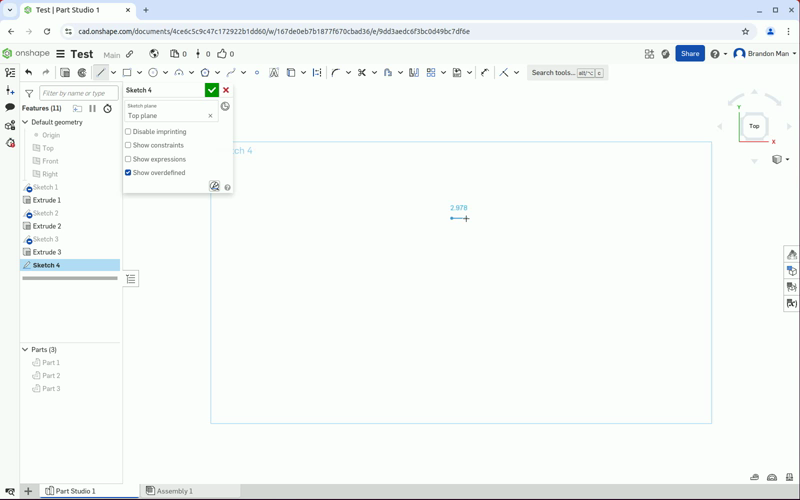
key_up(shift)
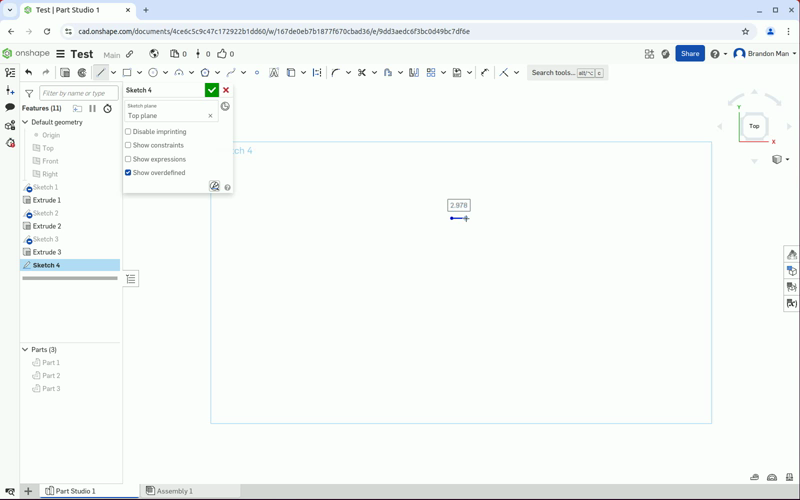
key_down(shift)
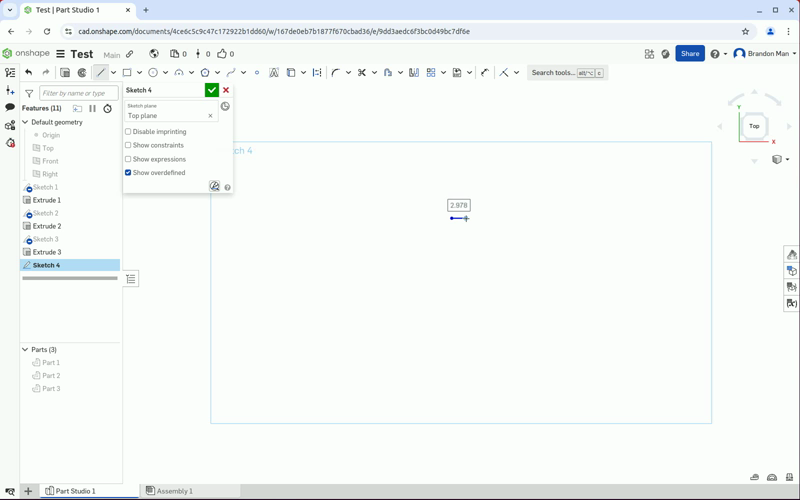
mouse_move(496, 218)
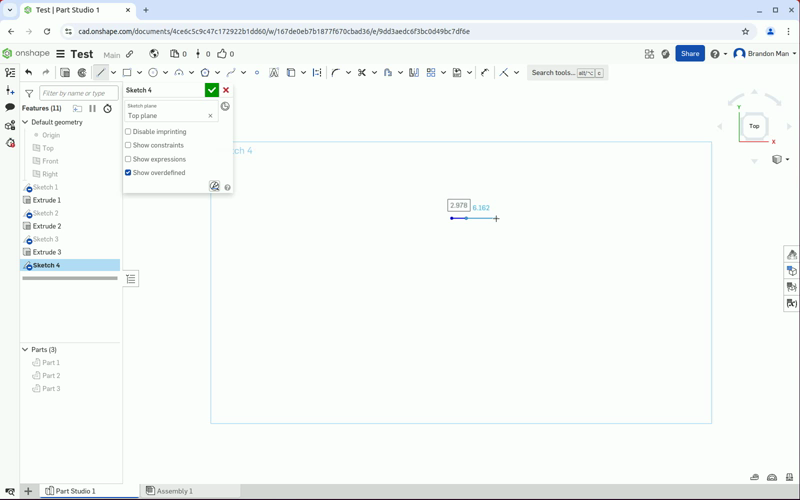
mouse_move(466, 195)
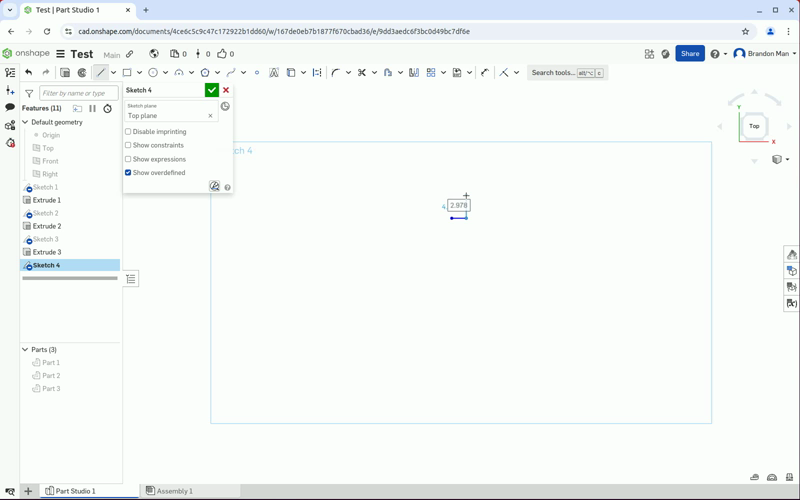
click(466, 195)
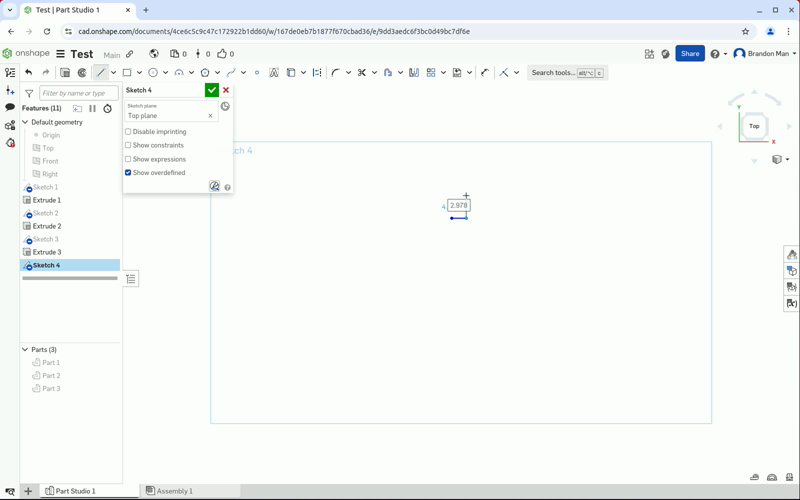
key_up(shift)
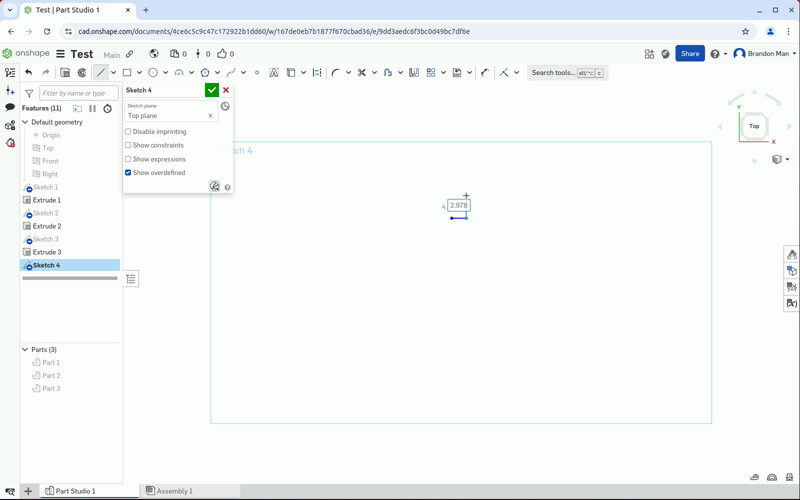
key_down(shift)
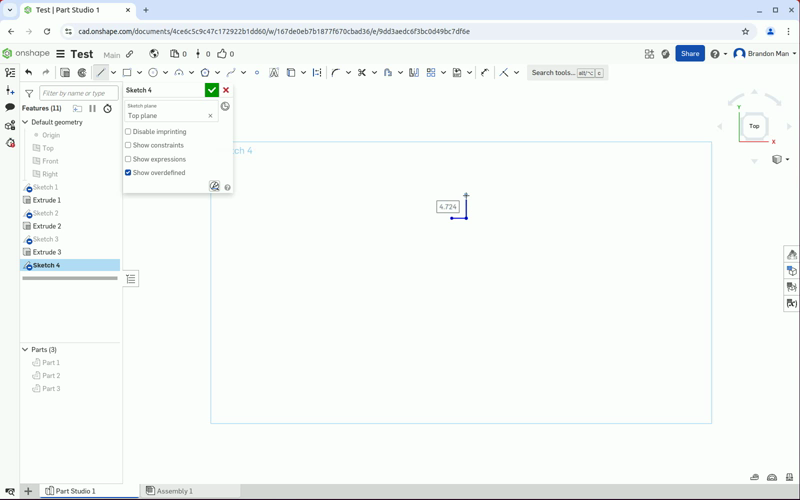
mouse_move(496, 195)
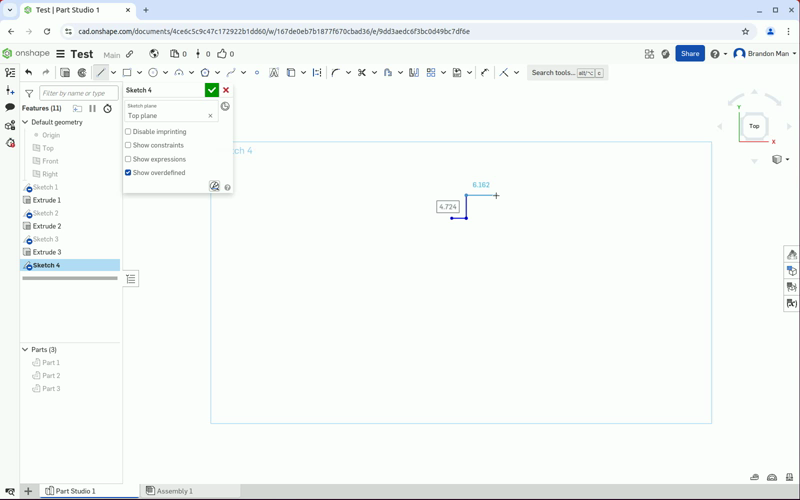
mouse_move(451, 195)
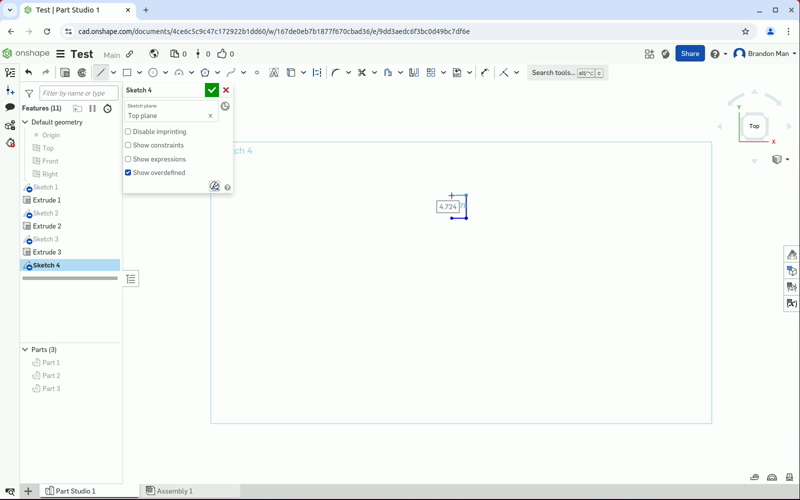
click(451, 195)
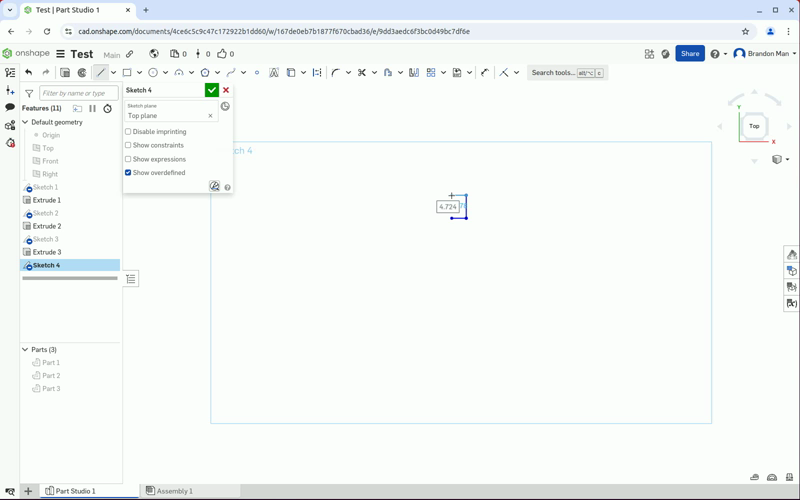
key_up(shift)
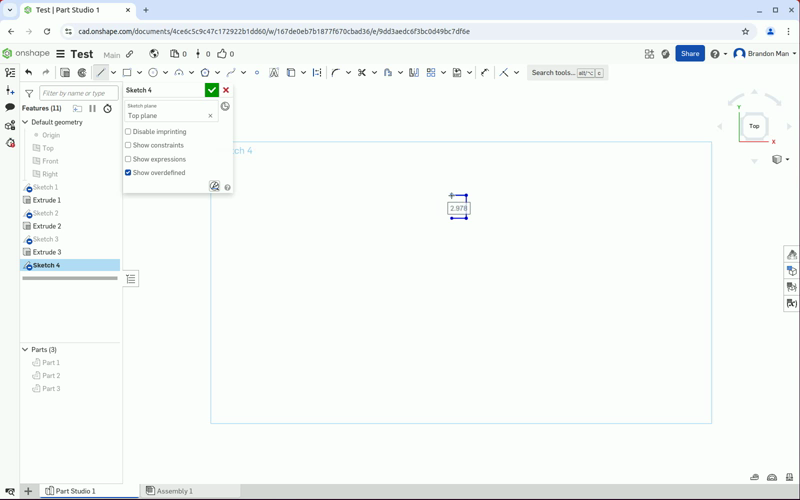
mouse_move(481, 195)
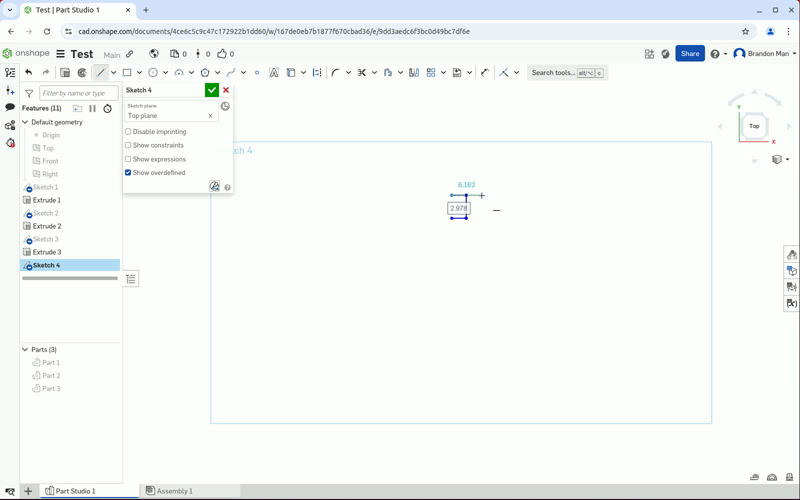
key_down(shift)
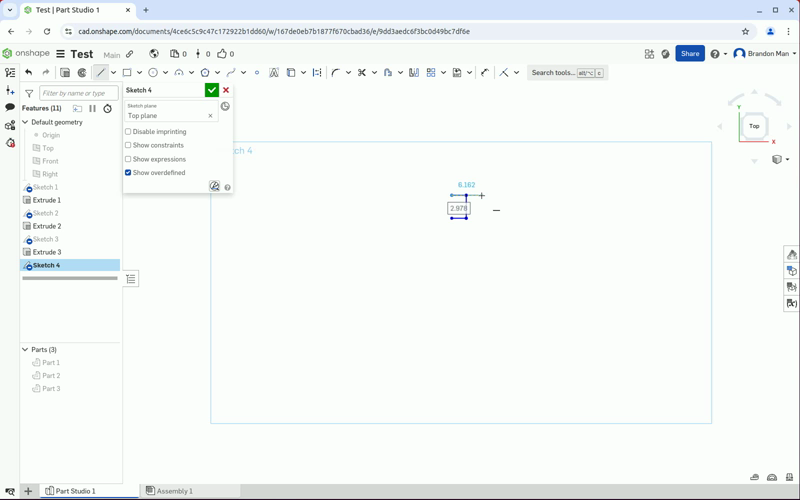
mouse_move(451, 218)
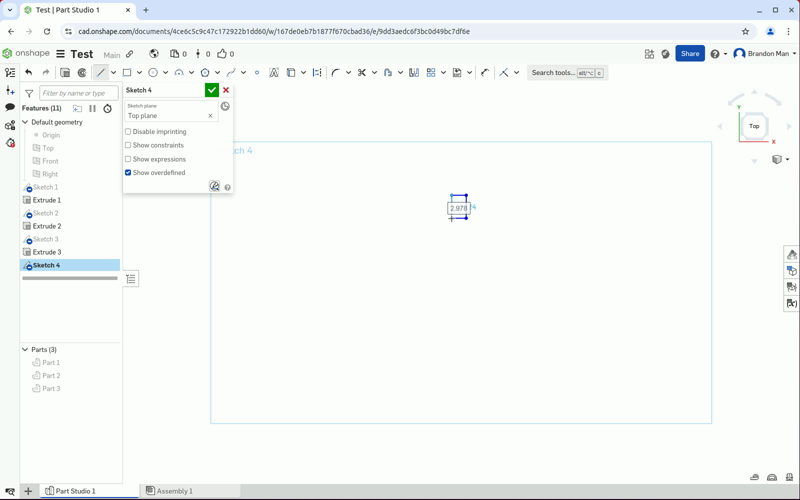
key_up(shift)
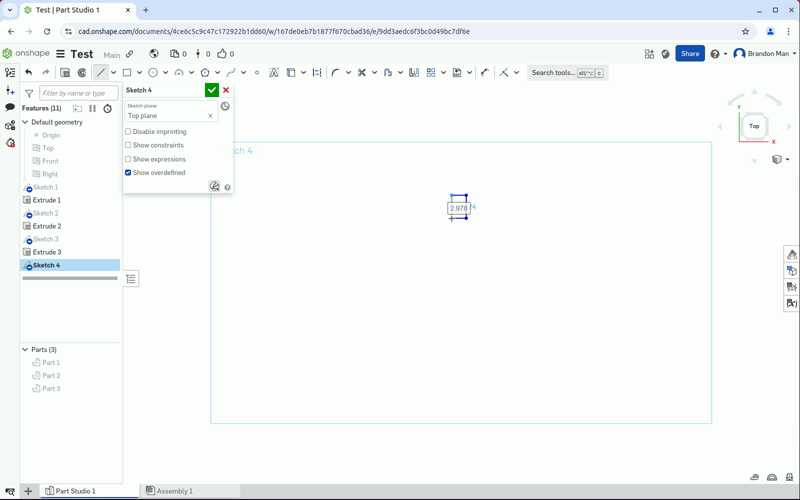
click(451, 218)
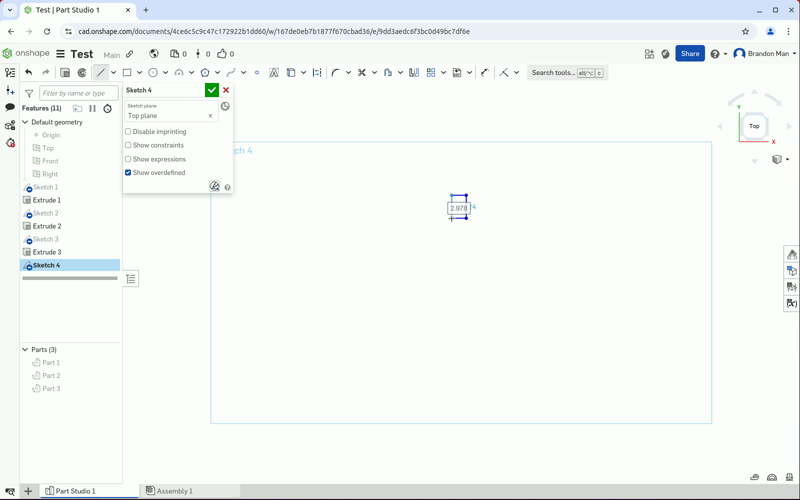
key(esc)
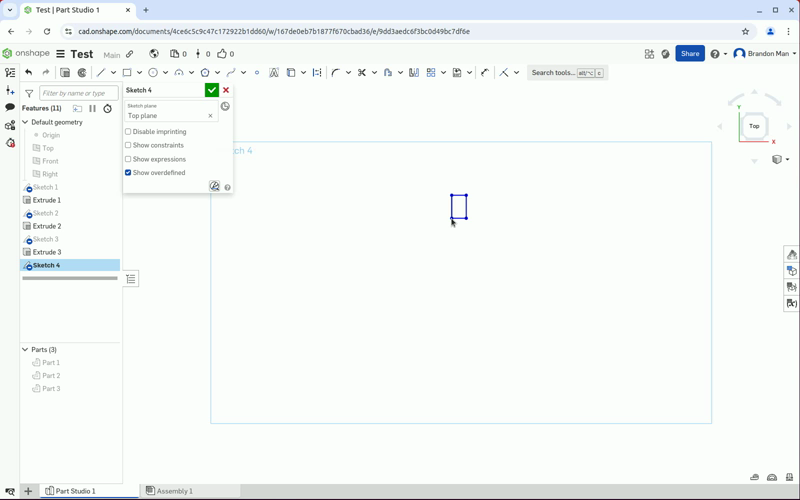
mouse_move(455, 196)
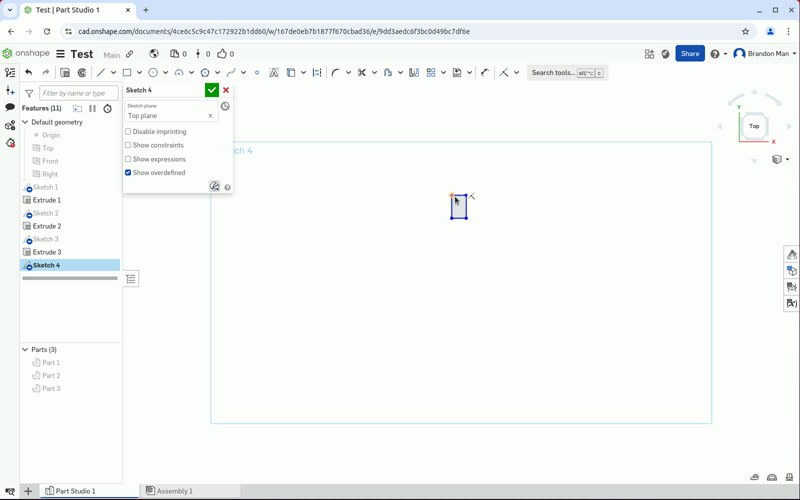
scroll(6)
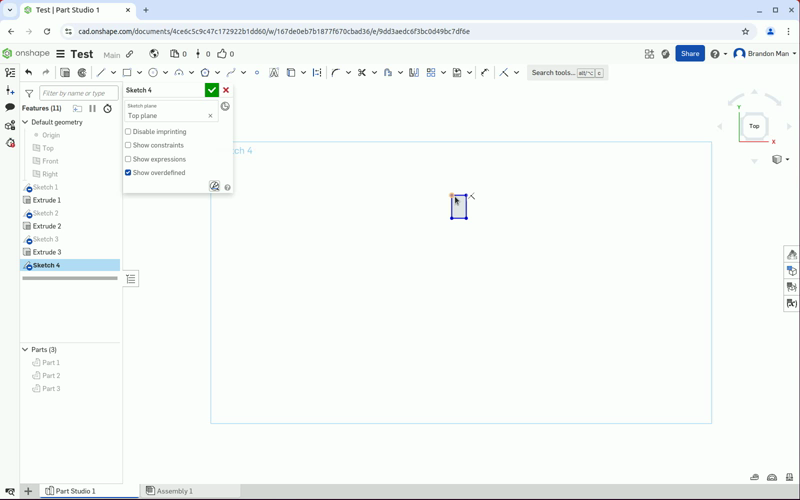
scroll(6)
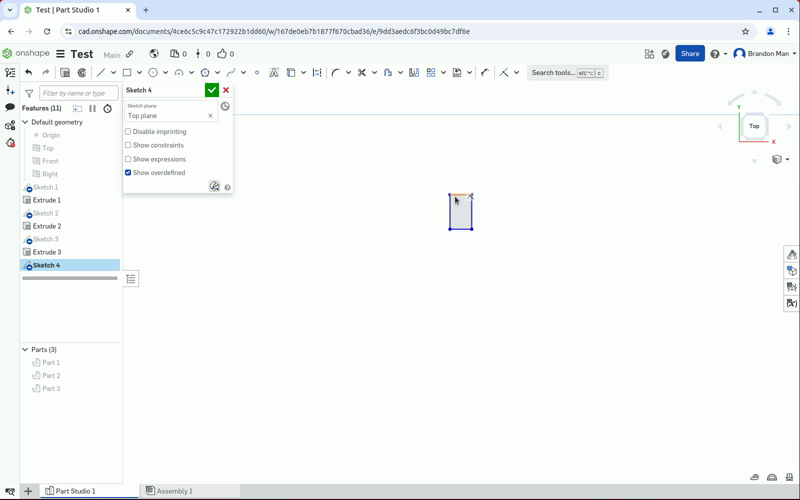
scroll(6)
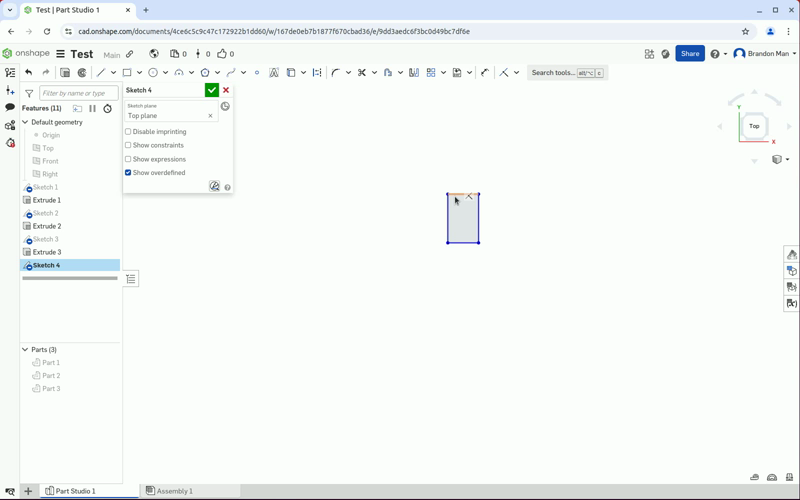
scroll(6)
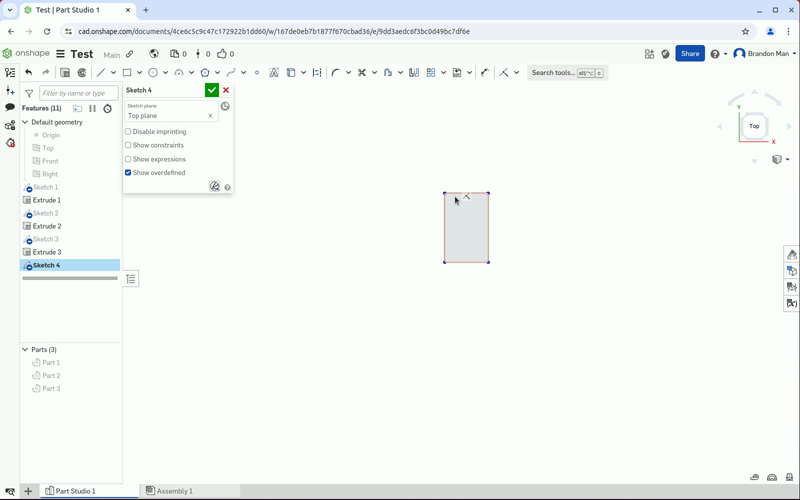
scroll(6)
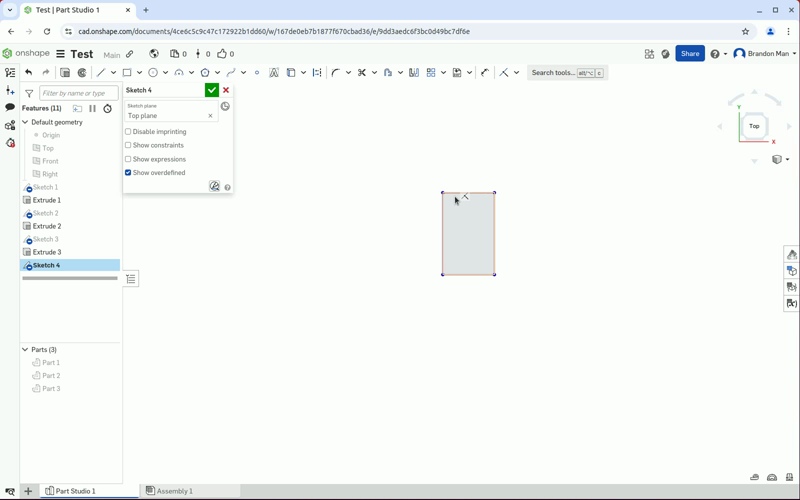
scroll(6)
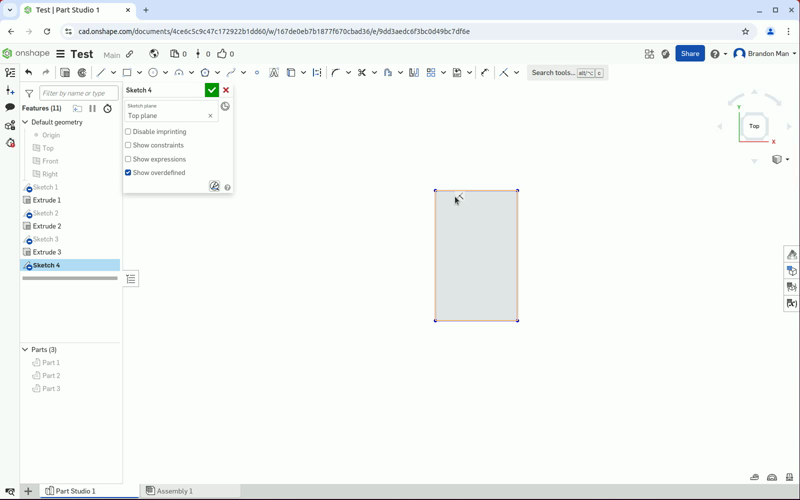
scroll(6)
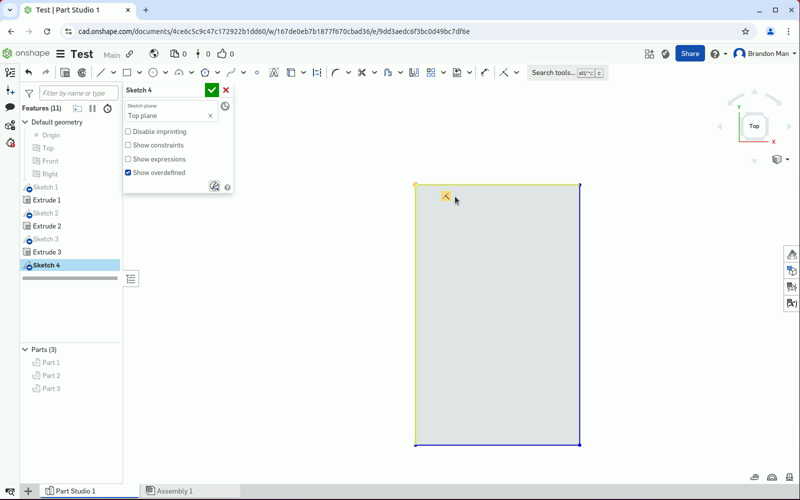
click(455, 196)
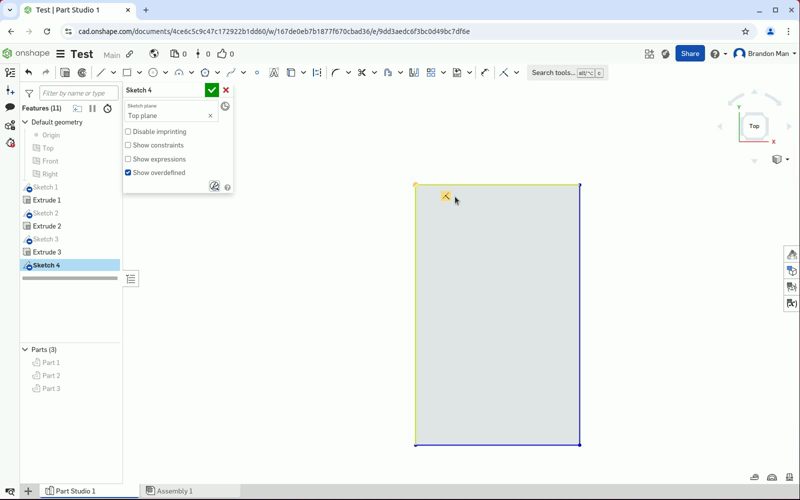
scroll(-6)
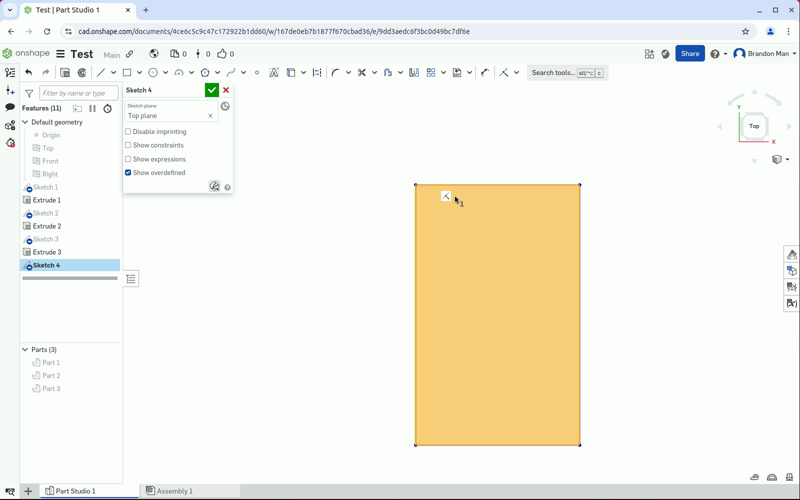
scroll(-6)
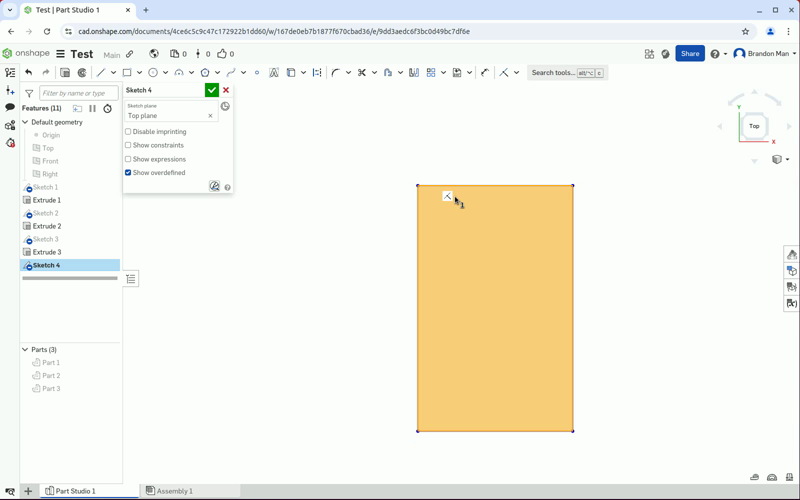
scroll(-6)
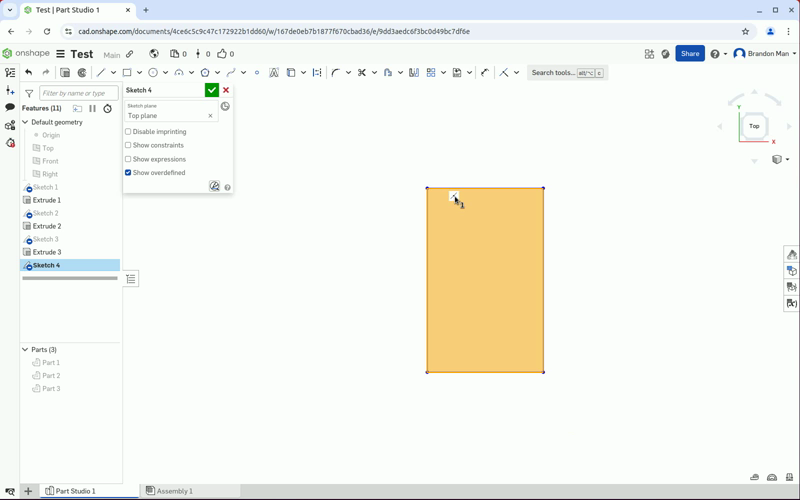
scroll(-6)
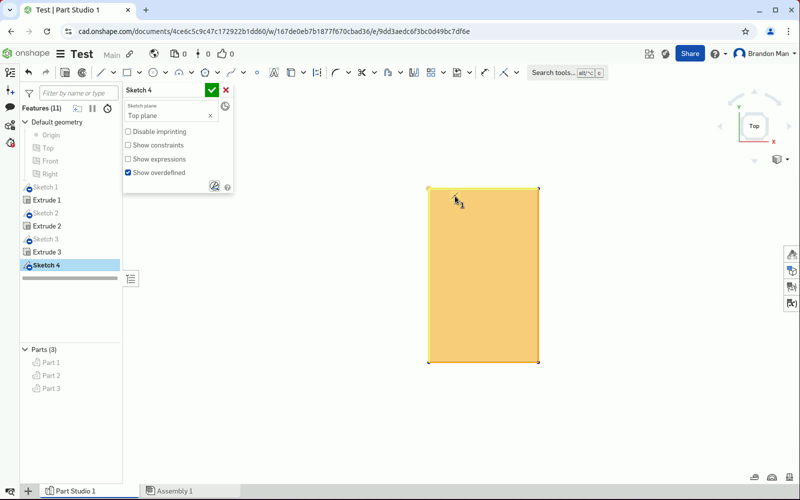
scroll(-6)
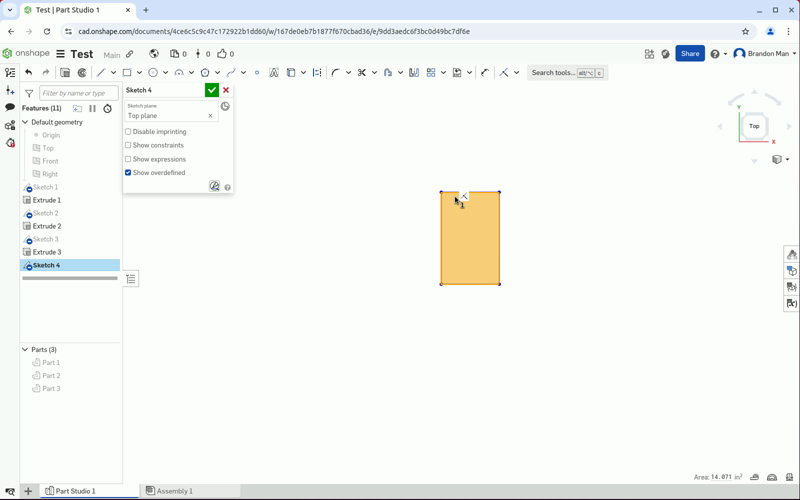
scroll(-6)
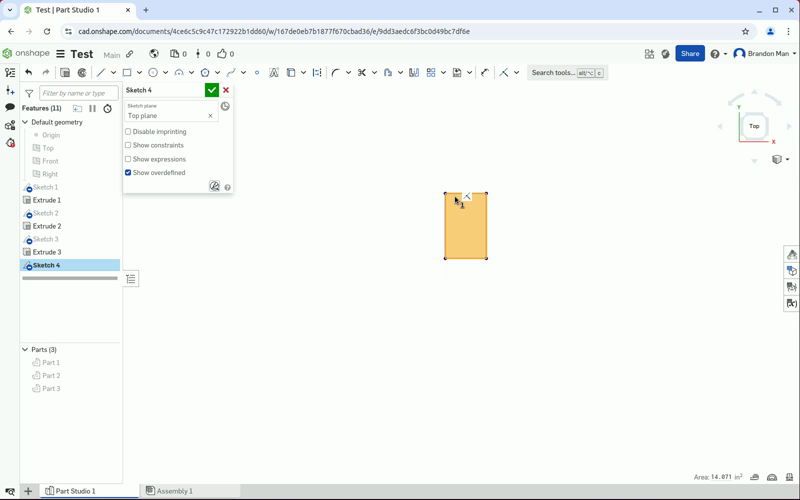
scroll(-6)
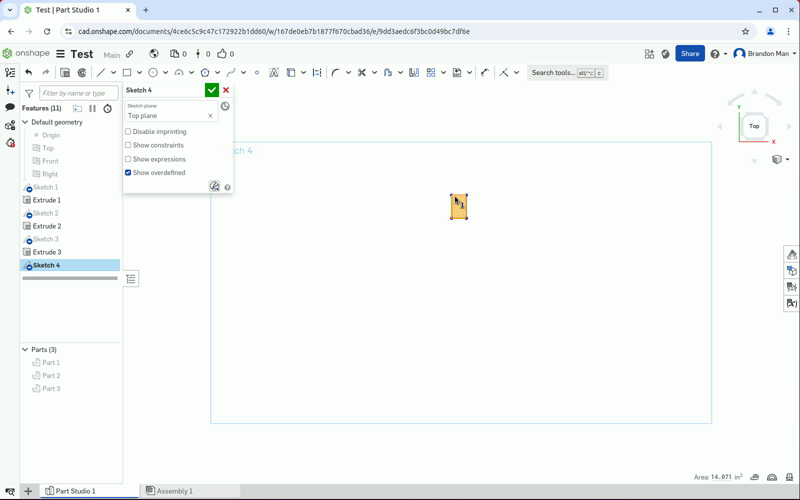
mouse_move(73, 352)
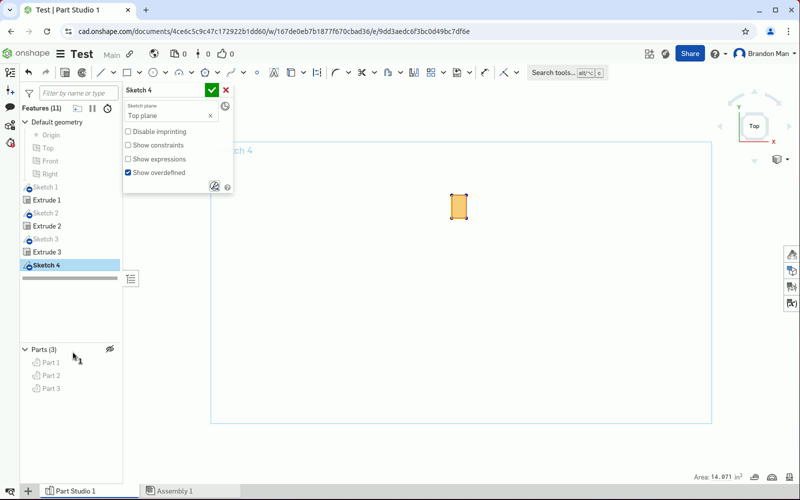
key(shift+y)
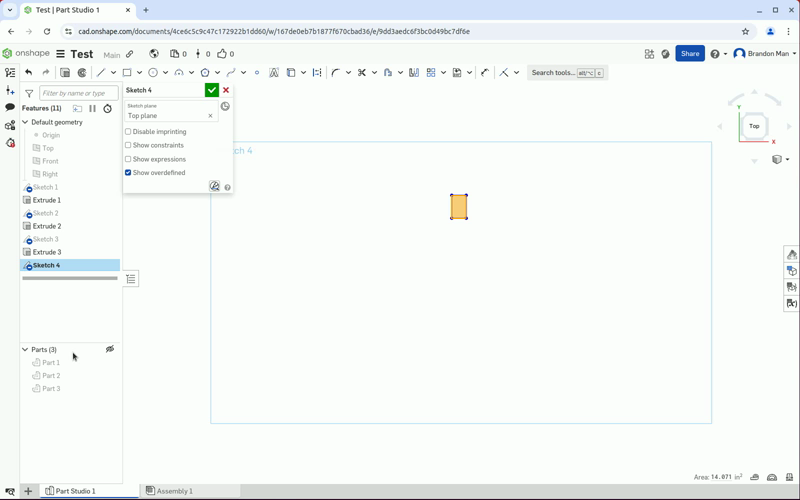
key(shift+e)
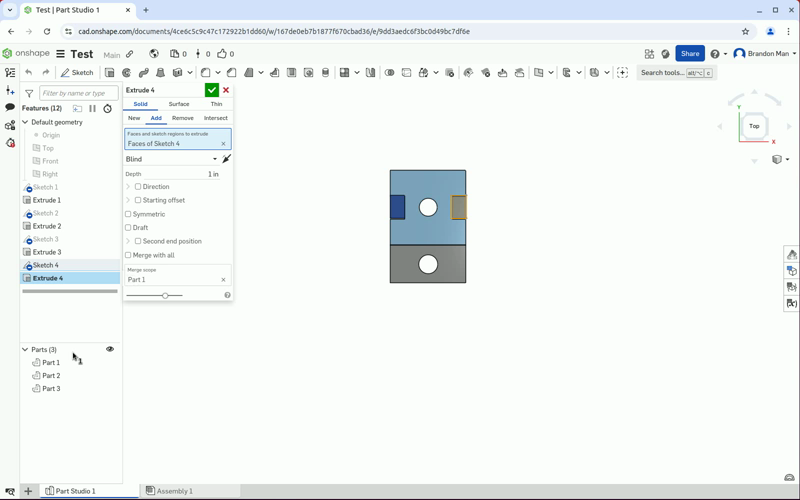
mouse_move(143, 106)
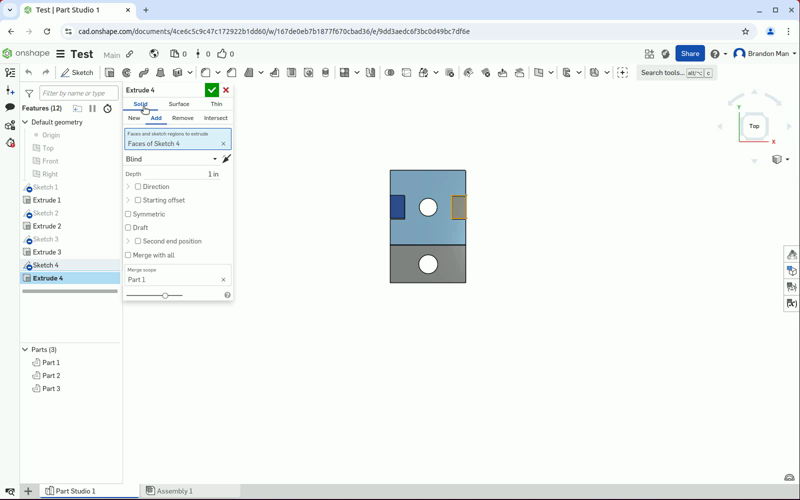
click(143, 106)
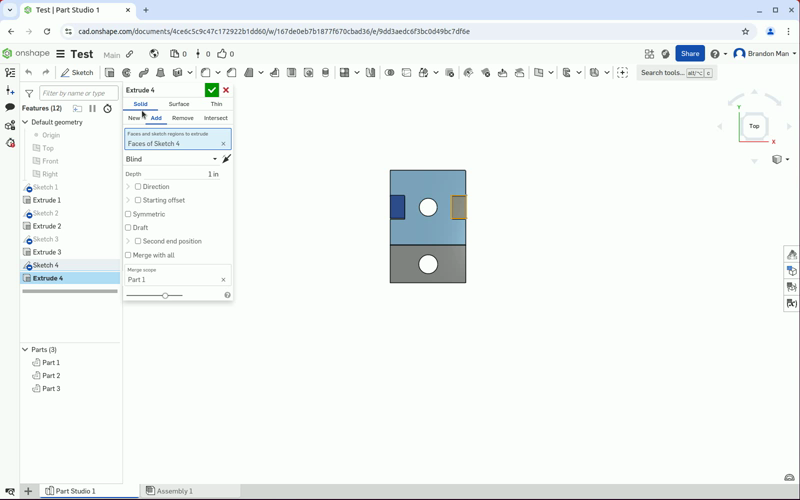
mouse_move(137, 120)
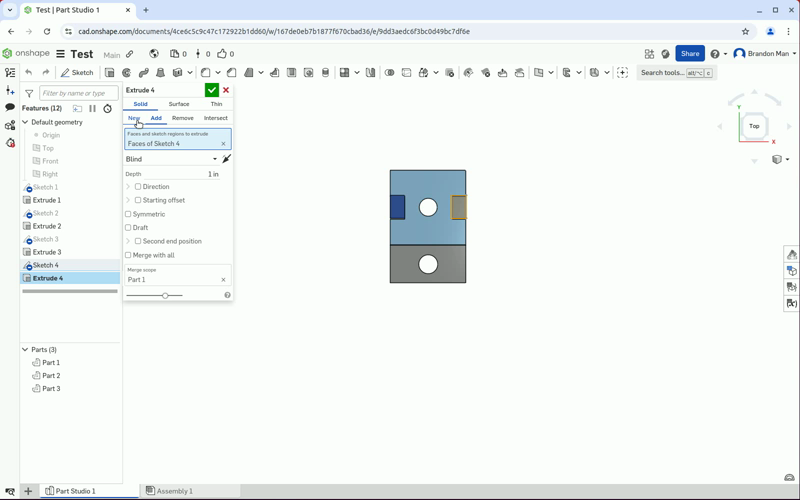
click(137, 120)
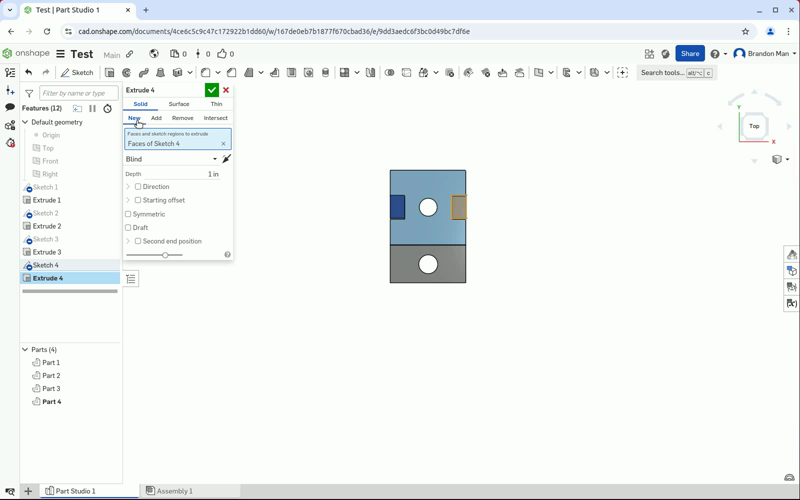
key(tab, 4)
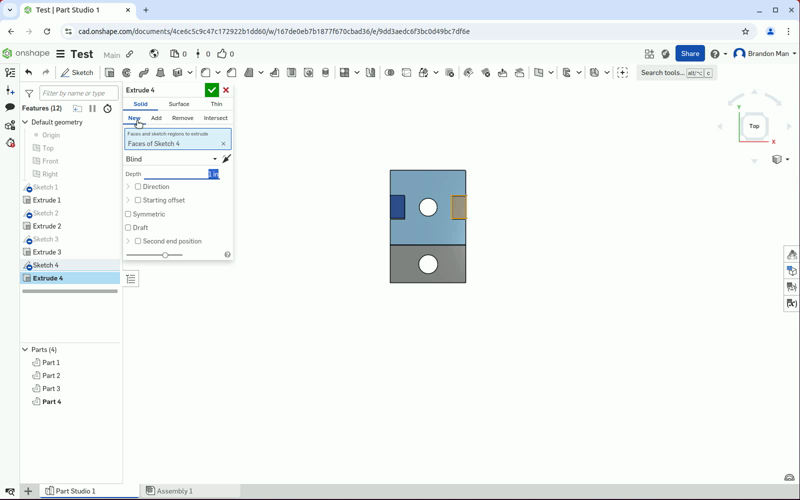
text(7.703)
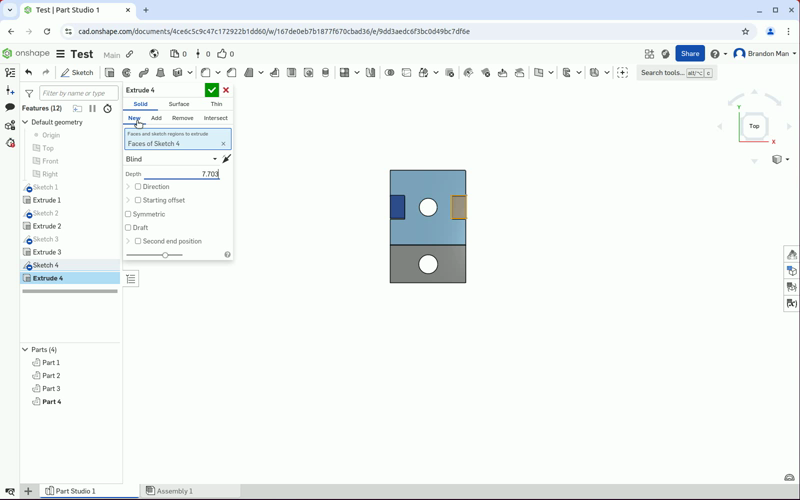
key(enter)
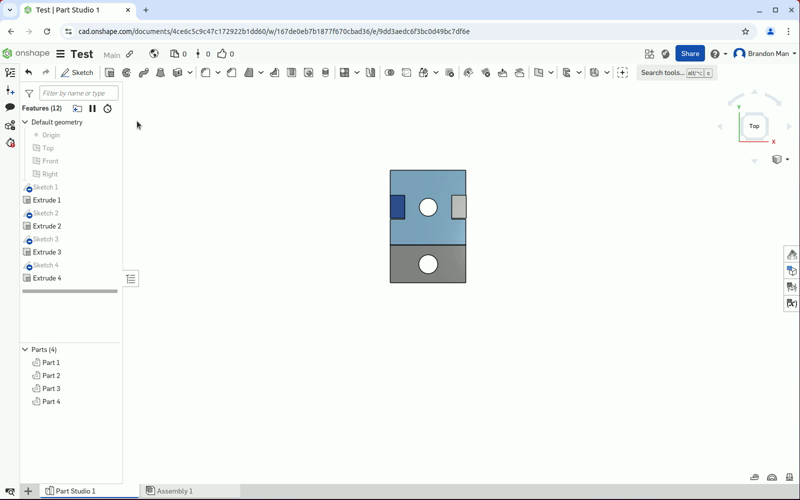
key(shift+h)
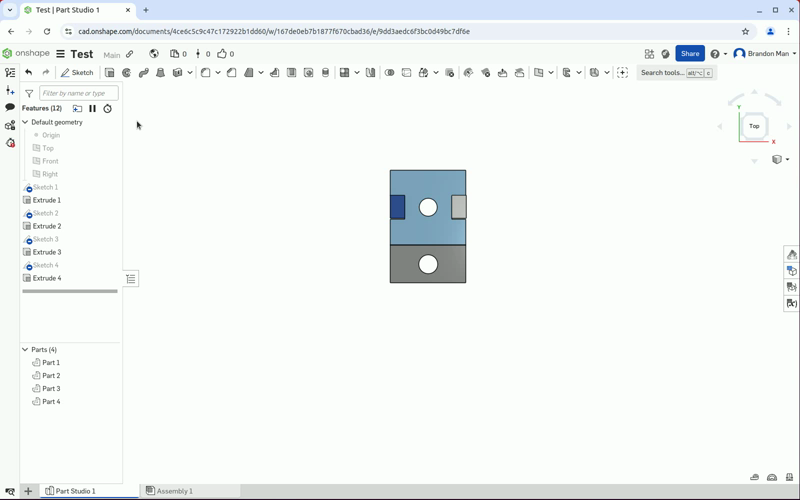
key(shift+h)
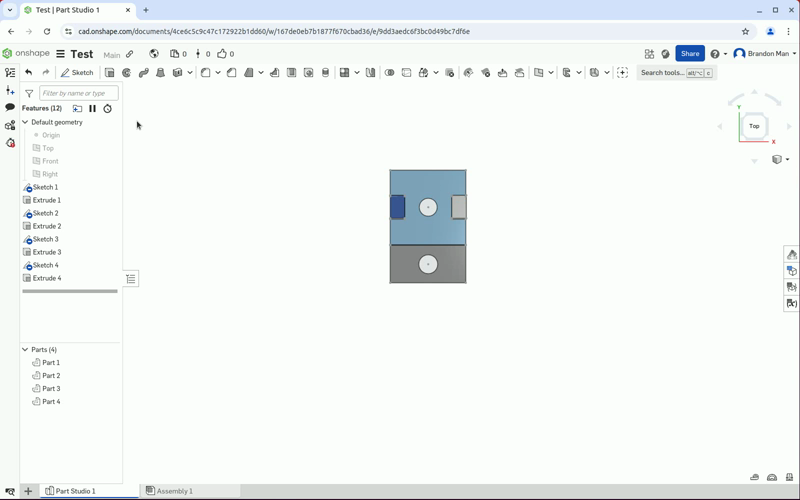
key(shift+7)
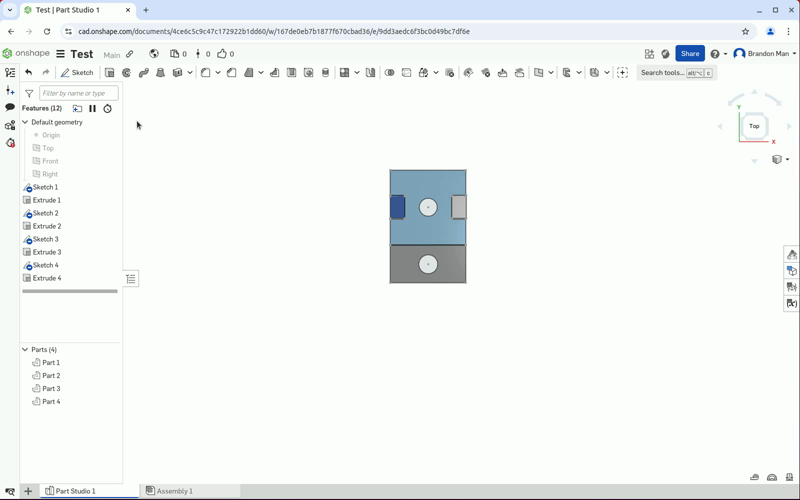
key(up, 3)
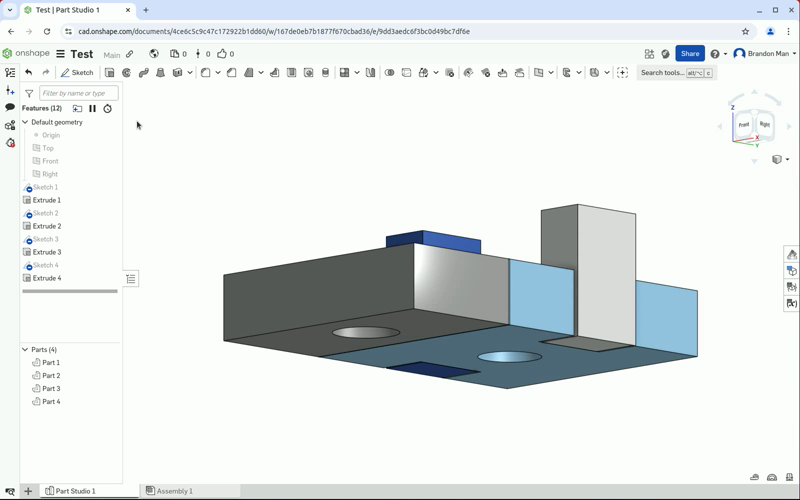
key(left, 3)
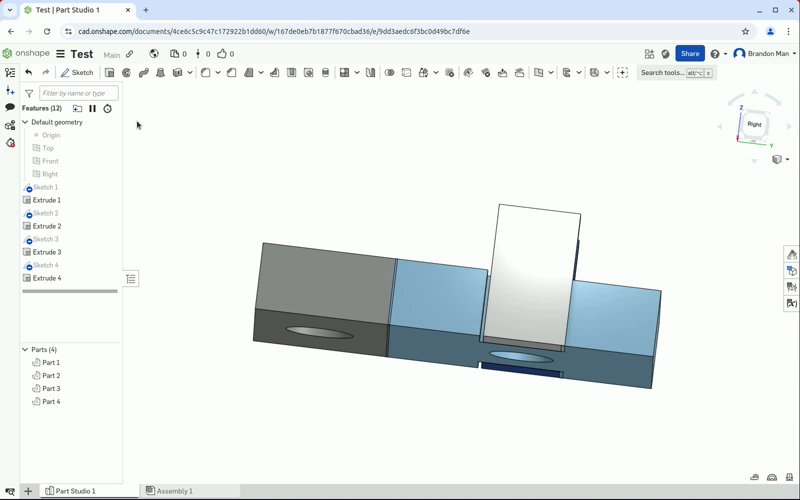
key(right, 3)
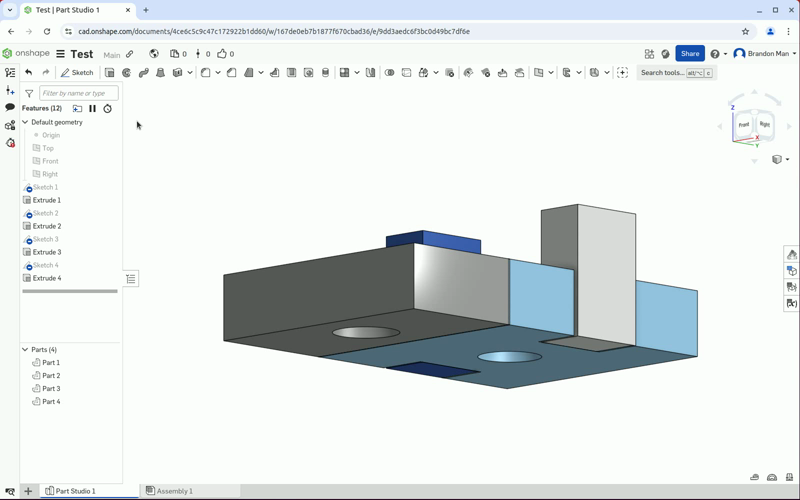
key(down, 3)
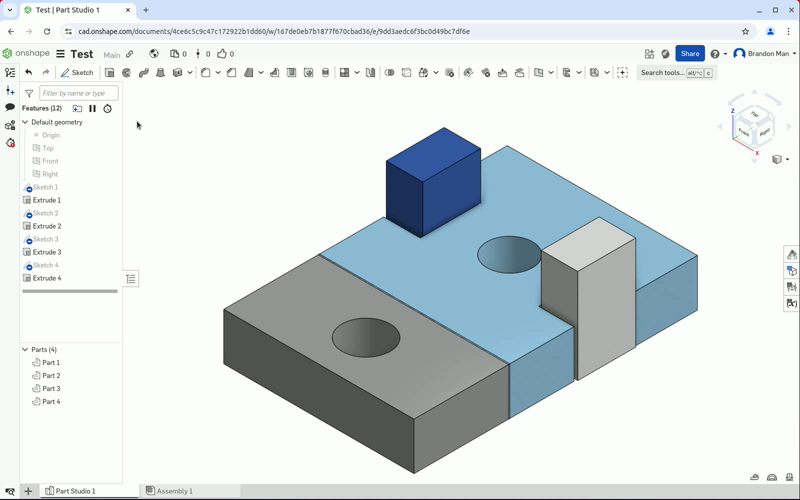
mouse_move(73, 189)
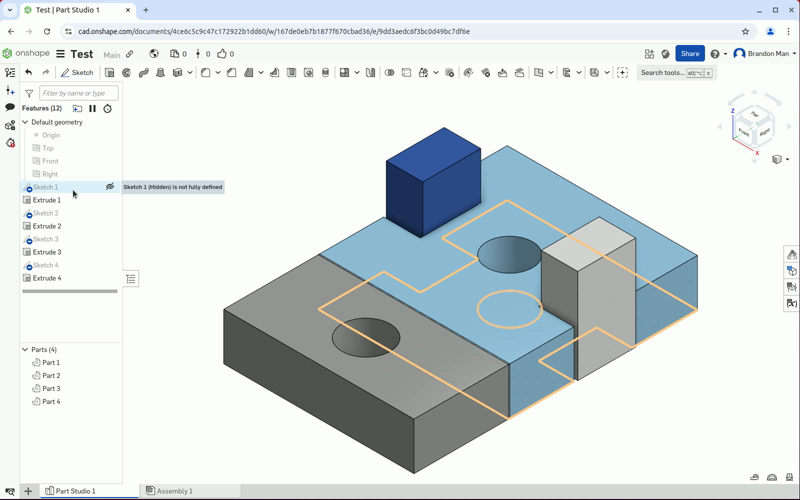
click(73, 189)